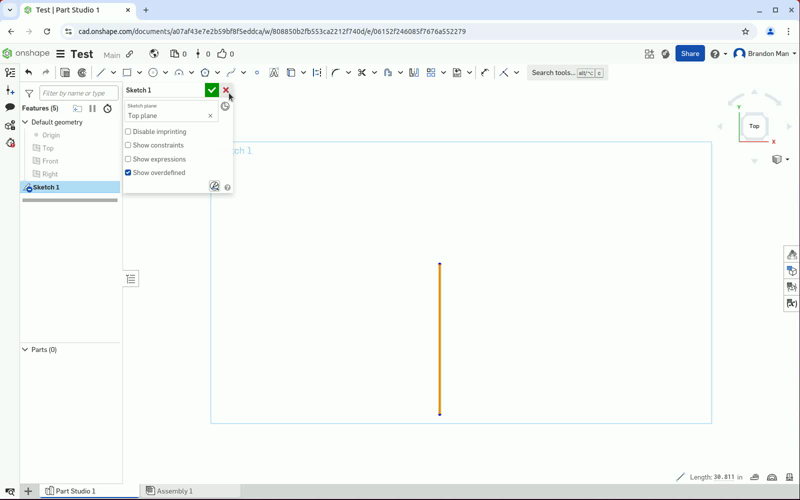
key(shift+h)
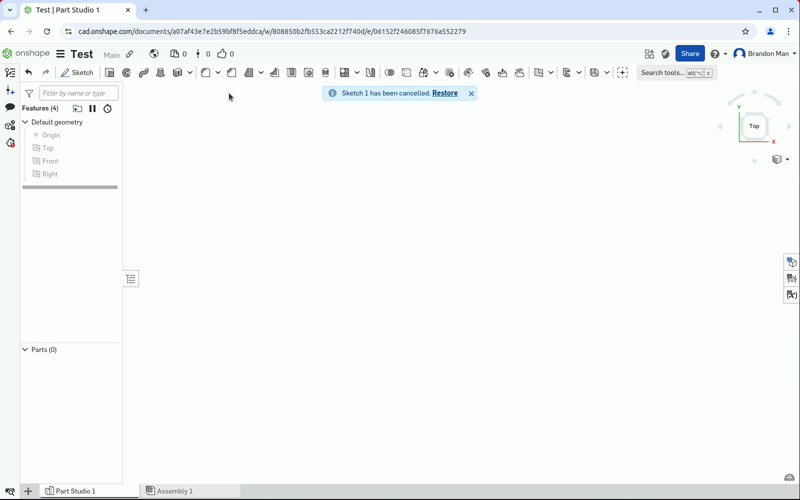
mouse_move(73, 352)
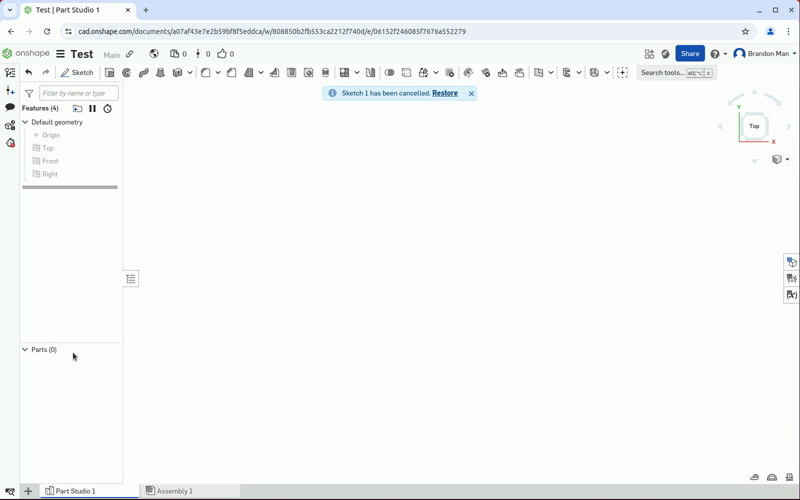
key(y)
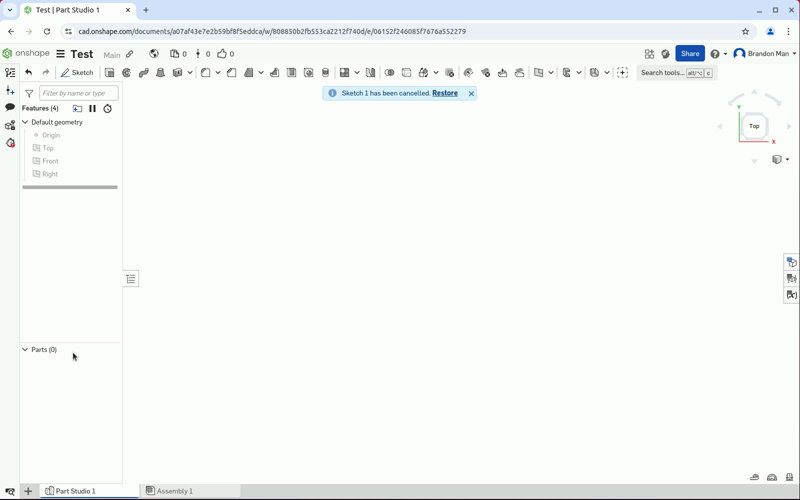
key(shift+p)
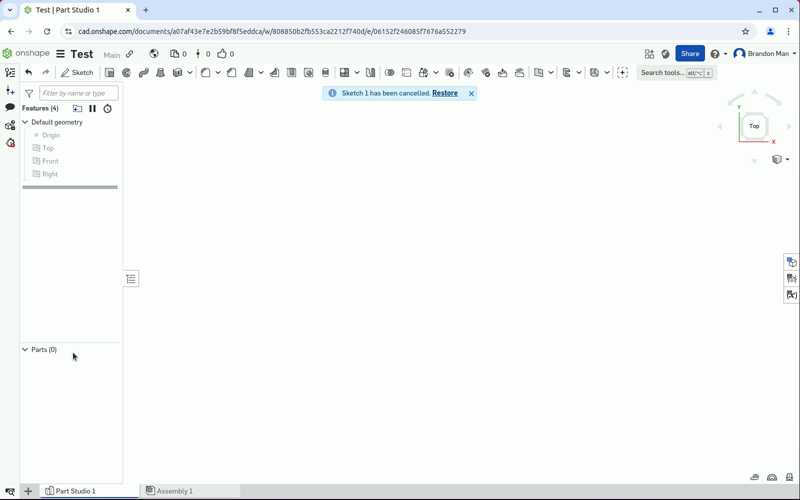
key(space)
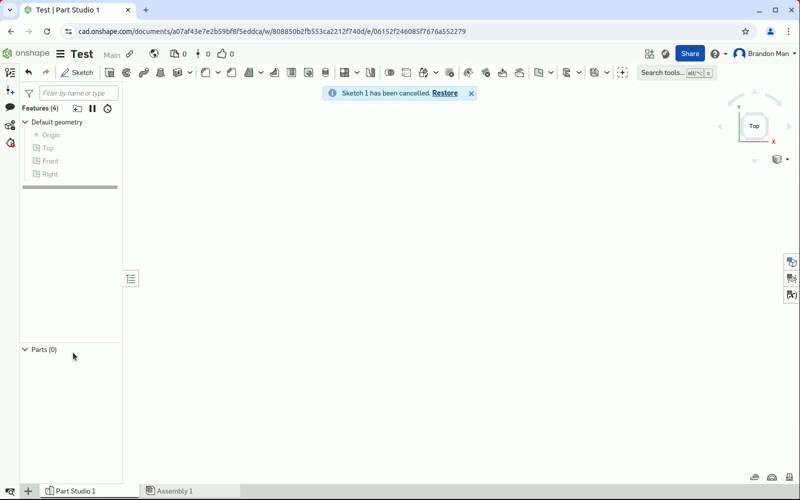
key_down(shift)
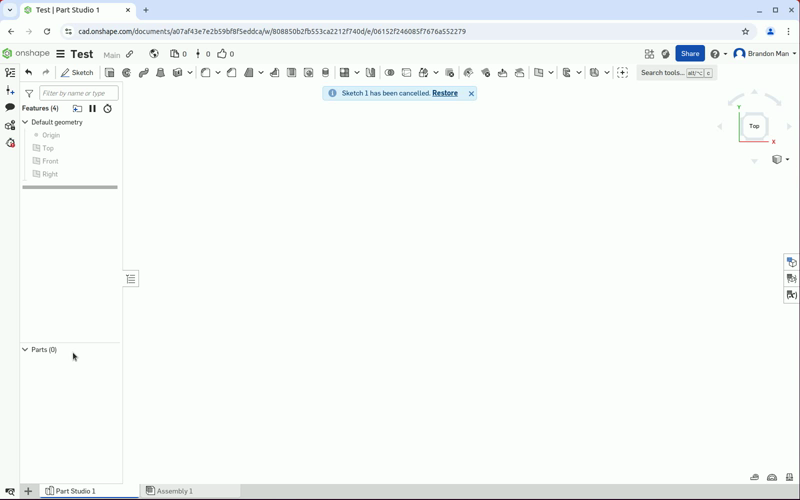
key(up)
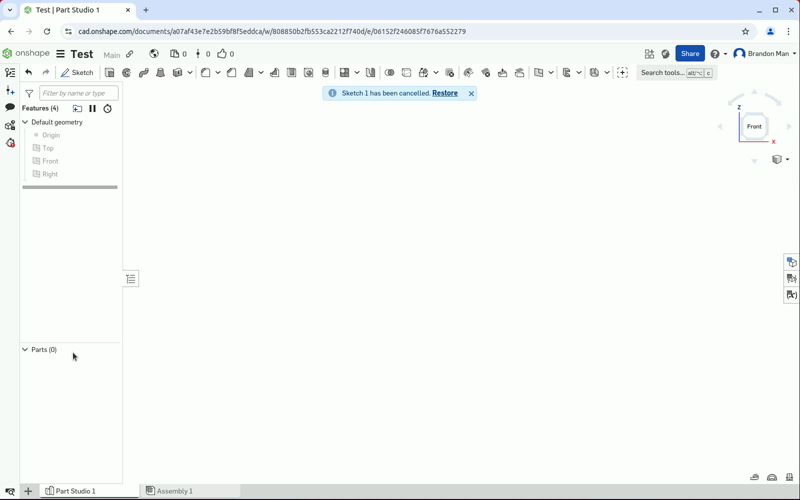
key_up(shift)
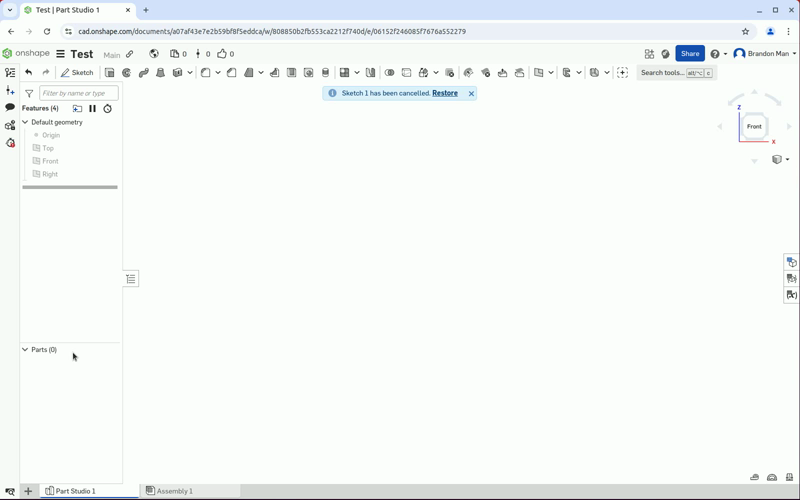
mouse_move(73, 352)
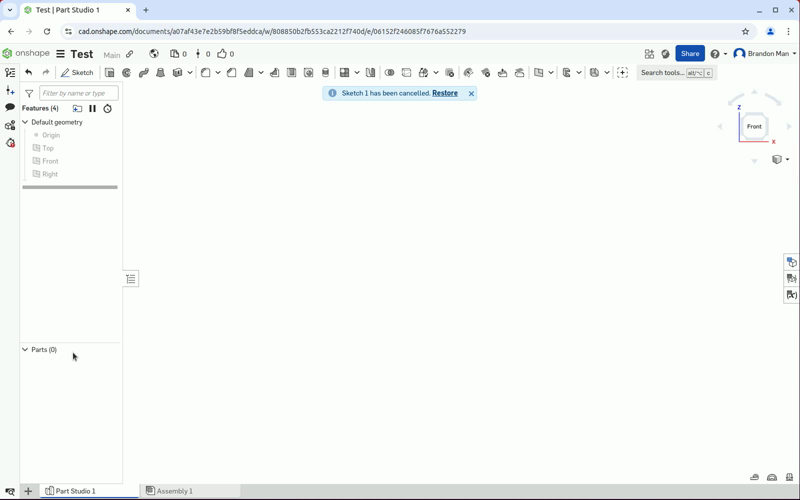
key(shift+y)
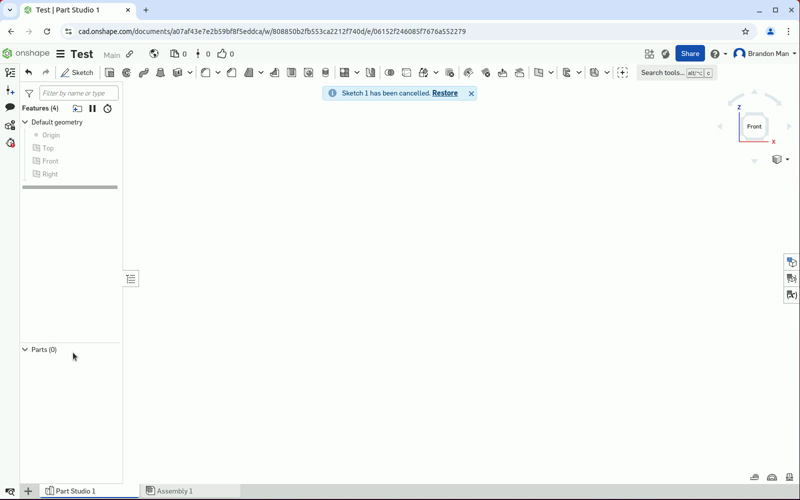
key(shift+s)
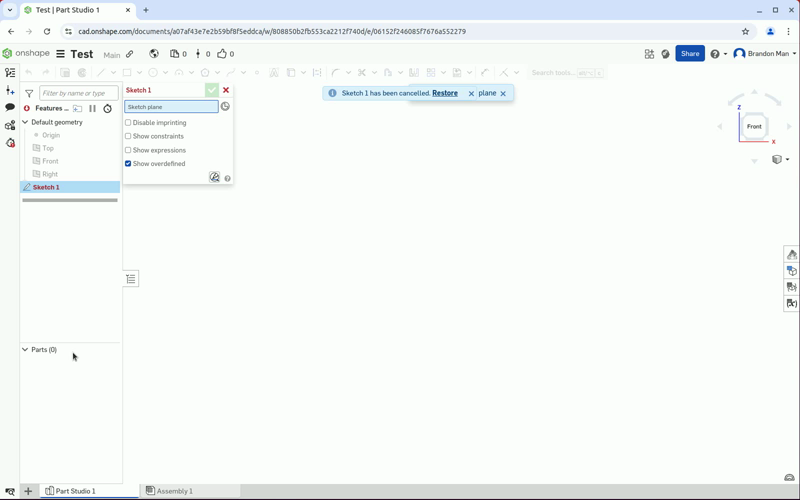
mouse_move(73, 163)
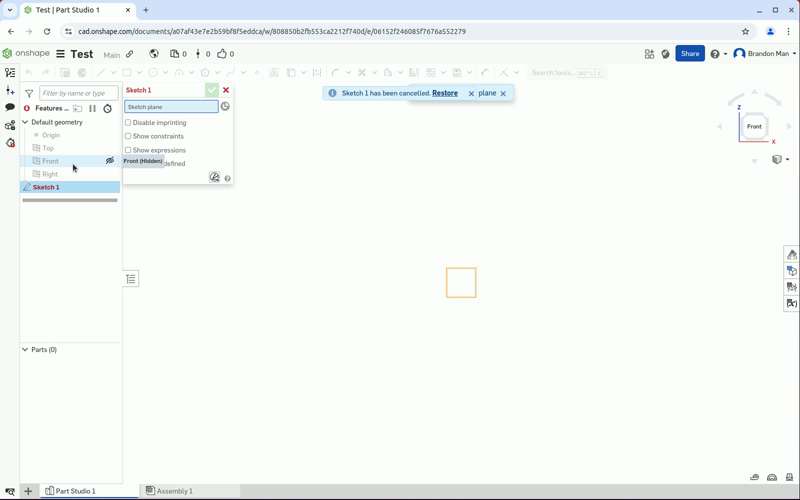
click(73, 163)
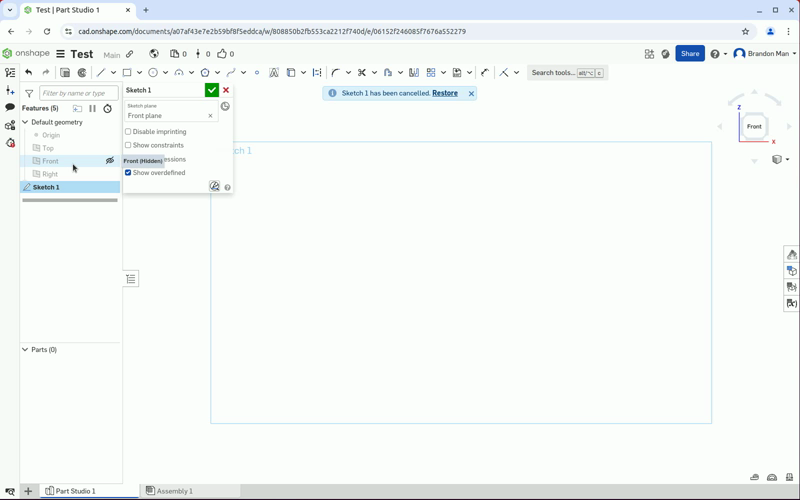
mouse_move(73, 352)
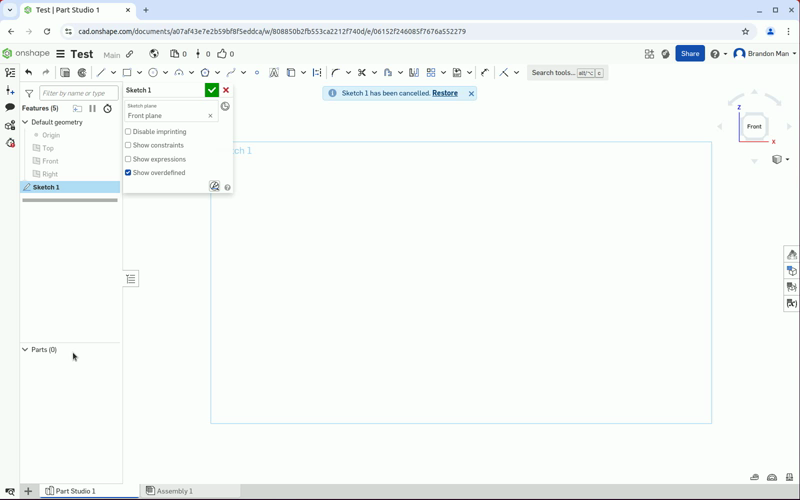
key(y)
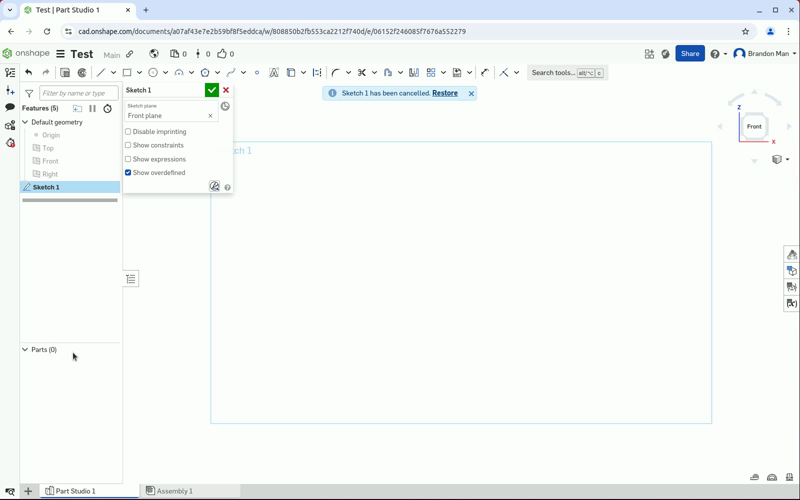
key(l)
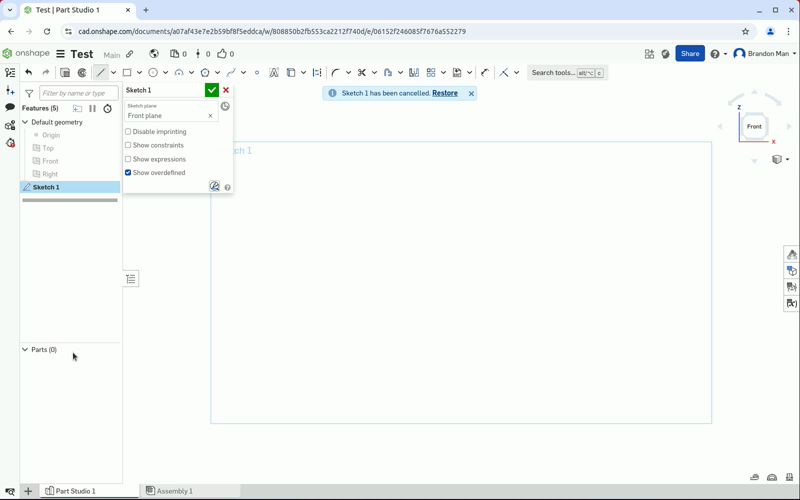
key_down(shift)
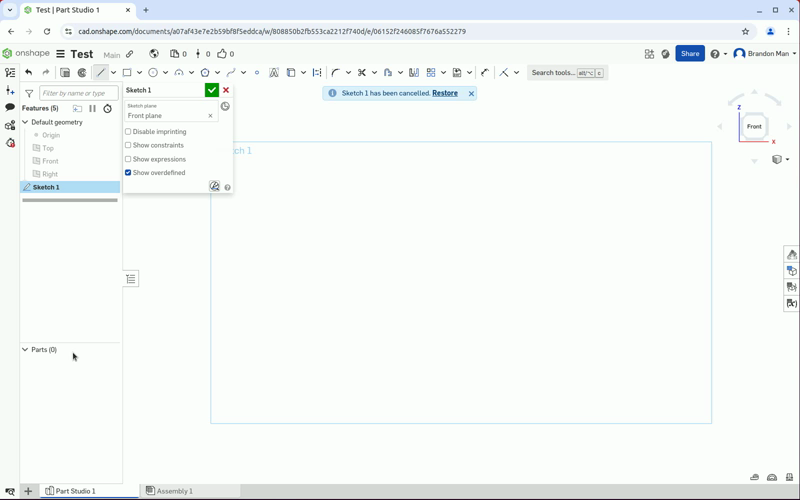
mouse_move(423, 325)
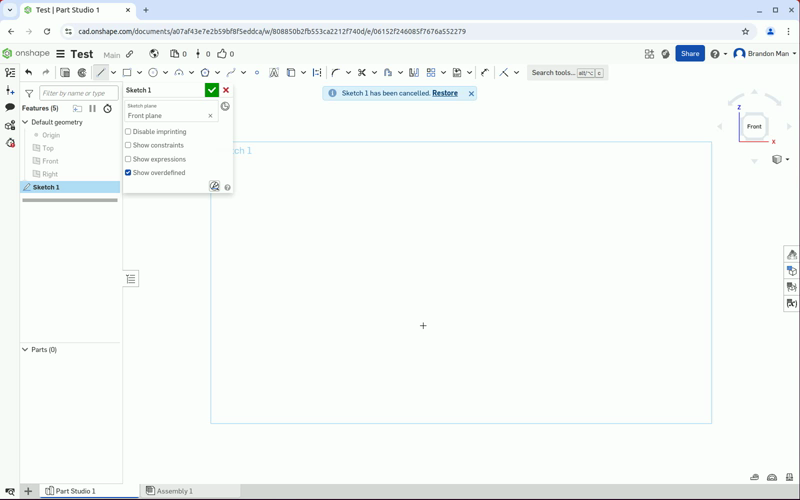
click(423, 325)
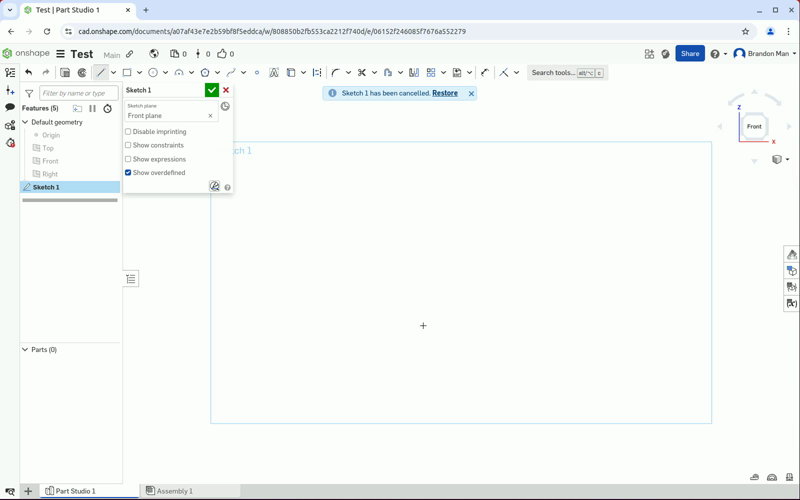
key_up(shift)
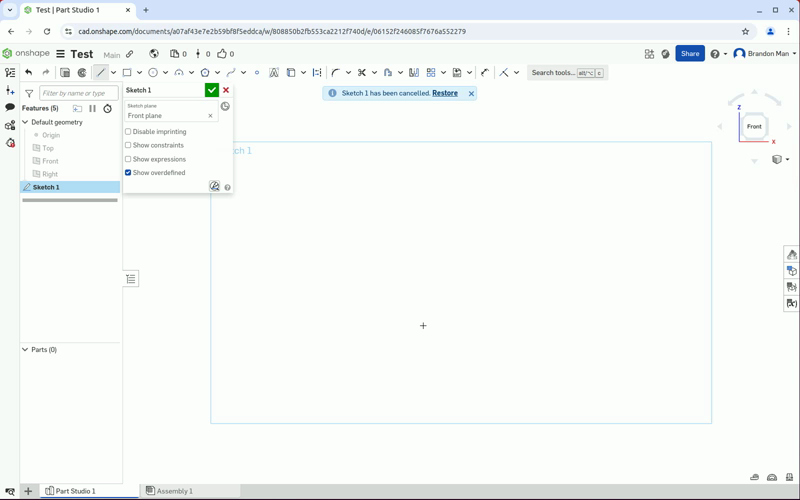
key_down(shift)
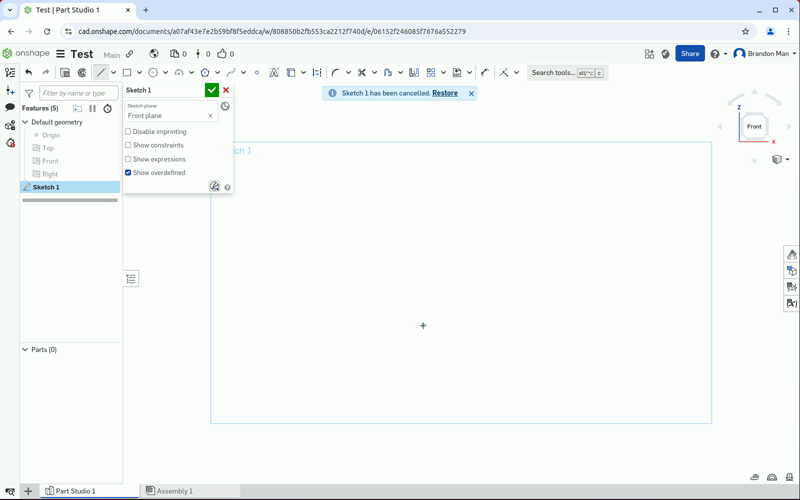
mouse_move(499, 325)
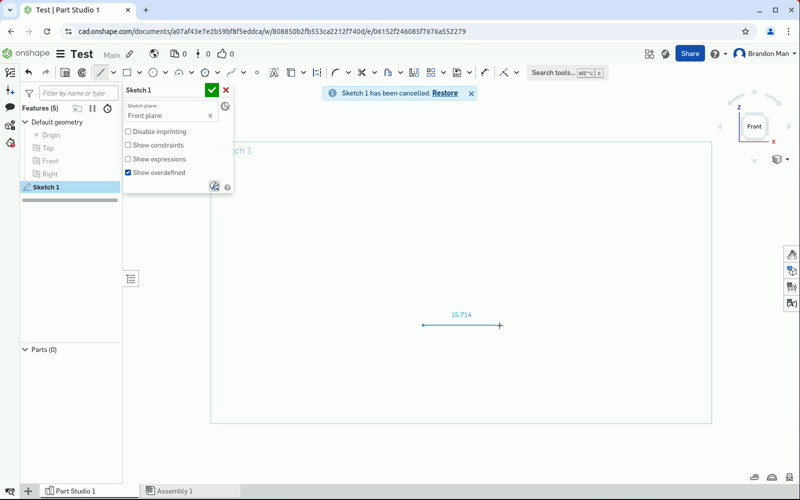
click(499, 325)
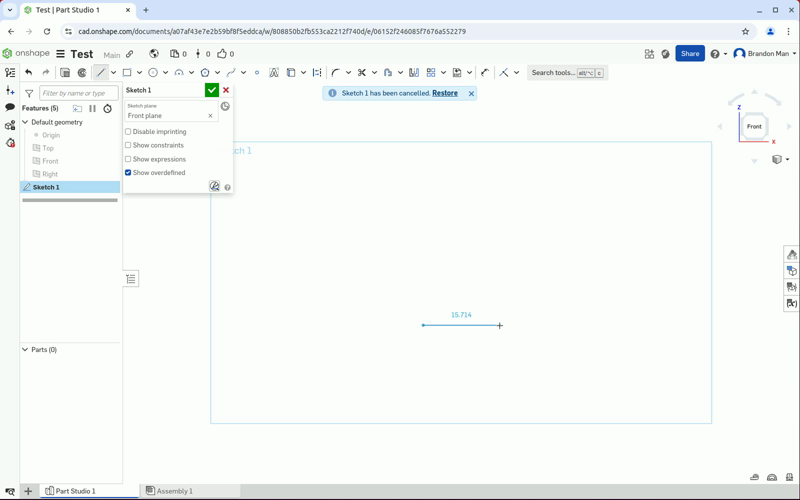
key_up(shift)
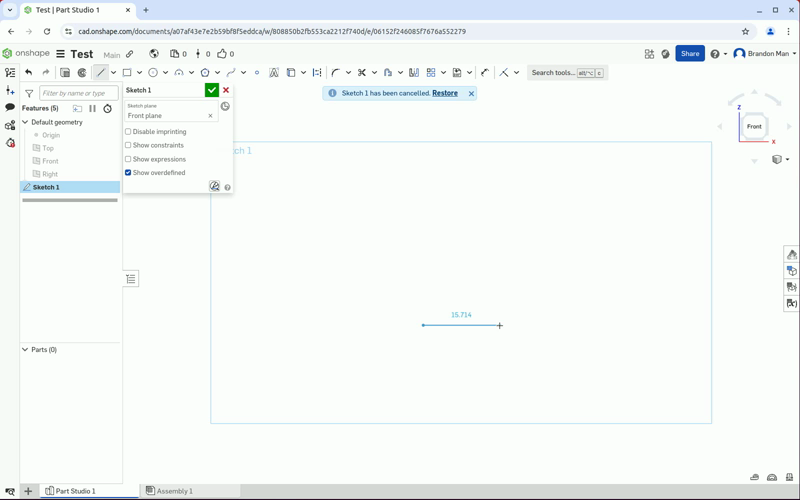
key_down(shift)
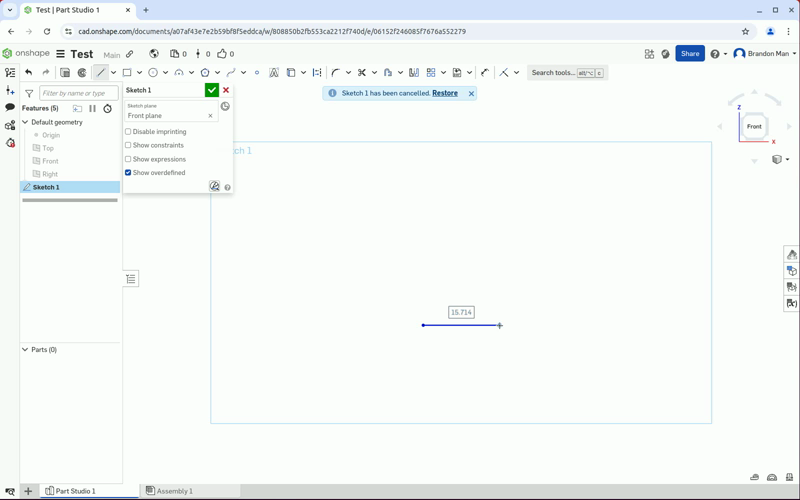
mouse_move(499, 240)
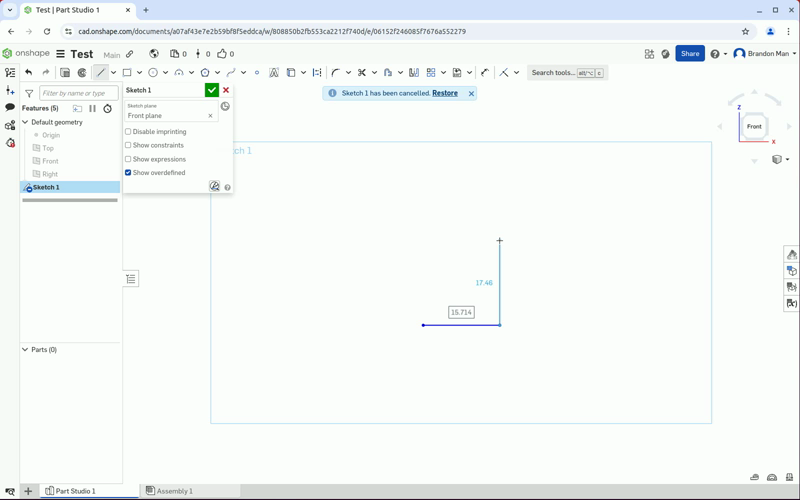
click(499, 240)
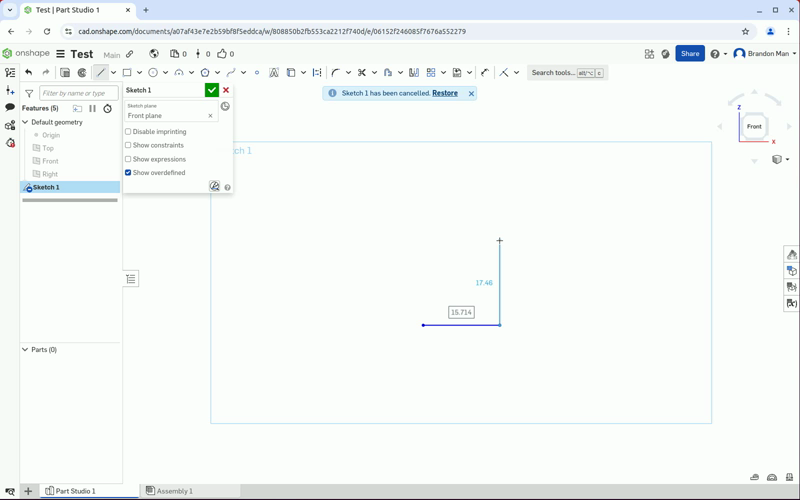
key_up(shift)
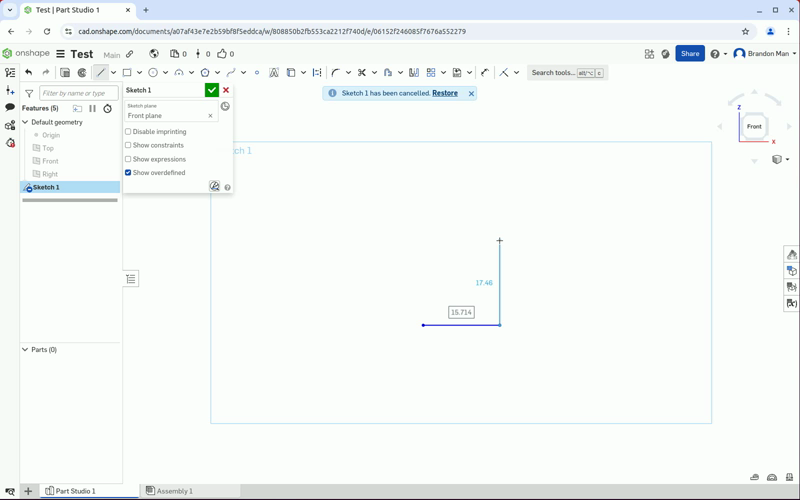
key_down(shift)
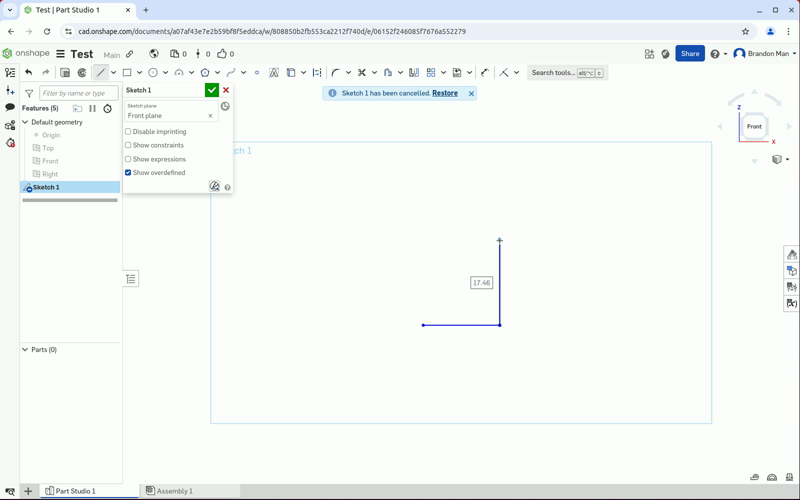
mouse_move(423, 240)
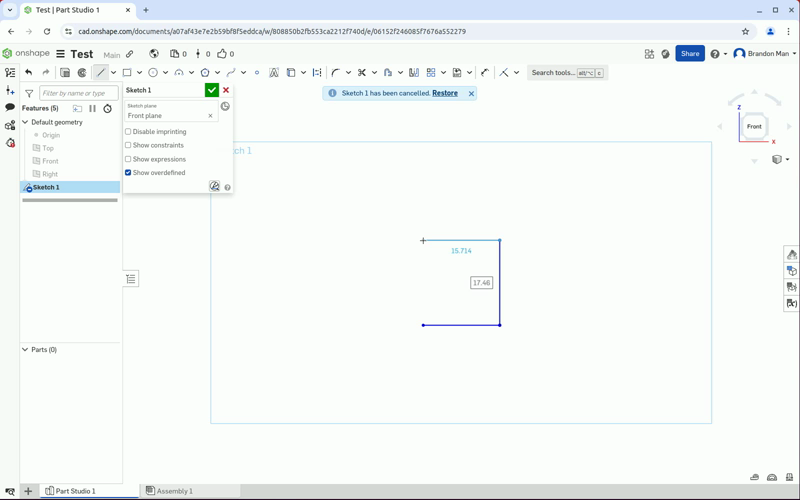
click(423, 240)
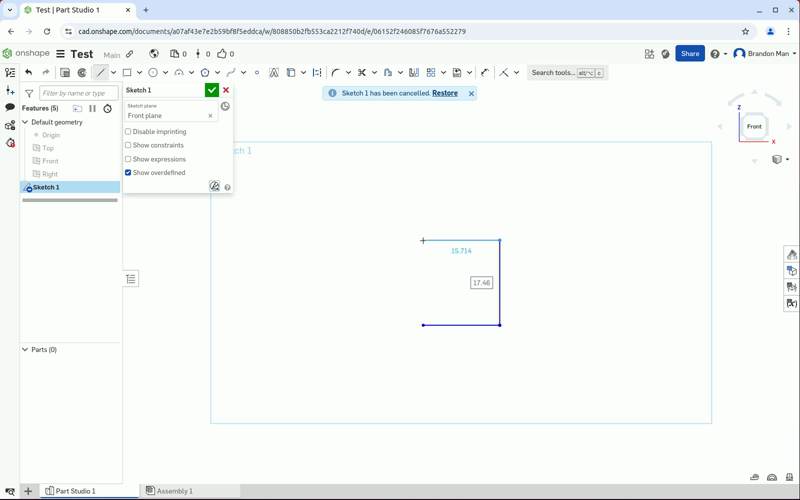
key_up(shift)
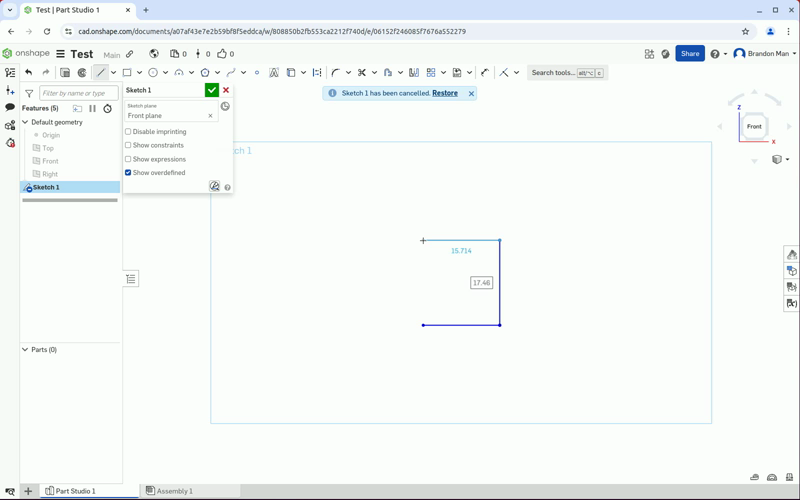
key_down(shift)
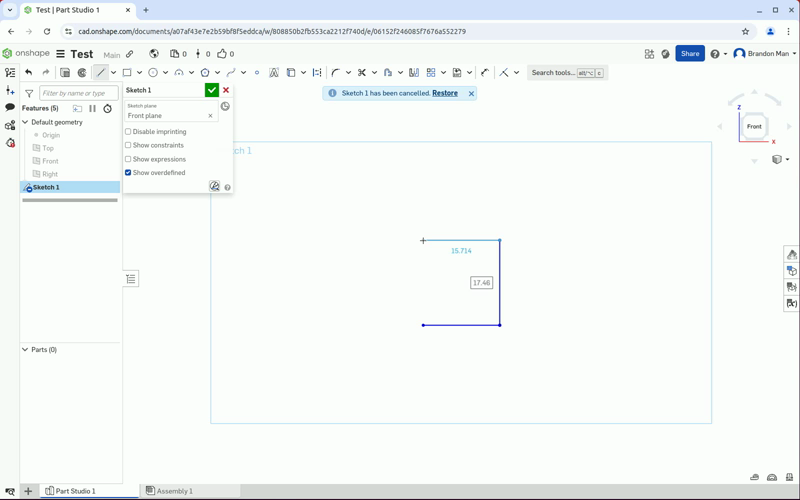
mouse_move(423, 325)
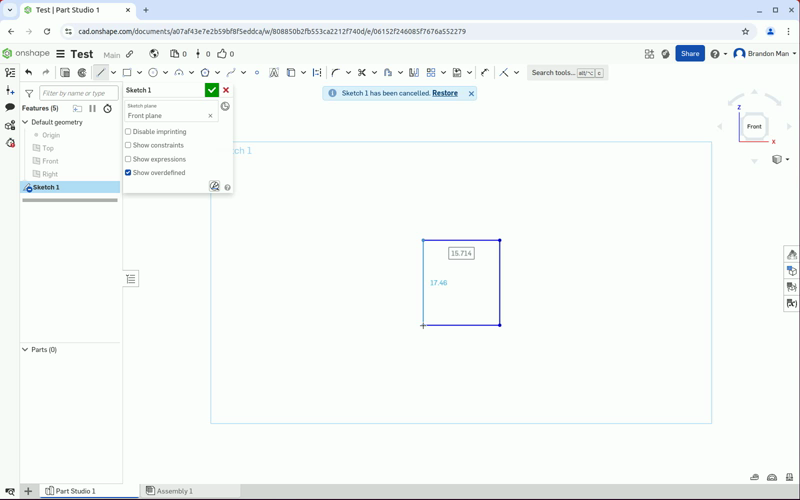
key_up(shift)
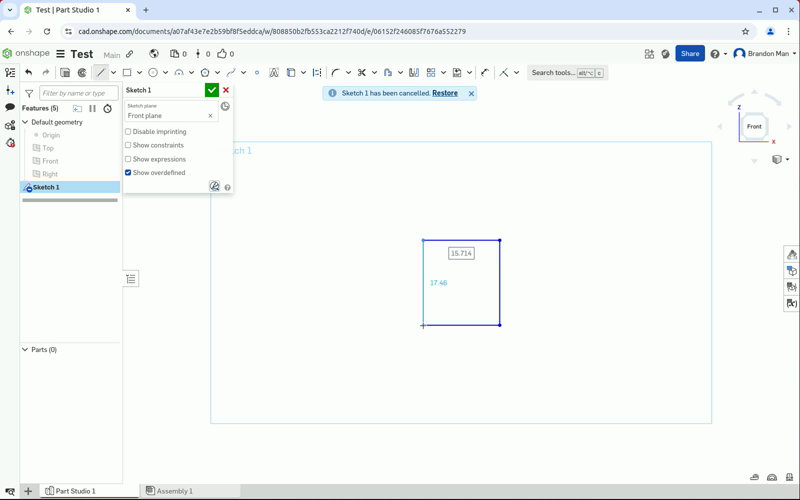
click(423, 325)
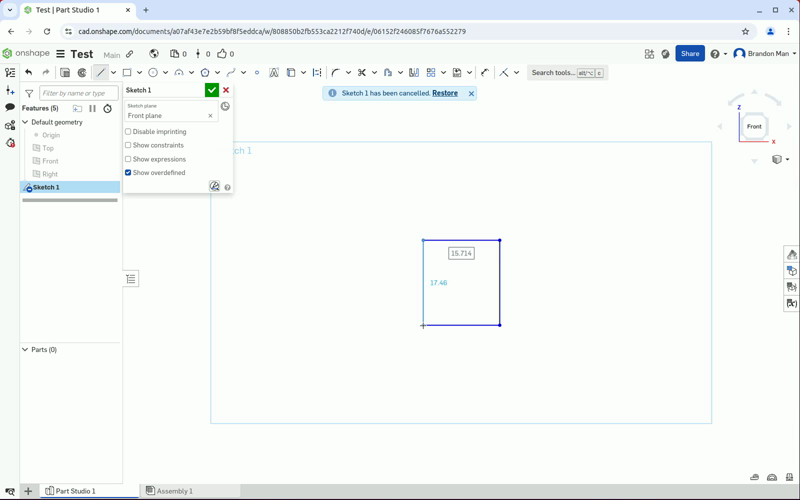
key(esc)
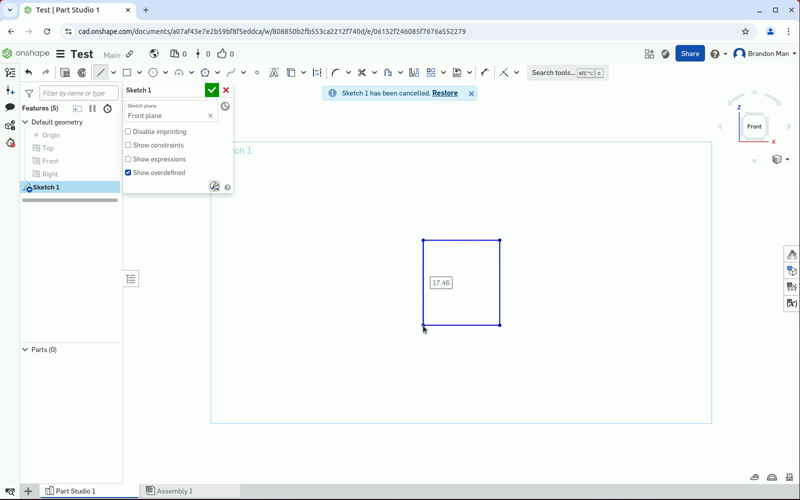
mouse_move(469, 299)
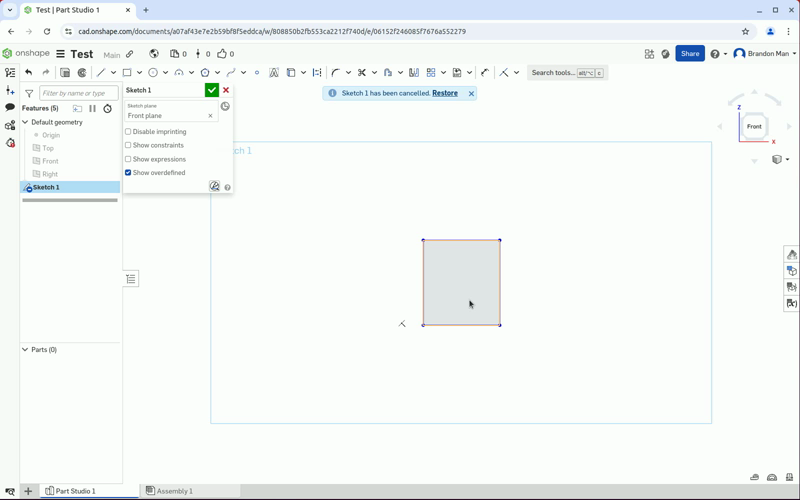
click(469, 299)
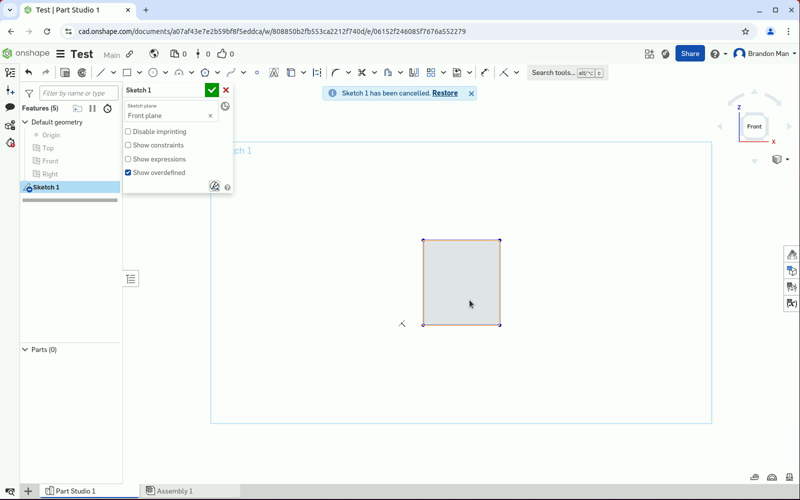
mouse_move(73, 352)
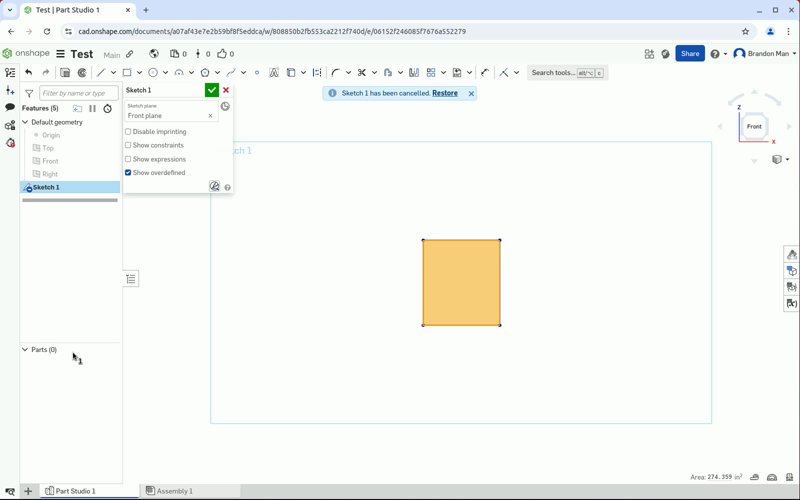
key(shift+y)
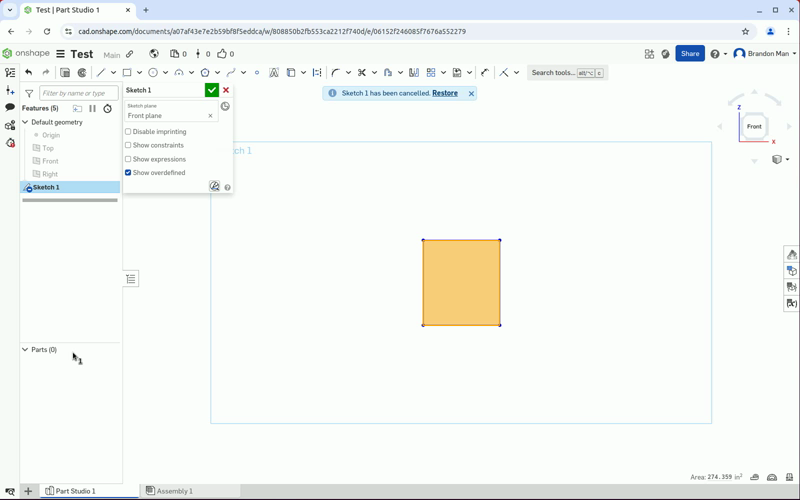
key(shift+e)
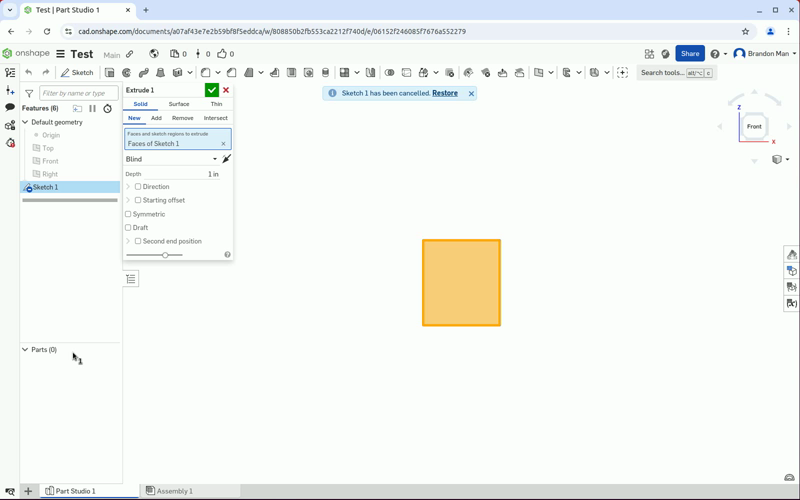
mouse_move(143, 106)
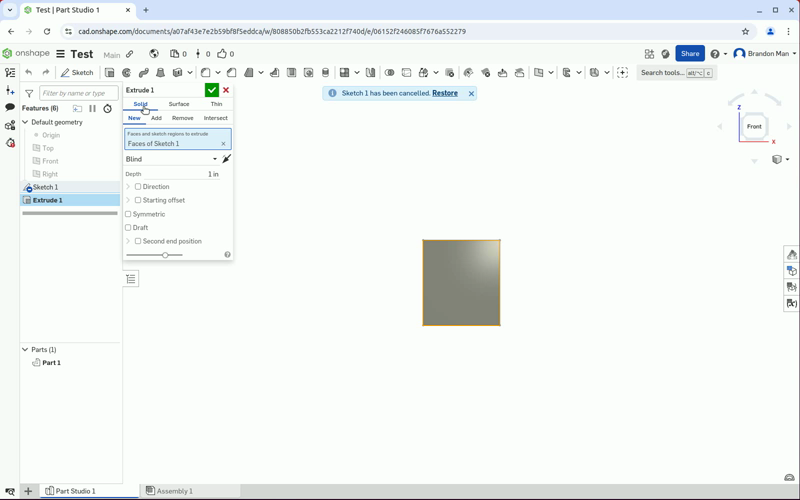
click(143, 106)
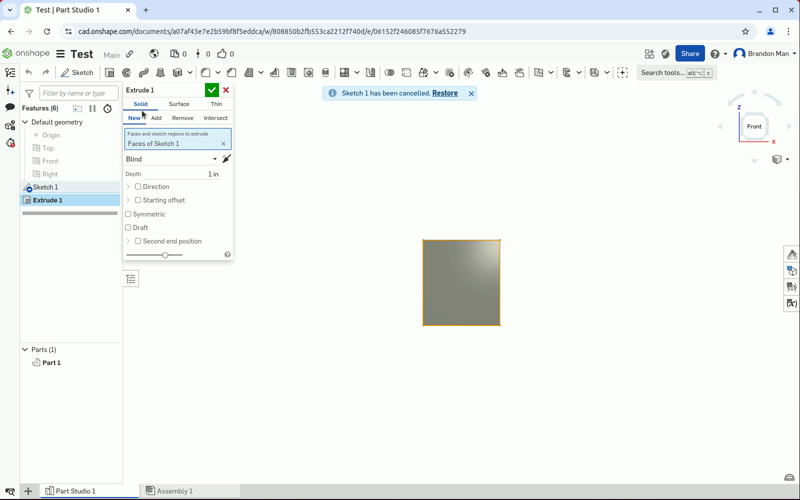
mouse_move(137, 120)
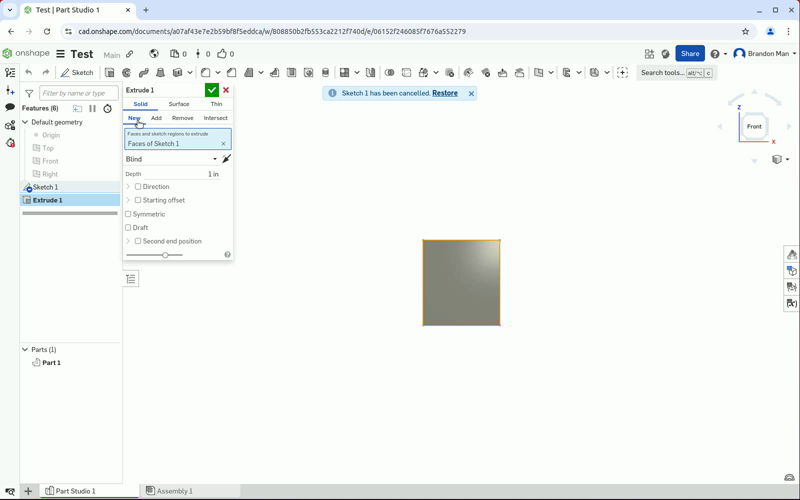
click(137, 120)
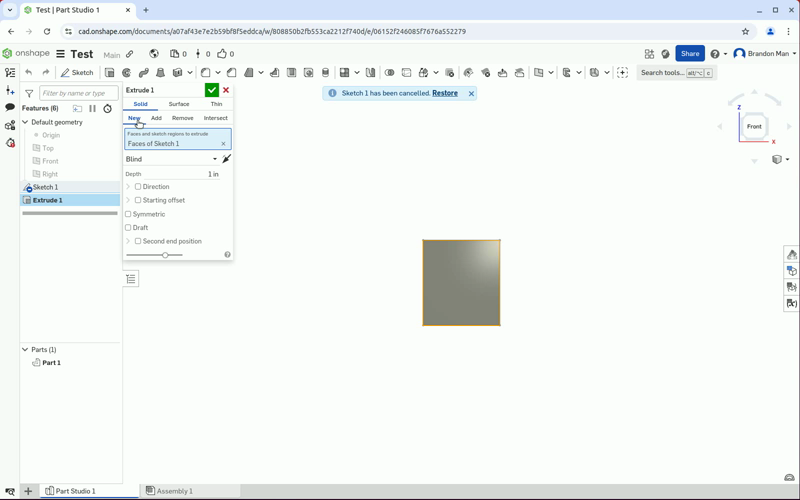
key(tab, 4)
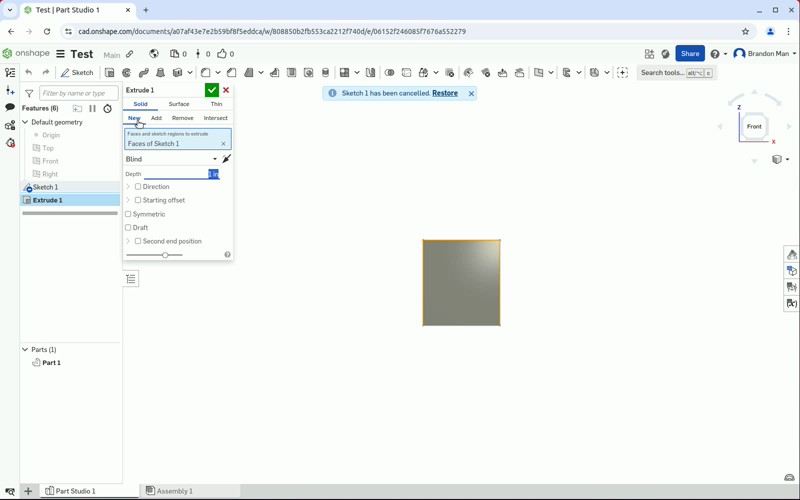
text(23.108)
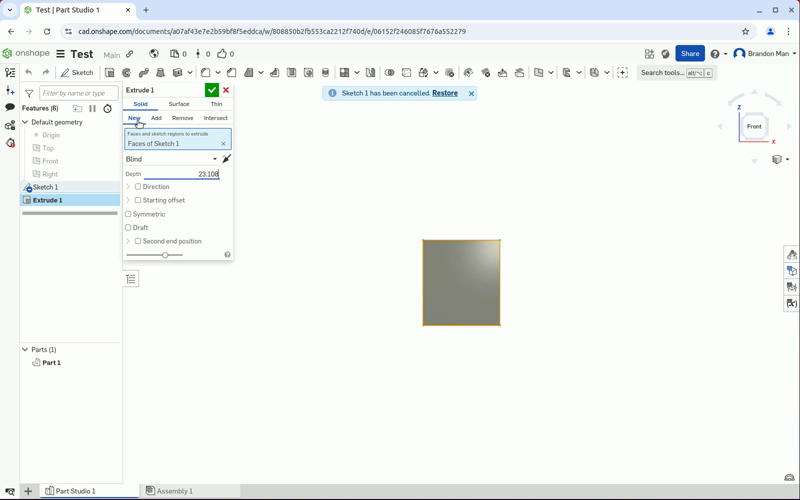
key(enter)
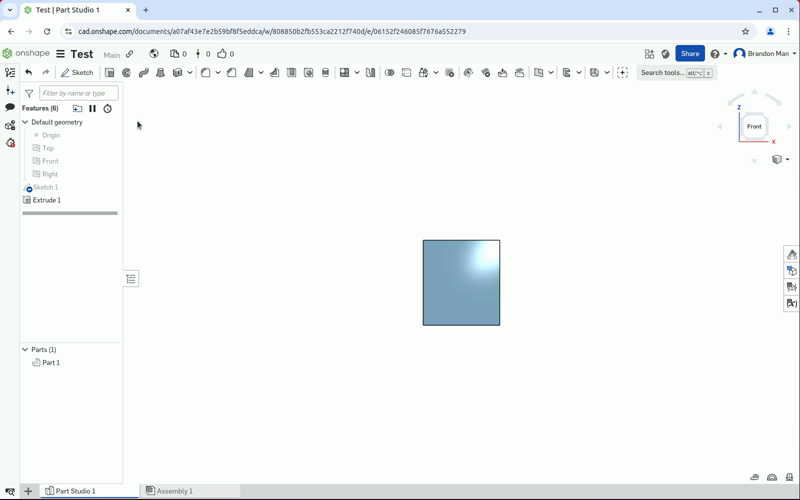
key(shift+h)
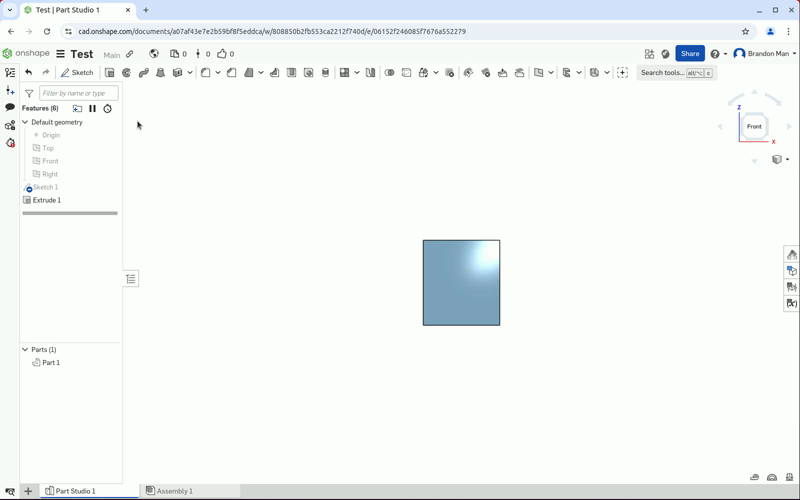
key(shift+h)
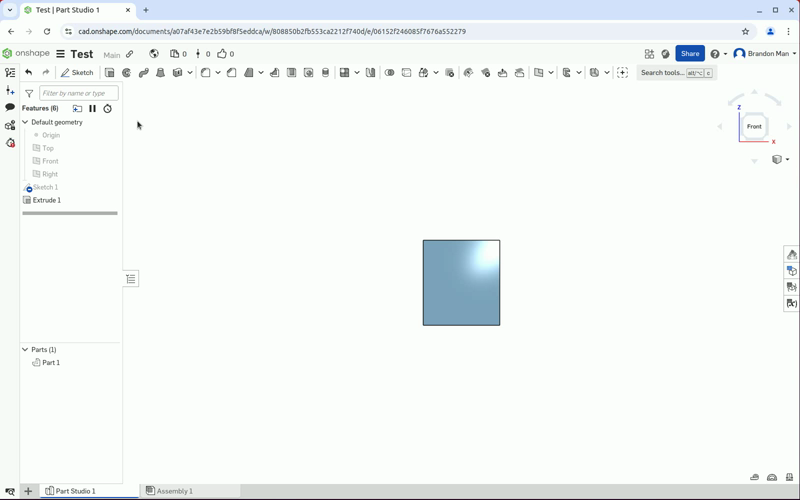
mouse_move(73, 189)
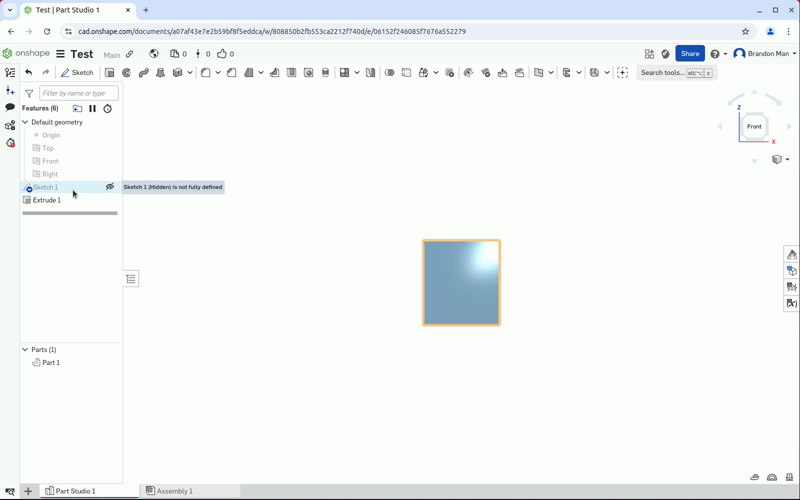
click(73, 189)
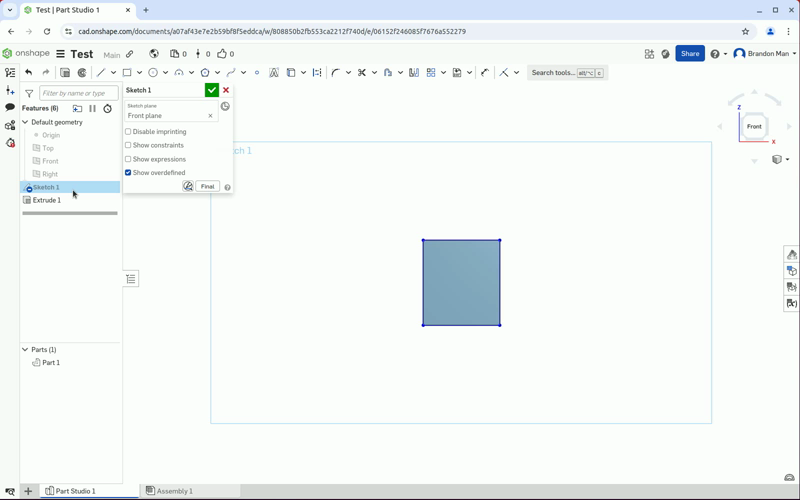
mouse_move(229, 92)
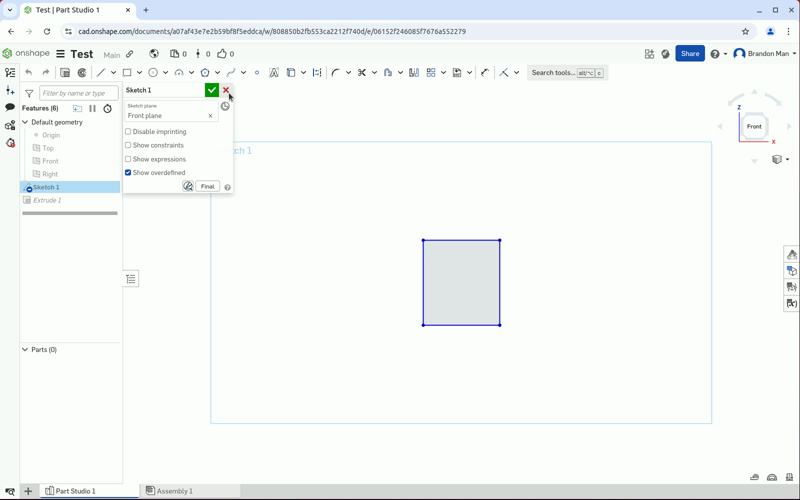
click(229, 92)
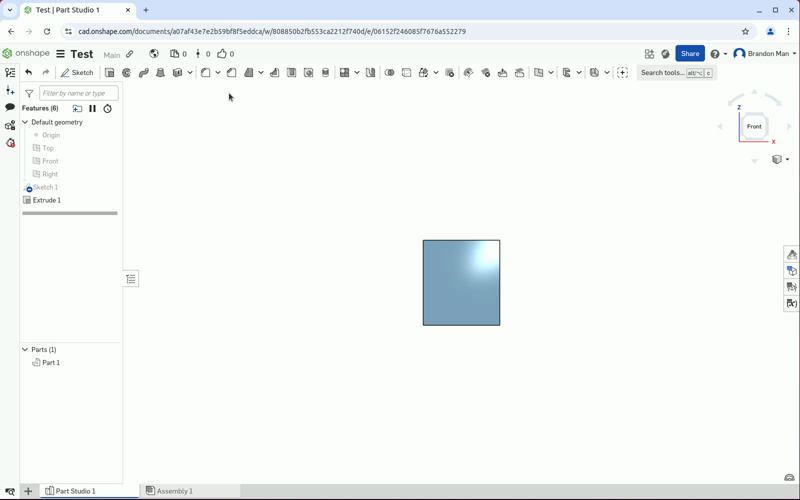
mouse_move(541, 75)
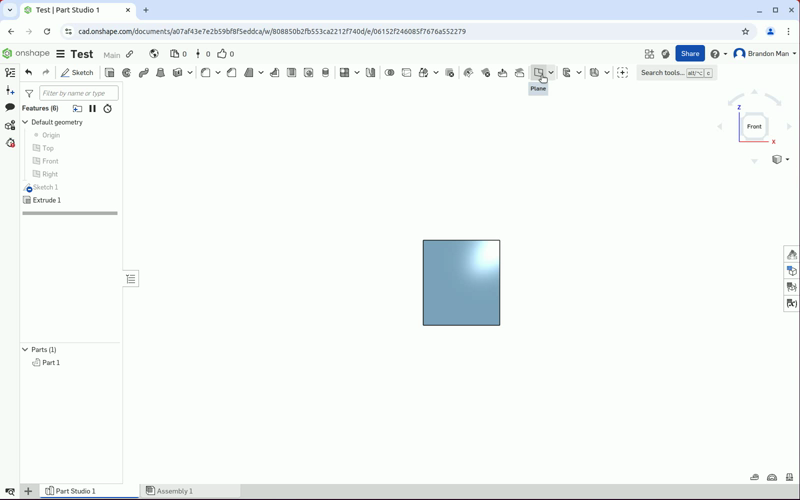
click(541, 75)
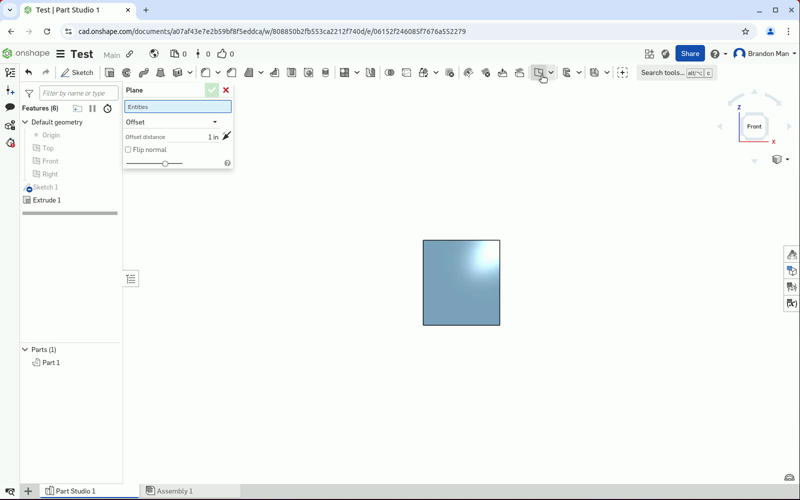
mouse_move(73, 163)
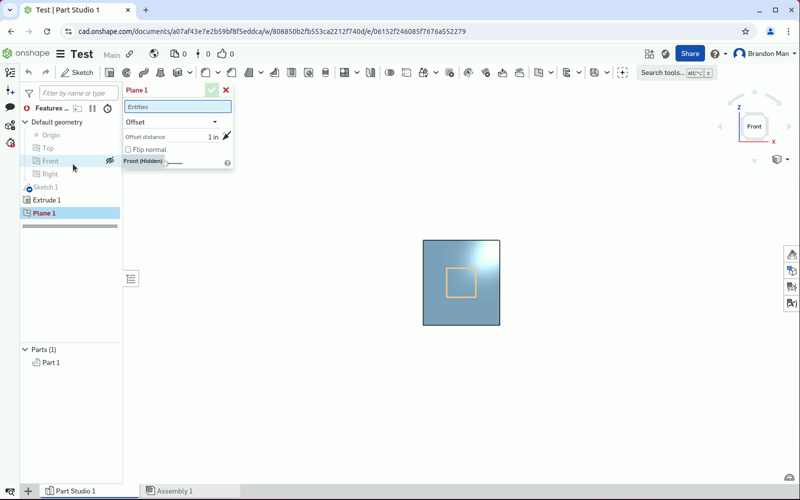
click(73, 163)
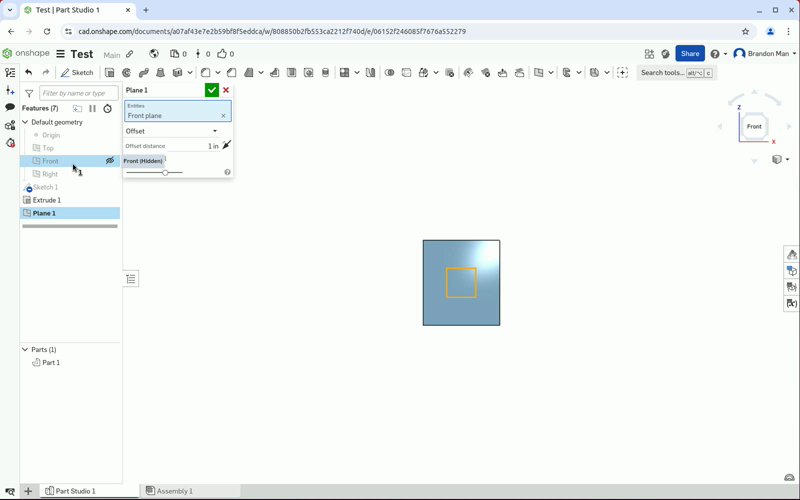
key(tab, 2)
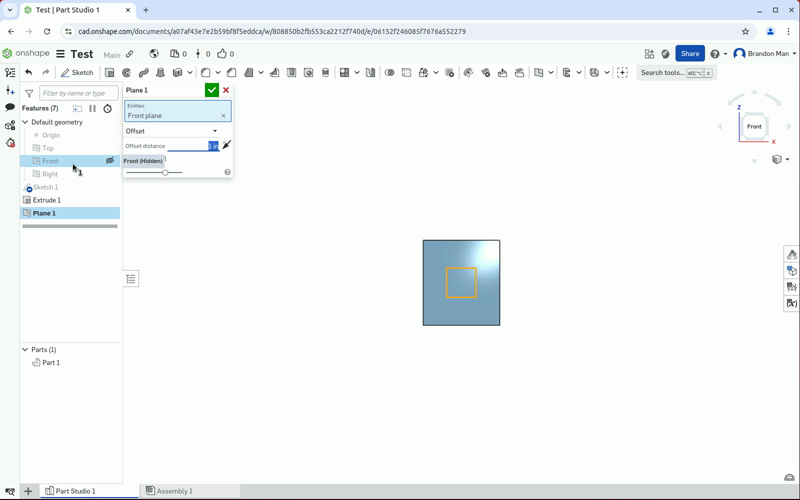
text(23.108)
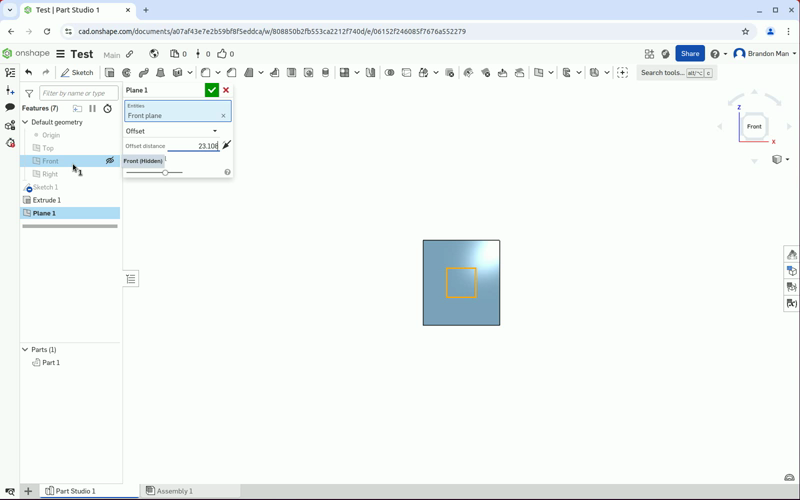
key(enter, 2)
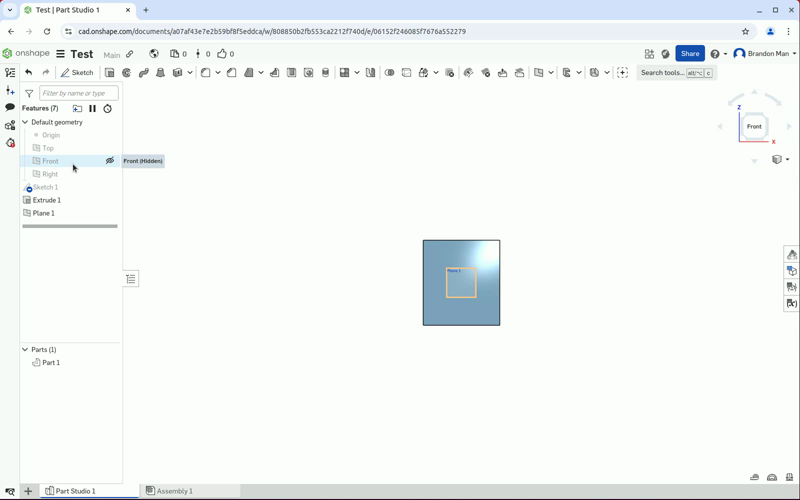
key(shift+s)
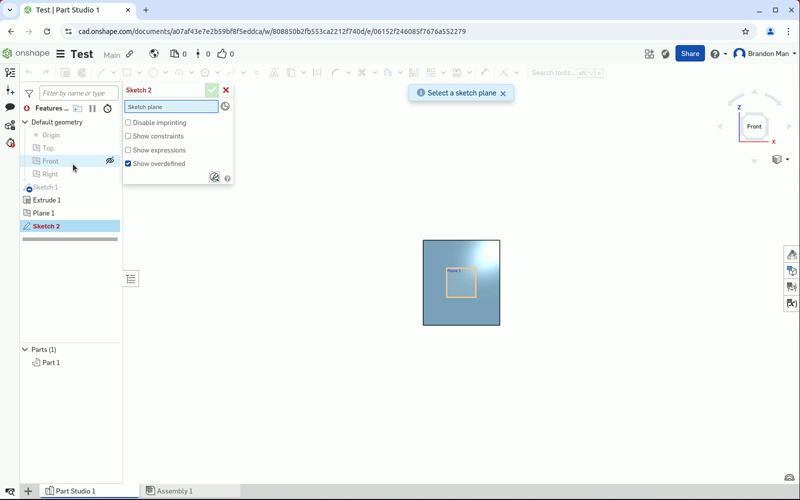
mouse_move(73, 215)
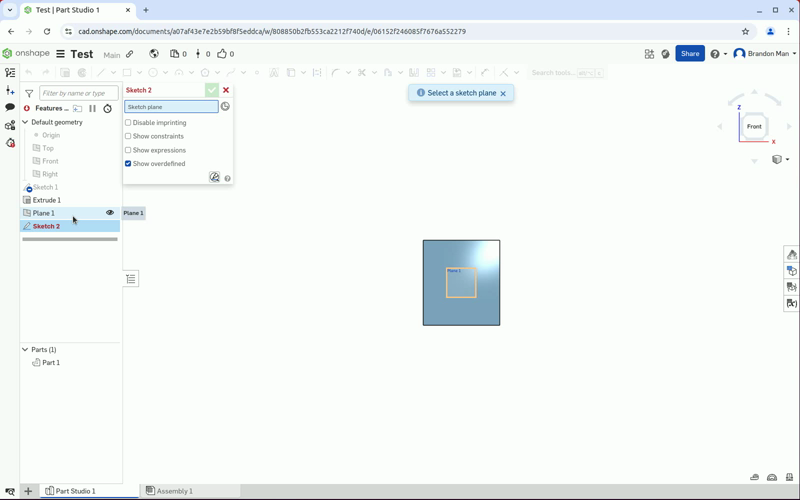
click(73, 215)
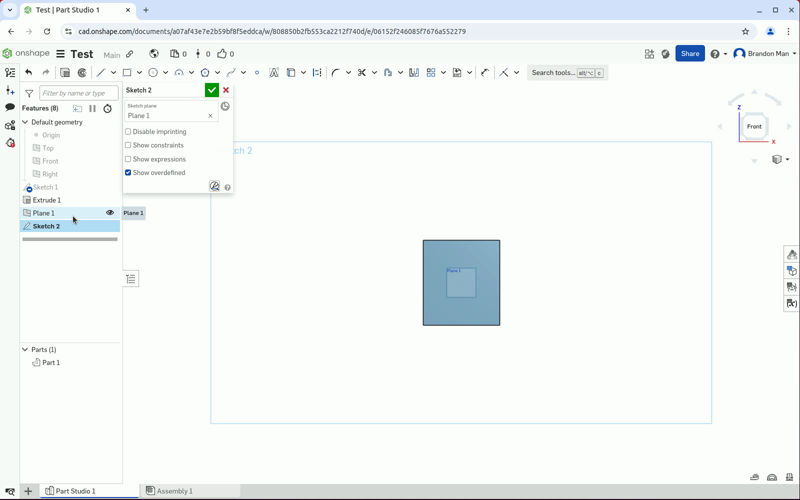
mouse_move(73, 352)
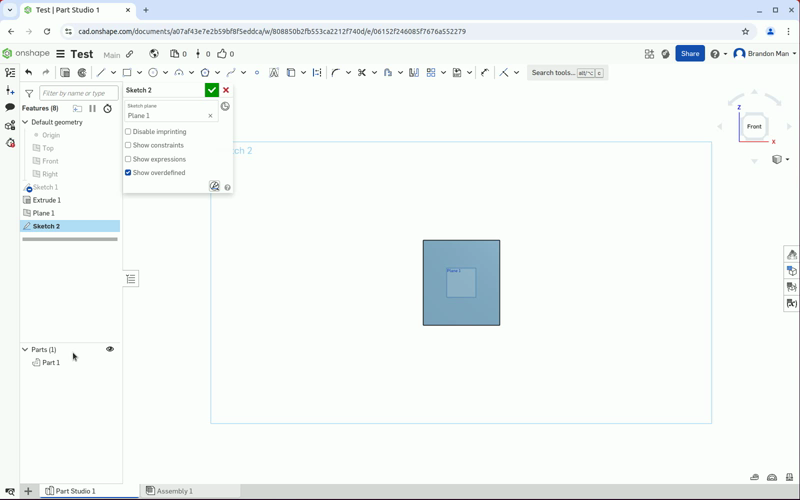
key(y)
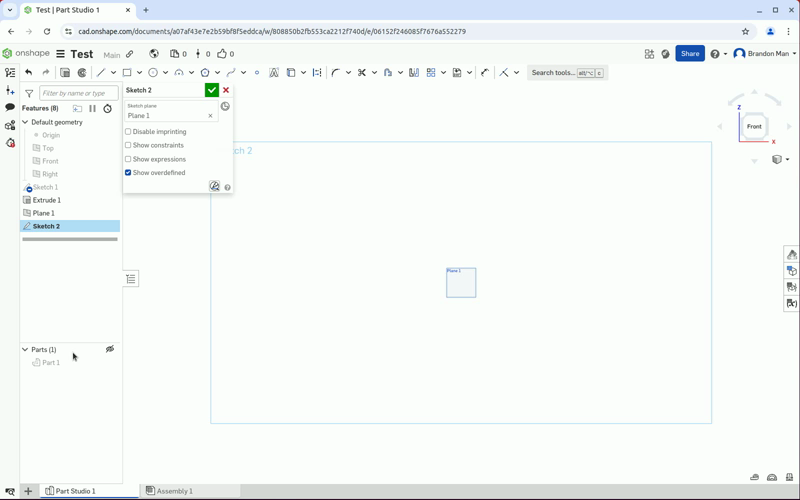
key(l)
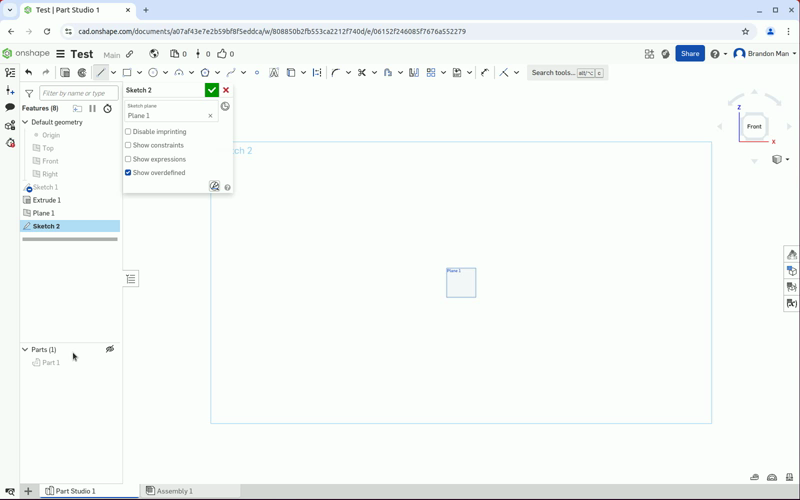
key_down(shift)
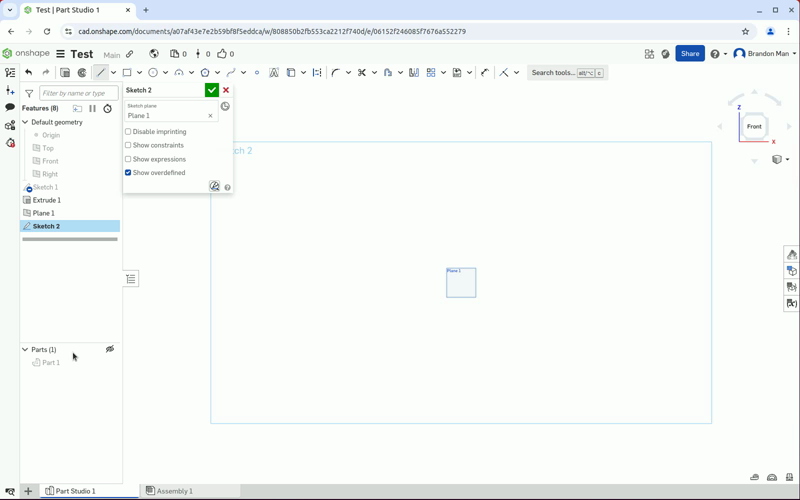
mouse_move(429, 261)
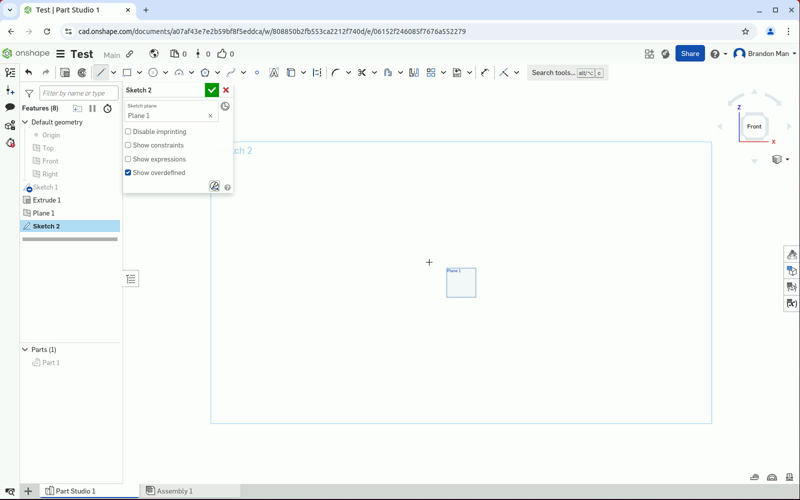
click(429, 261)
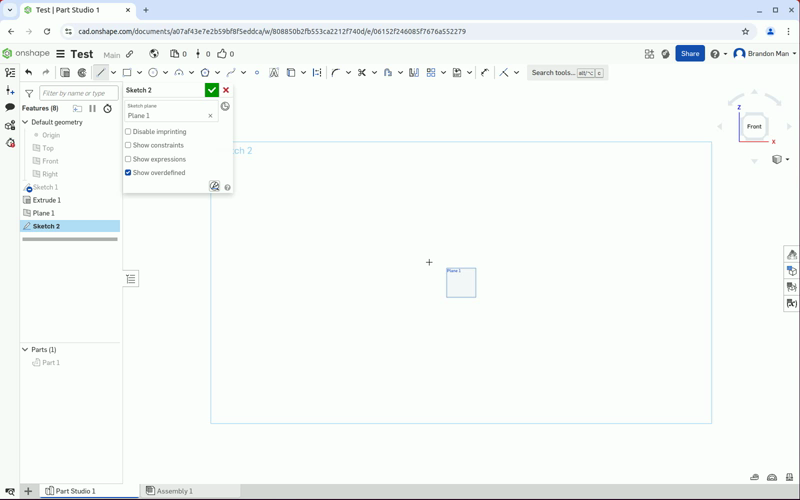
key_up(shift)
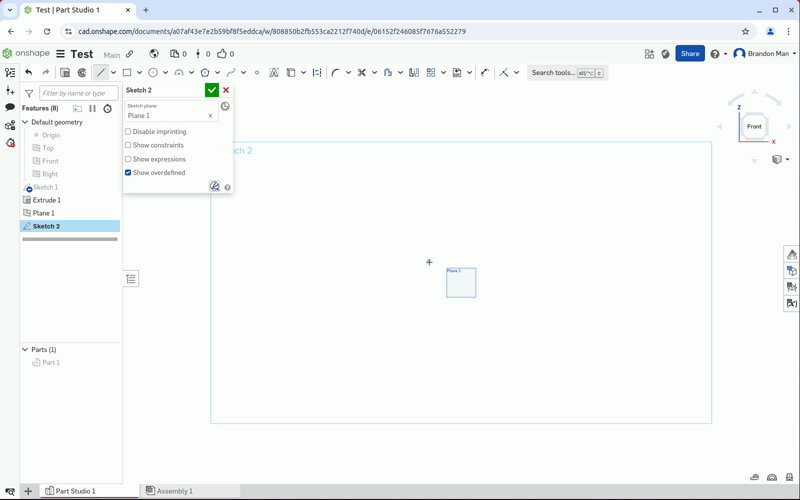
key_down(shift)
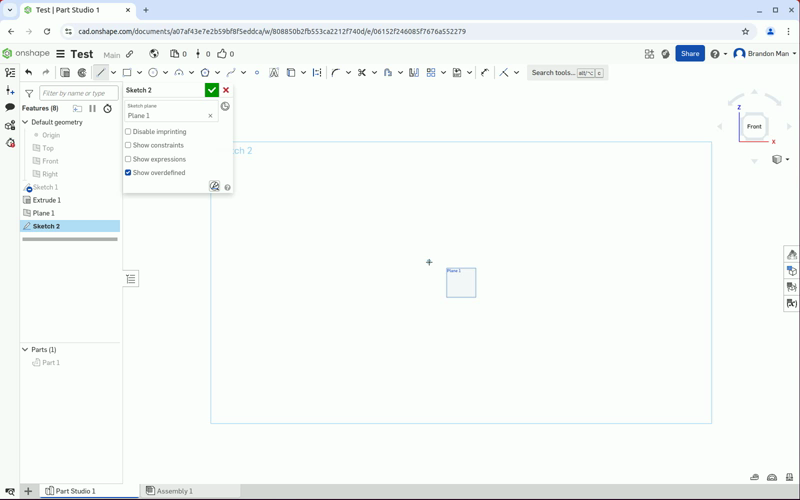
mouse_move(459, 261)
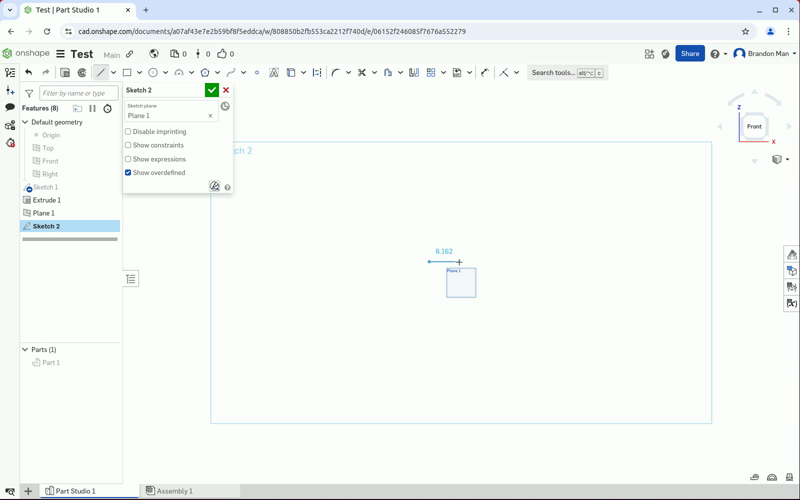
mouse_move(451, 261)
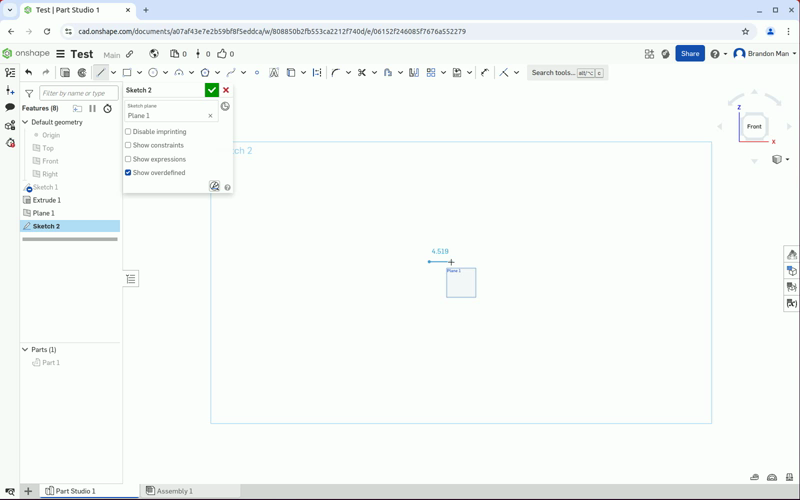
click(451, 261)
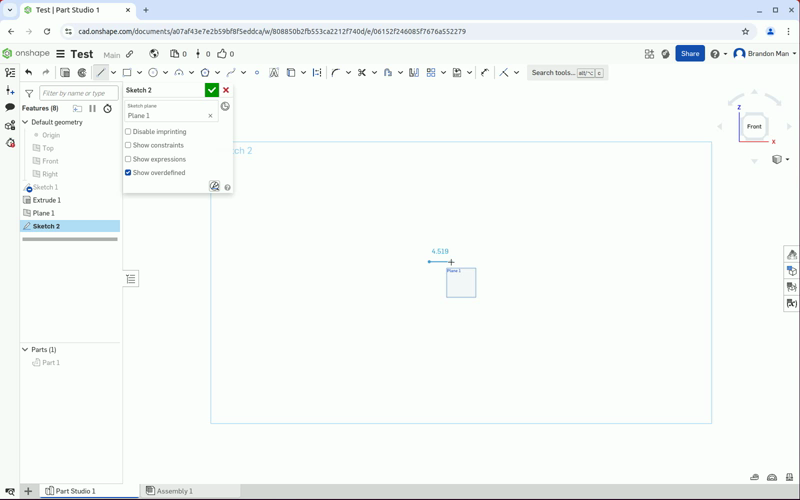
key_up(shift)
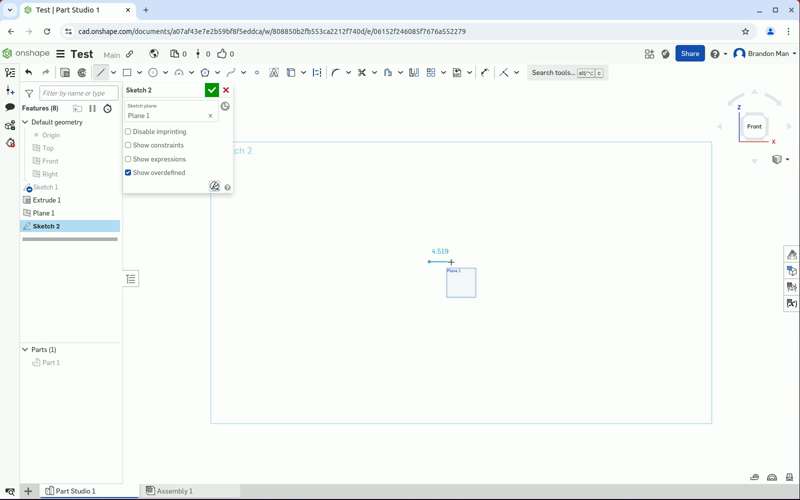
key_down(shift)
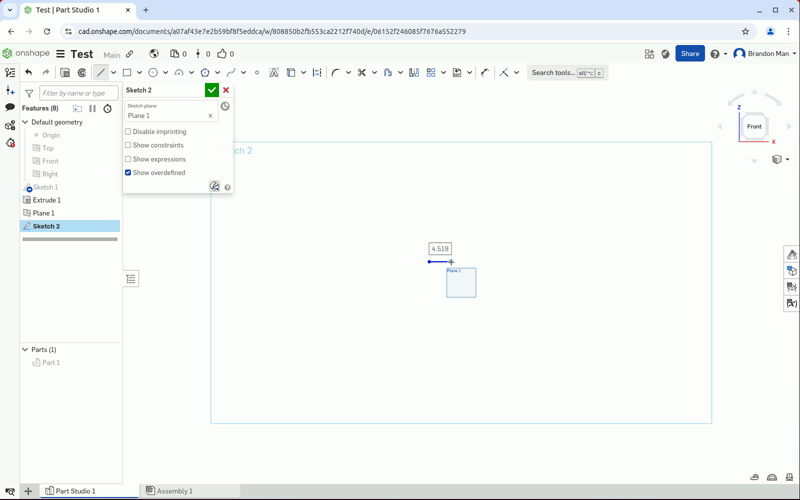
mouse_move(481, 261)
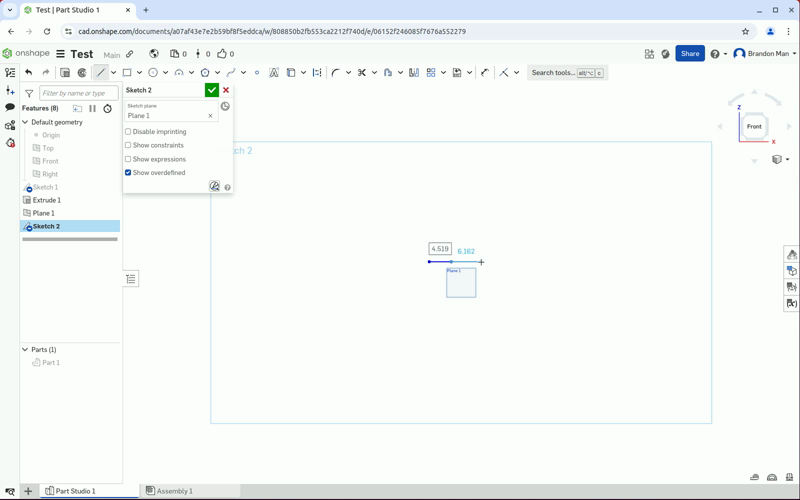
mouse_move(451, 243)
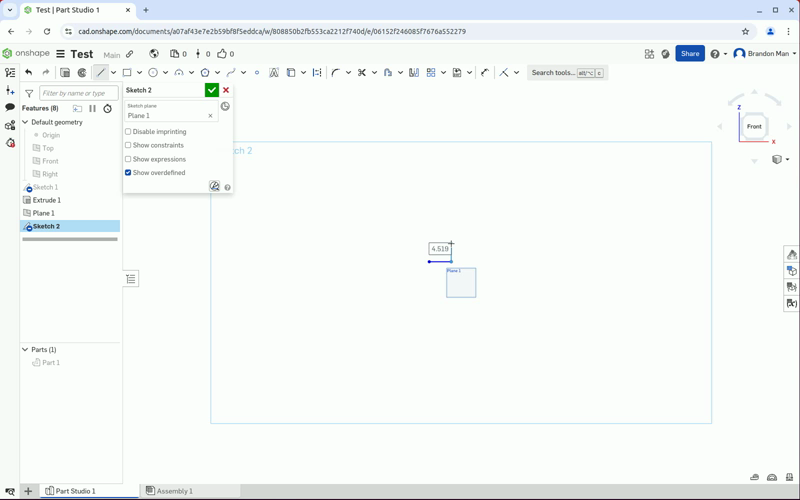
click(451, 243)
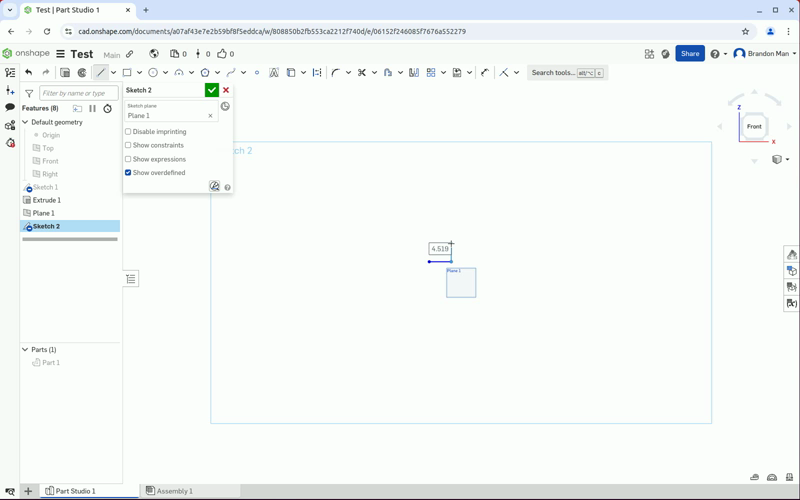
key_up(shift)
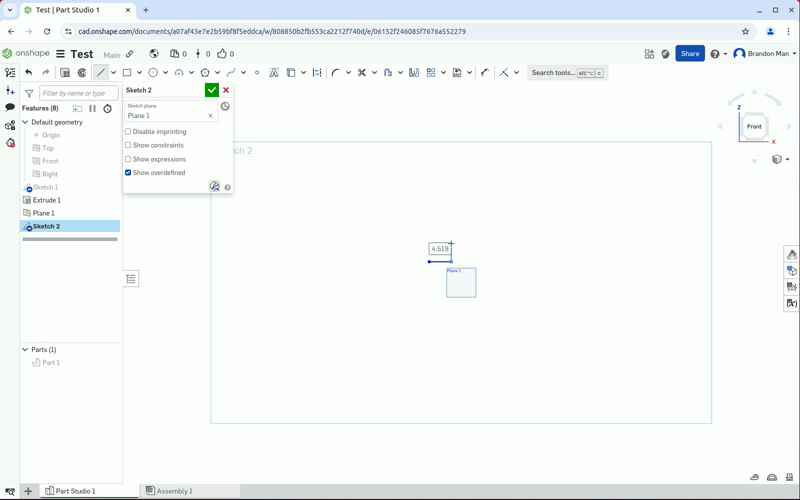
key_down(shift)
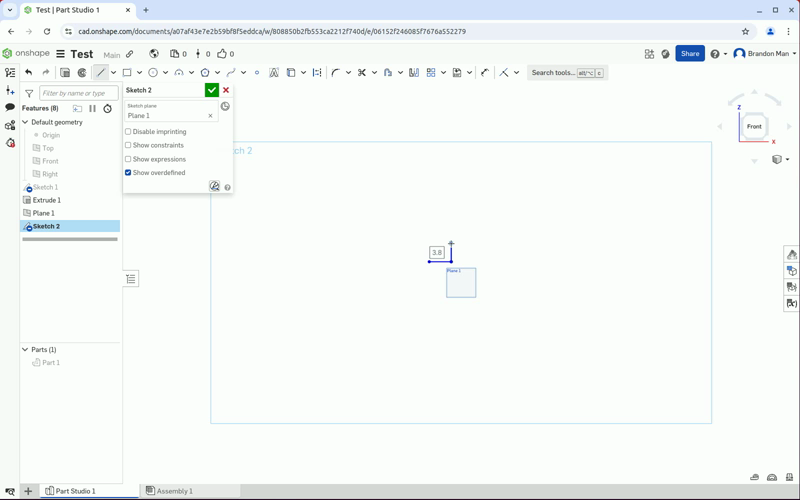
mouse_move(481, 243)
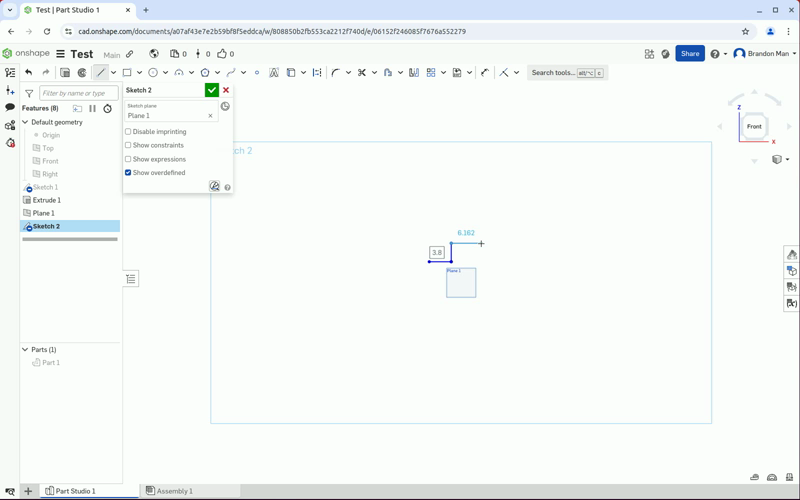
mouse_move(429, 243)
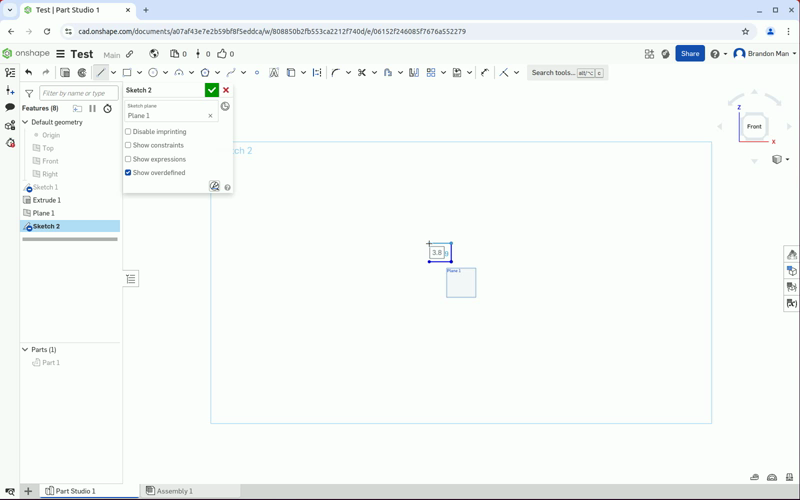
click(429, 243)
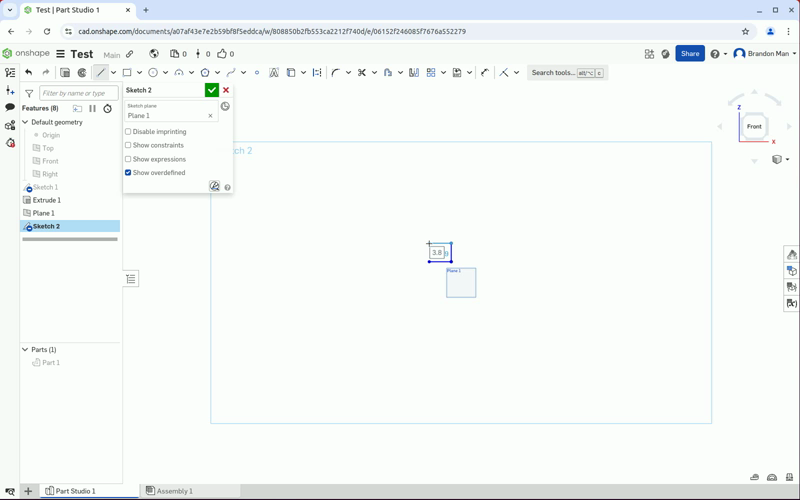
key_up(shift)
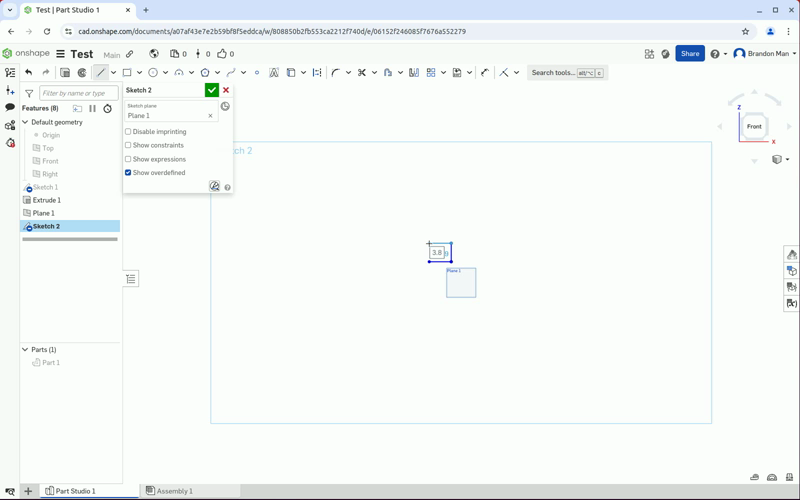
mouse_move(459, 243)
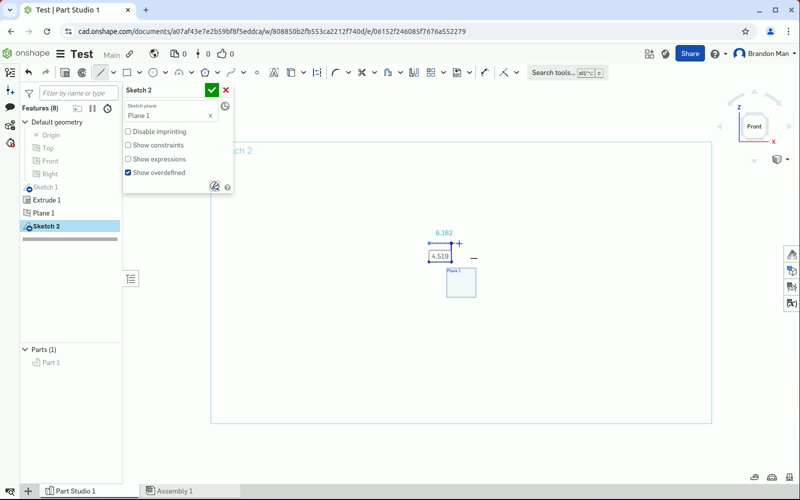
key_down(shift)
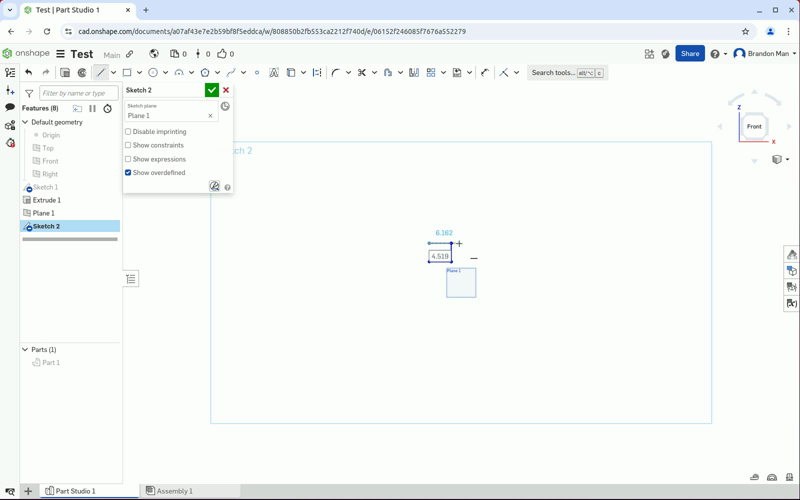
mouse_move(429, 261)
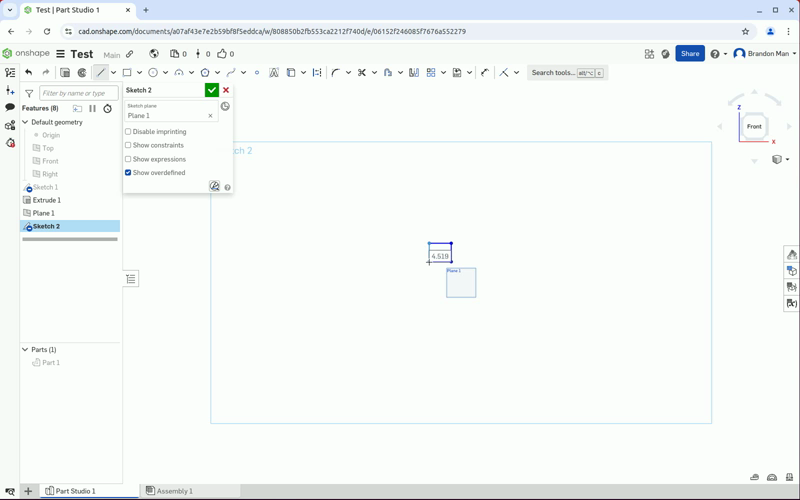
key_up(shift)
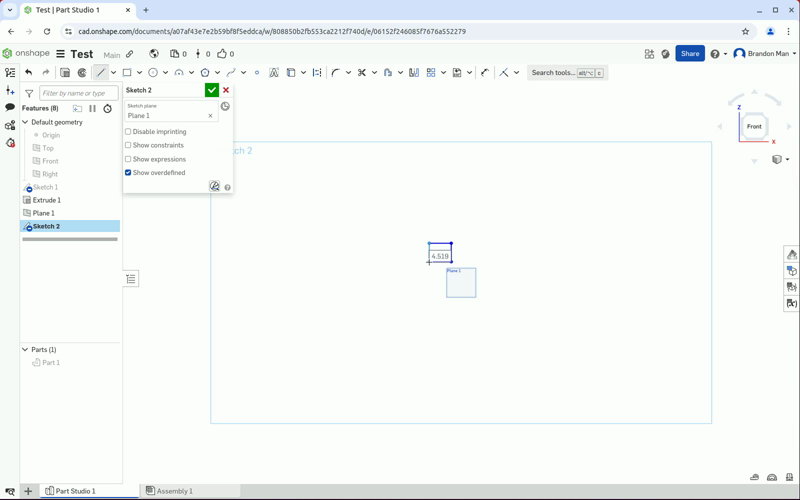
click(429, 261)
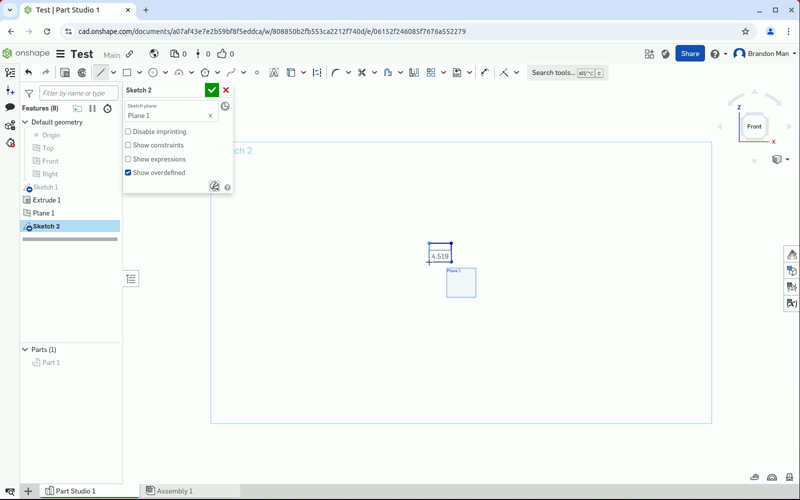
key(esc)
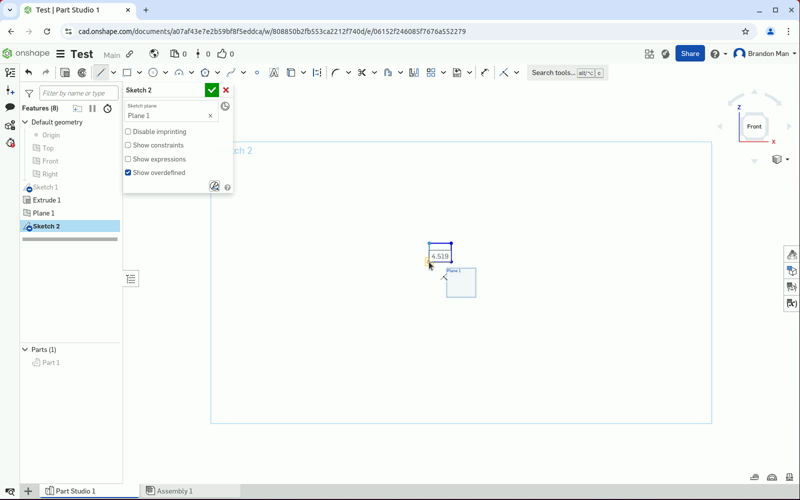
mouse_move(450, 248)
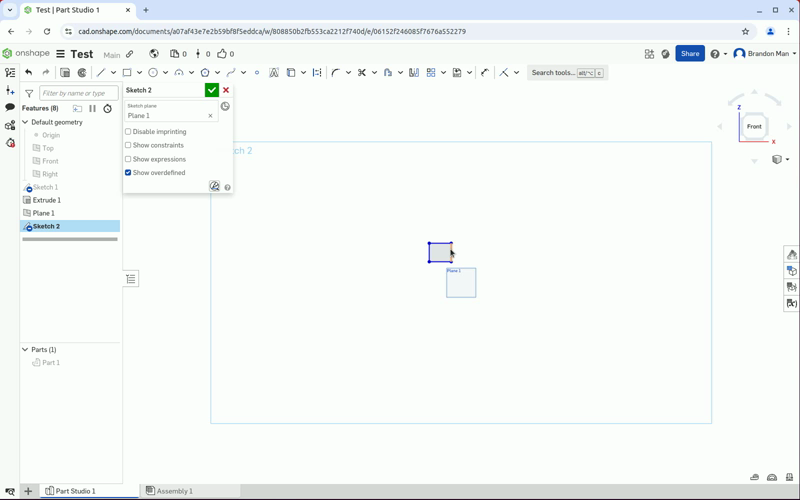
scroll(6)
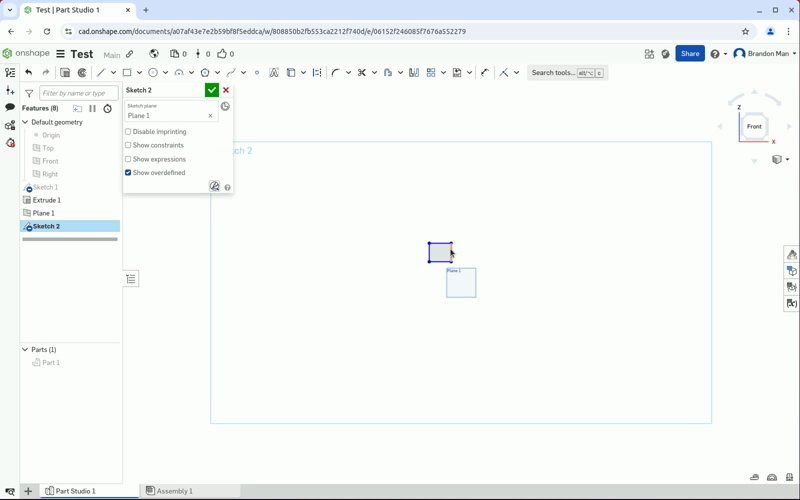
scroll(6)
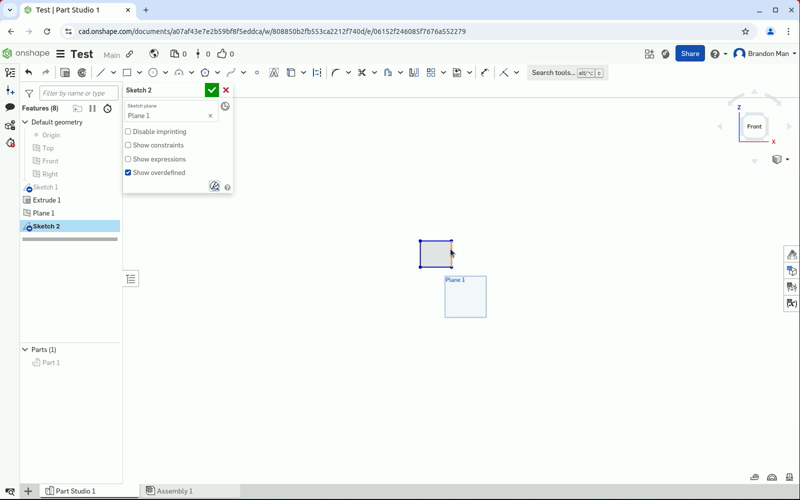
scroll(6)
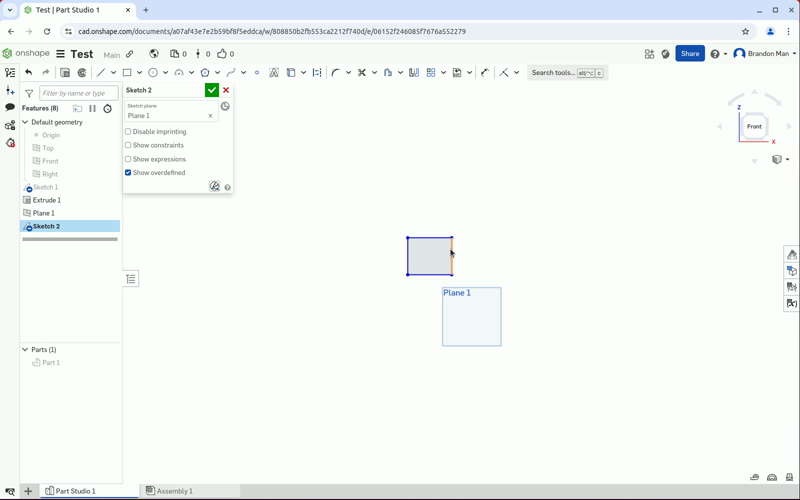
scroll(6)
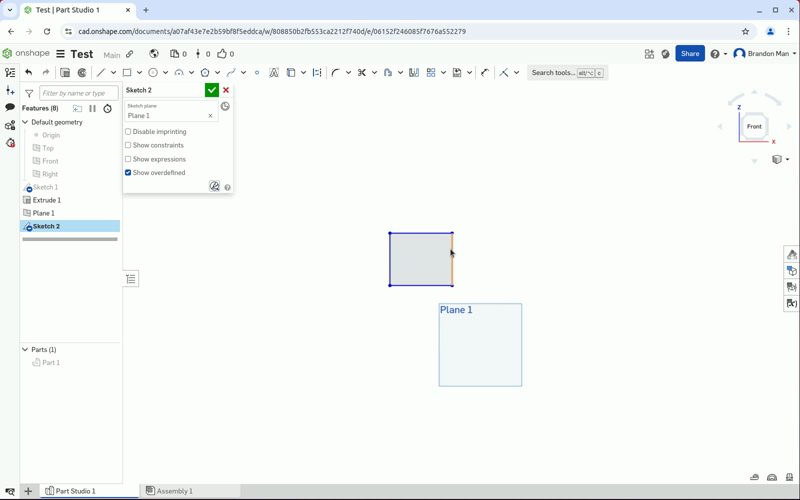
scroll(6)
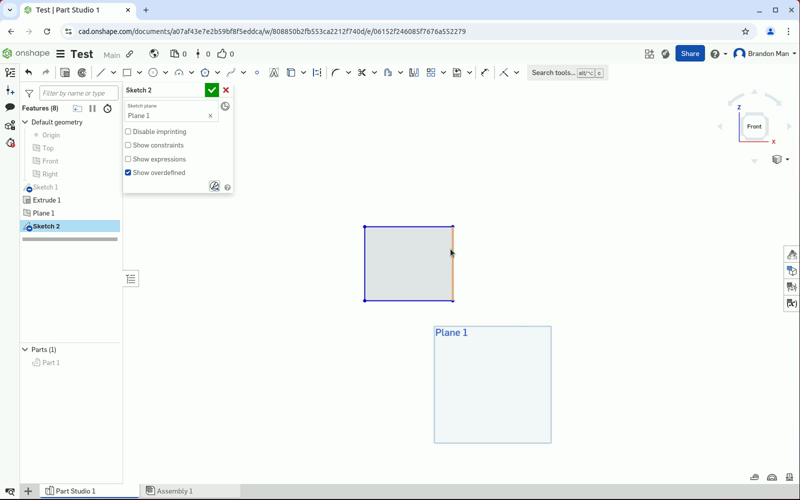
scroll(6)
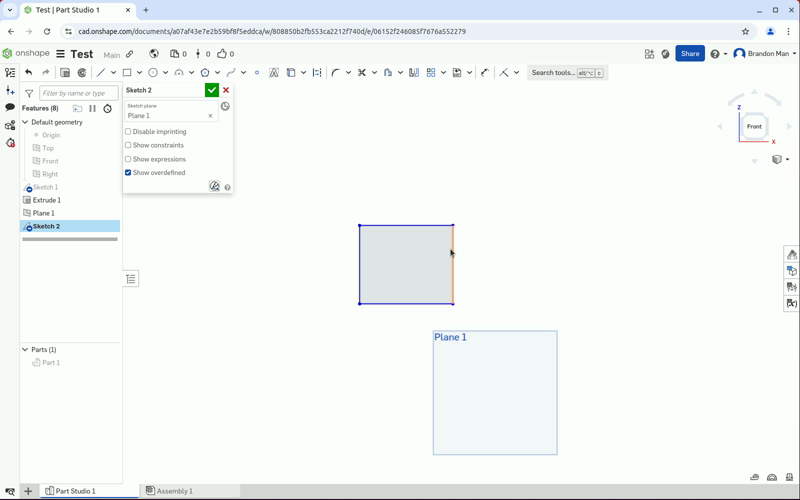
scroll(6)
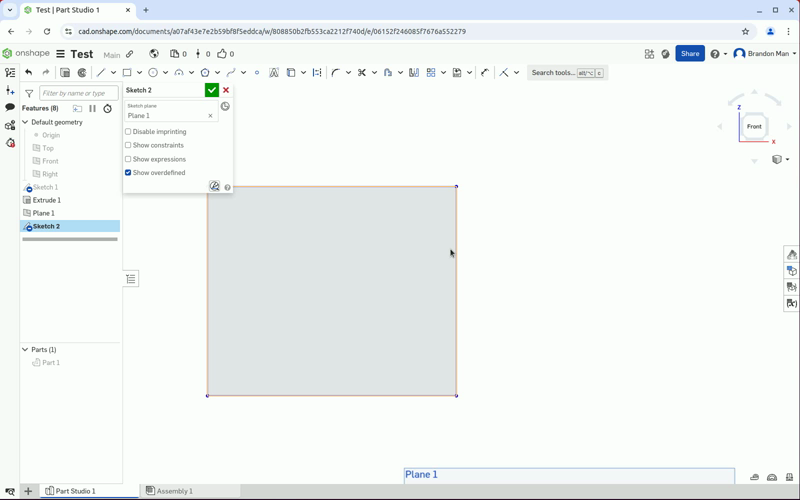
click(450, 248)
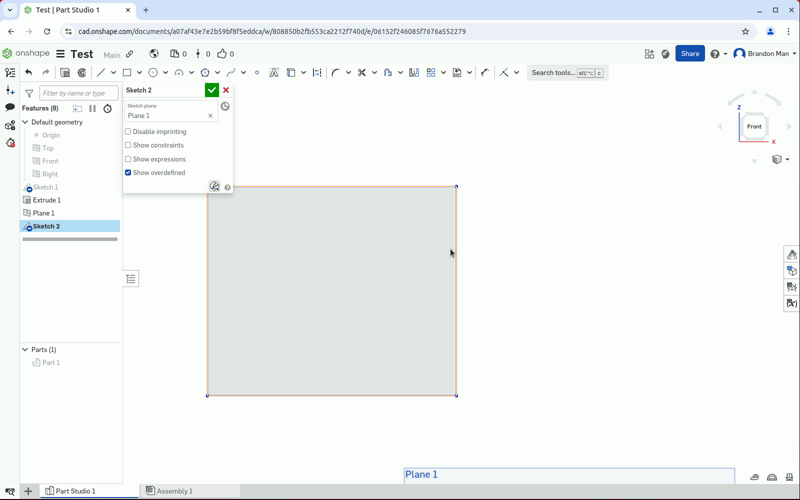
scroll(-6)
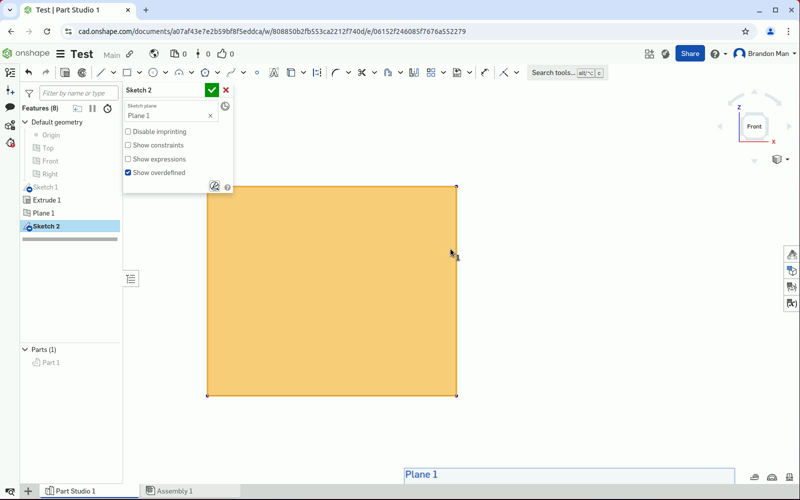
scroll(-6)
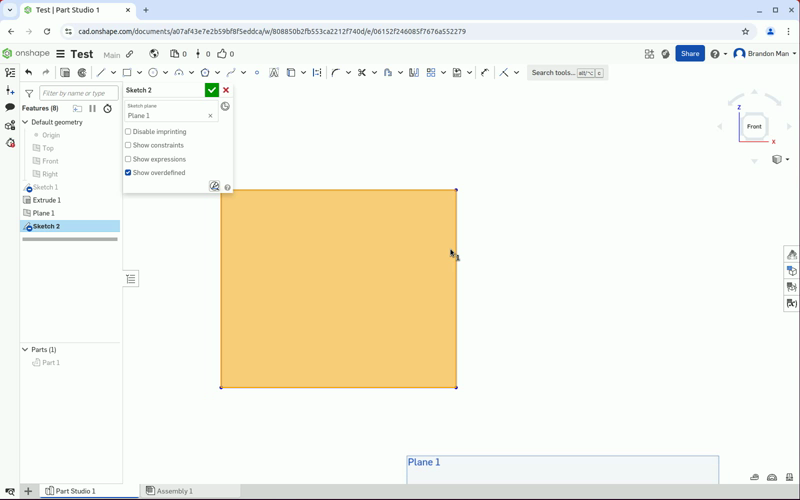
scroll(-6)
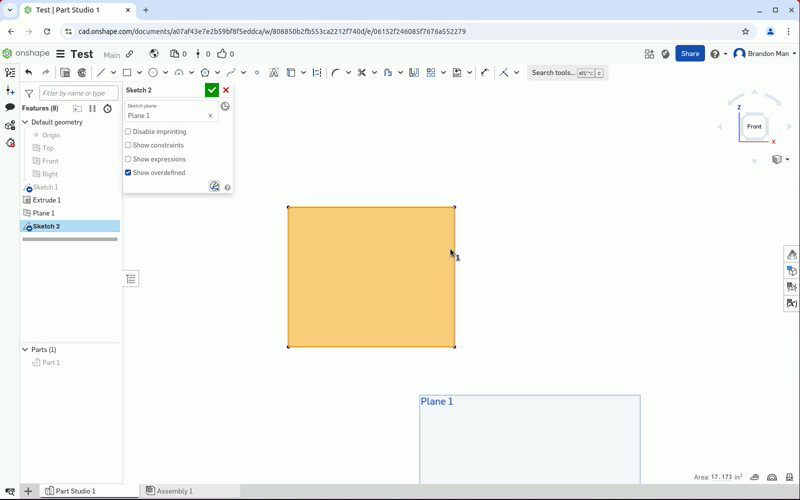
scroll(-6)
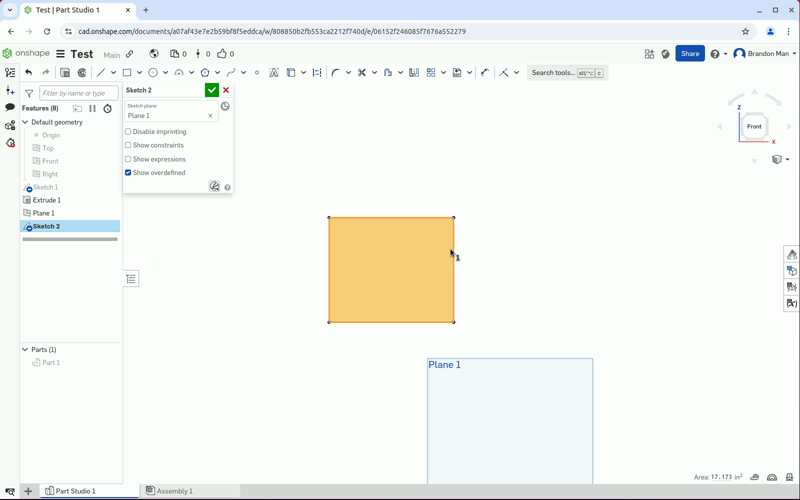
scroll(-6)
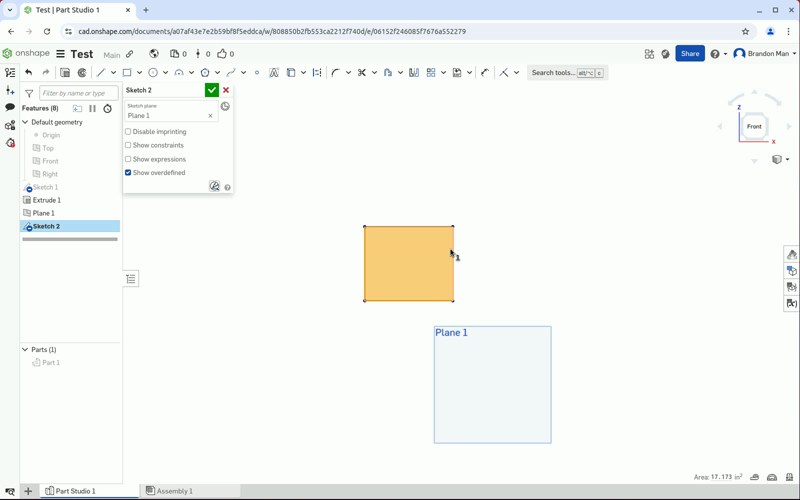
scroll(-6)
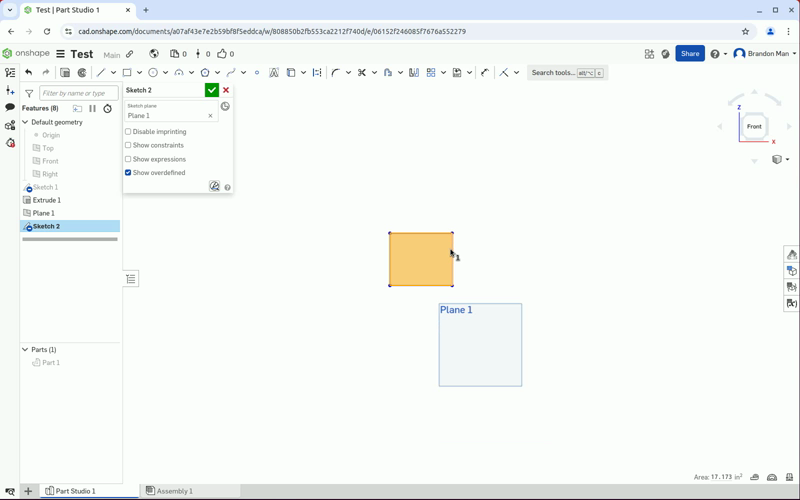
scroll(-6)
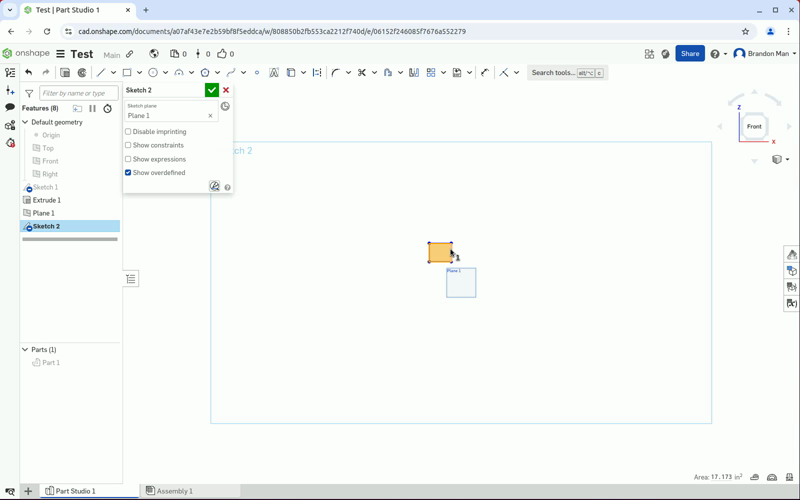
mouse_move(73, 352)
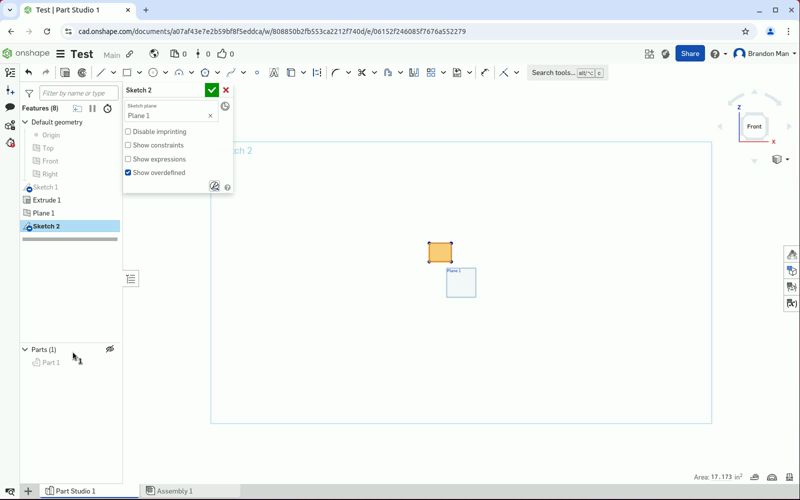
key(shift+y)
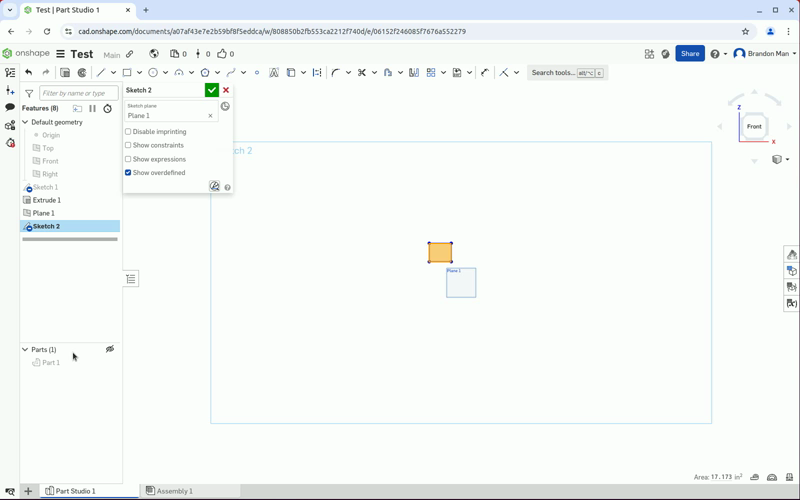
key(shift+e)
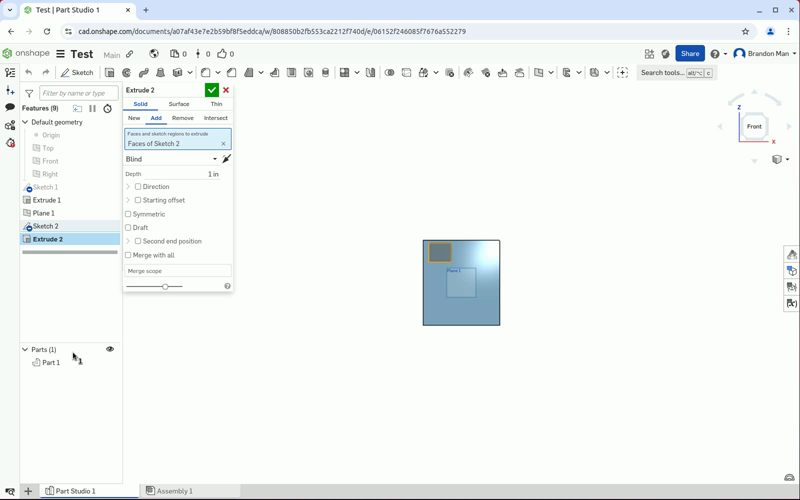
mouse_move(143, 106)
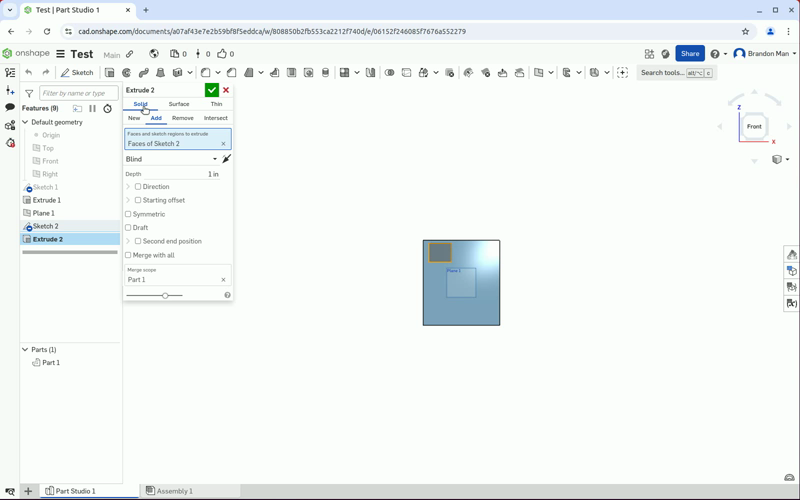
click(143, 106)
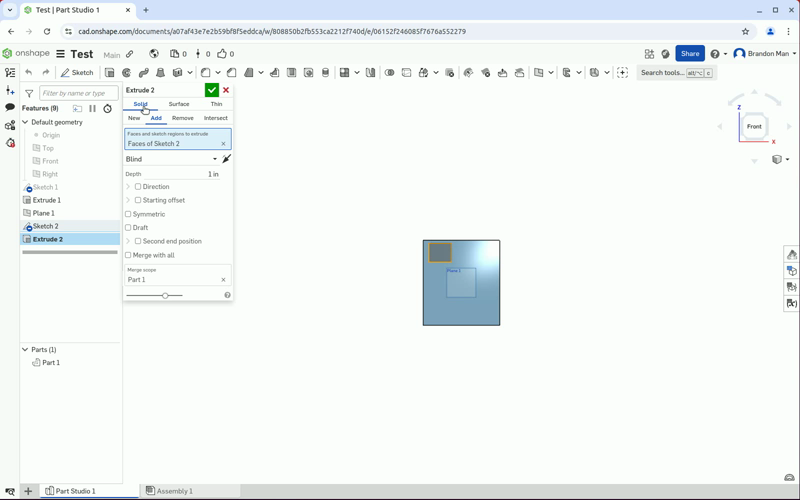
mouse_move(186, 120)
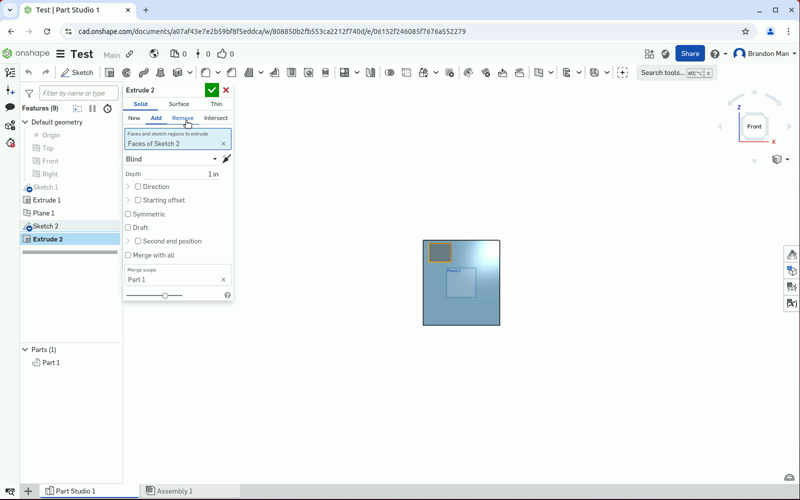
click(186, 120)
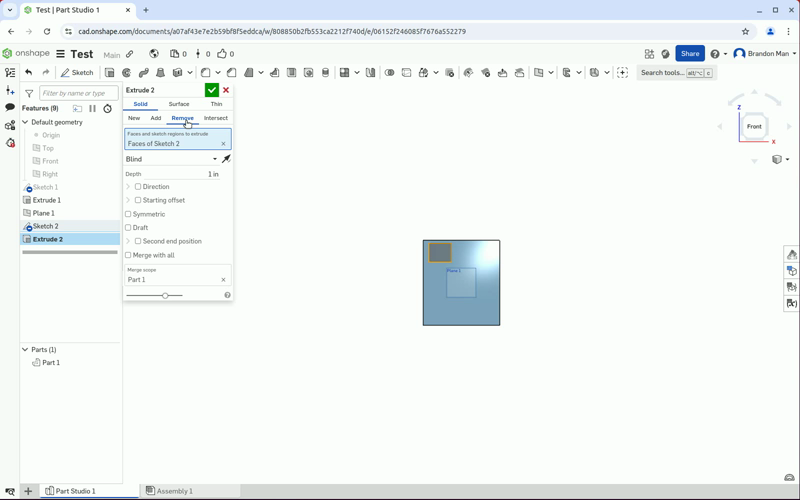
key(tab, 4)
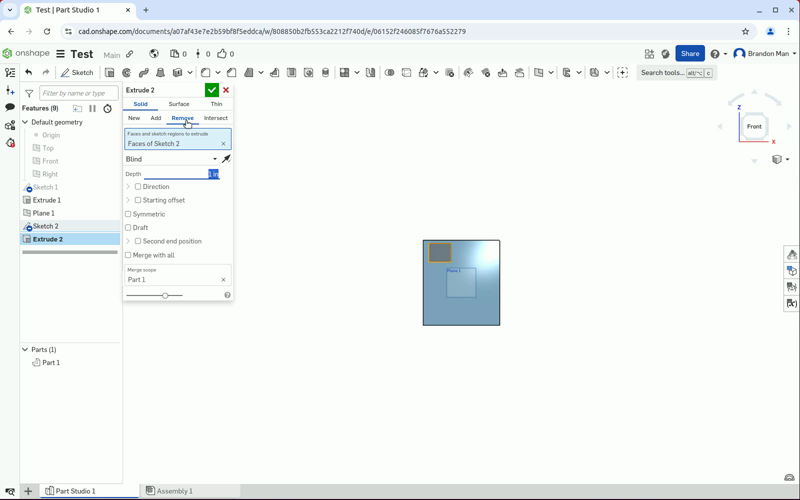
text(23.108)
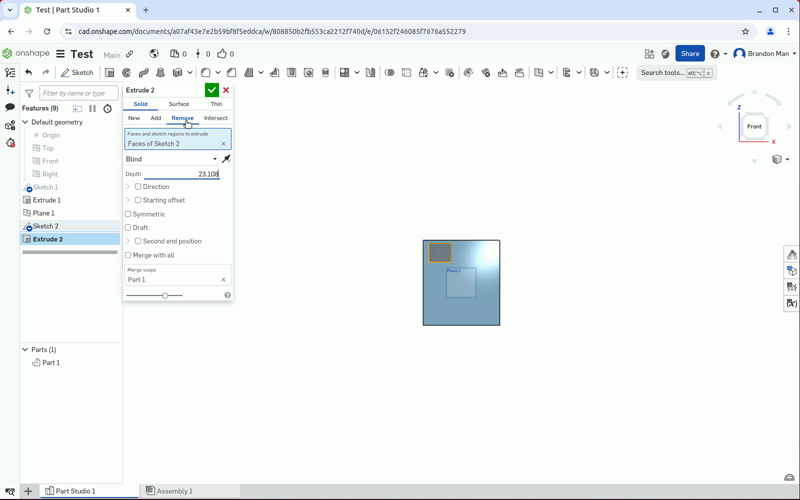
key(tab, 6)
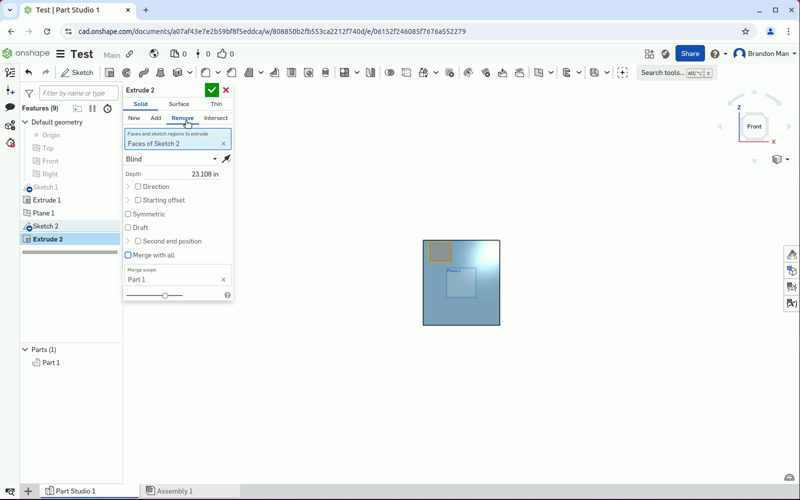
key(space)
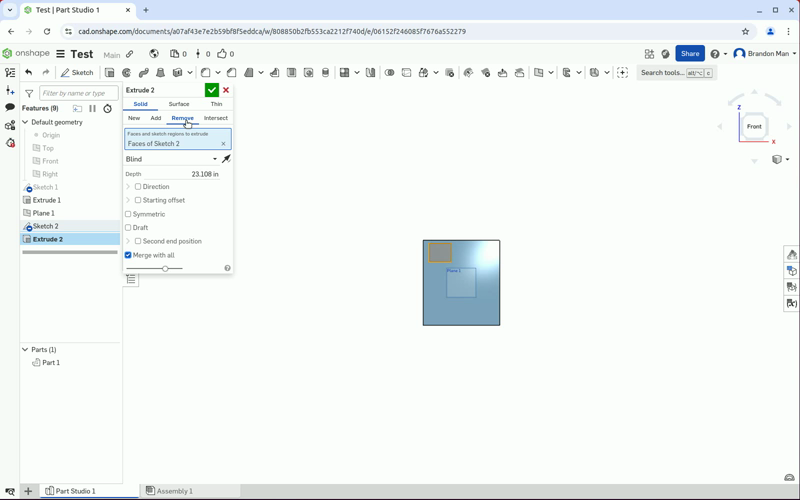
key(enter)
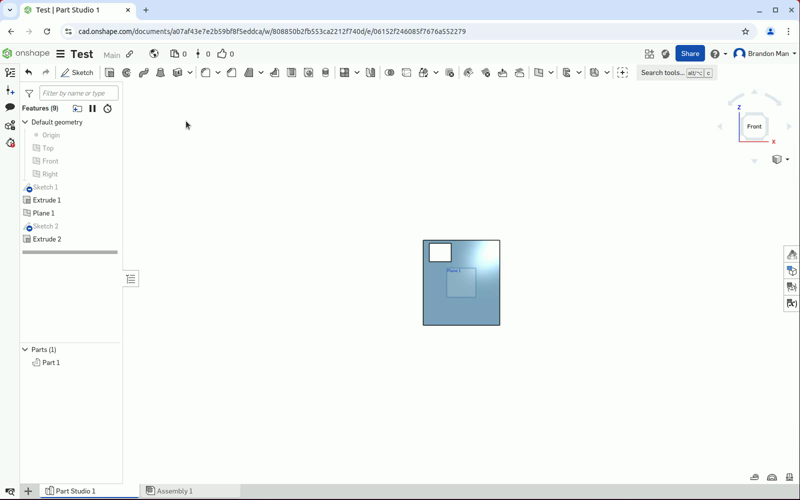
key(shift+h)
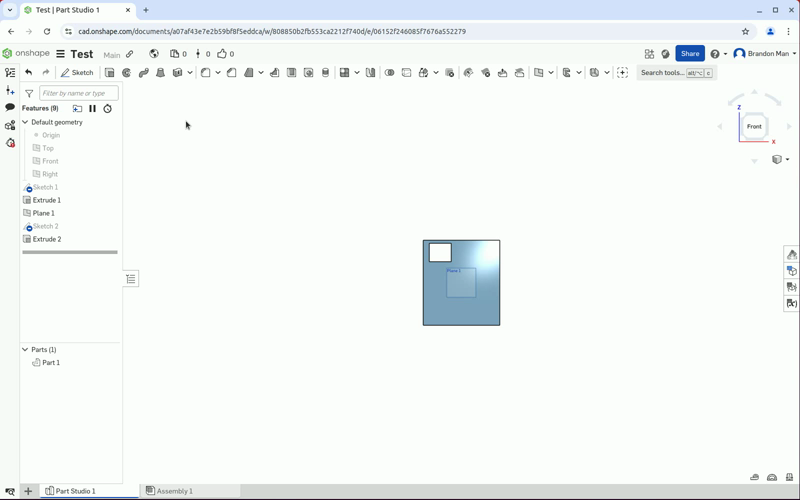
key(shift+h)
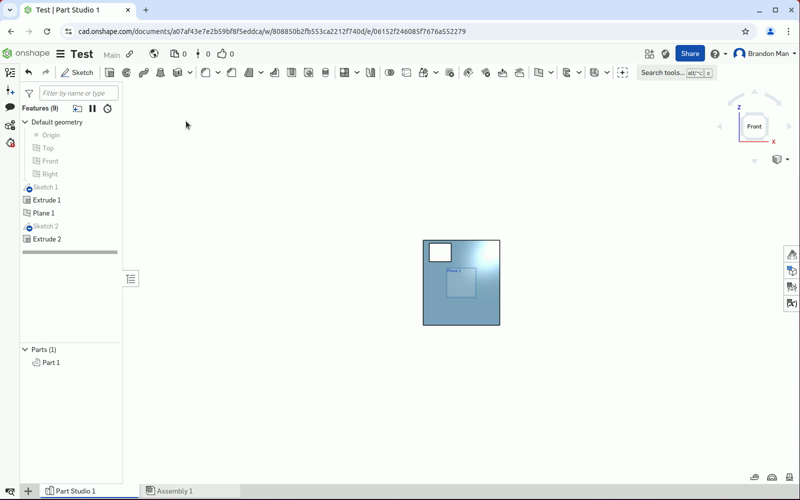
mouse_move(73, 189)
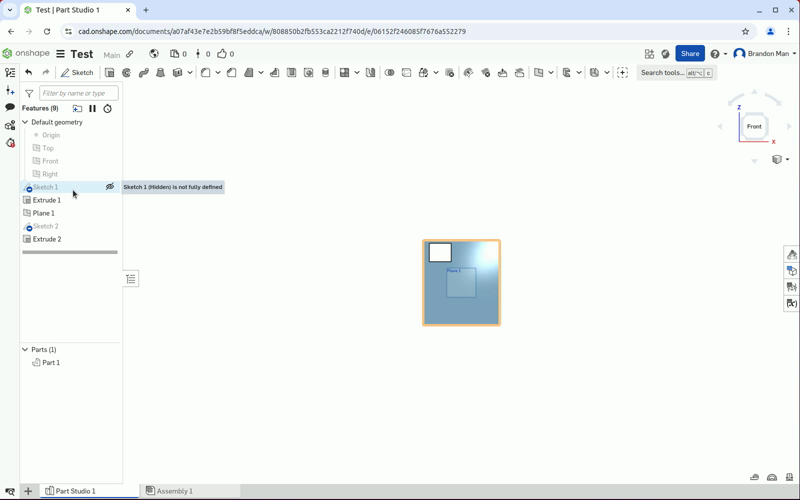
click(73, 189)
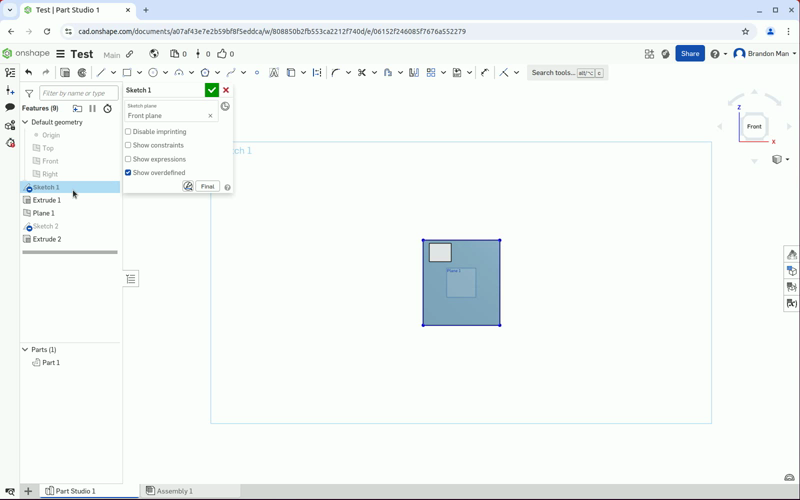
mouse_move(229, 92)
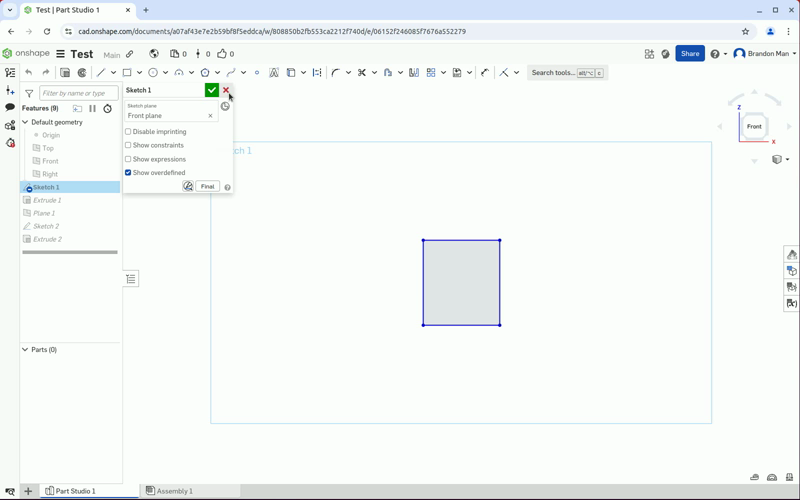
click(229, 92)
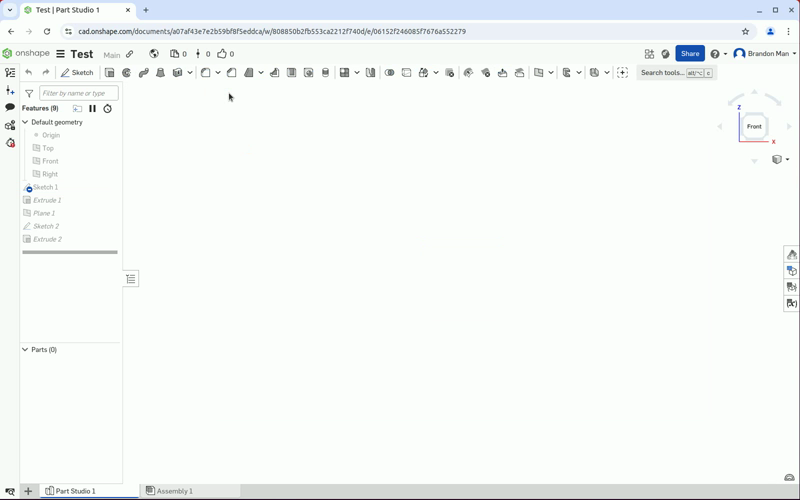
key(shift+s)
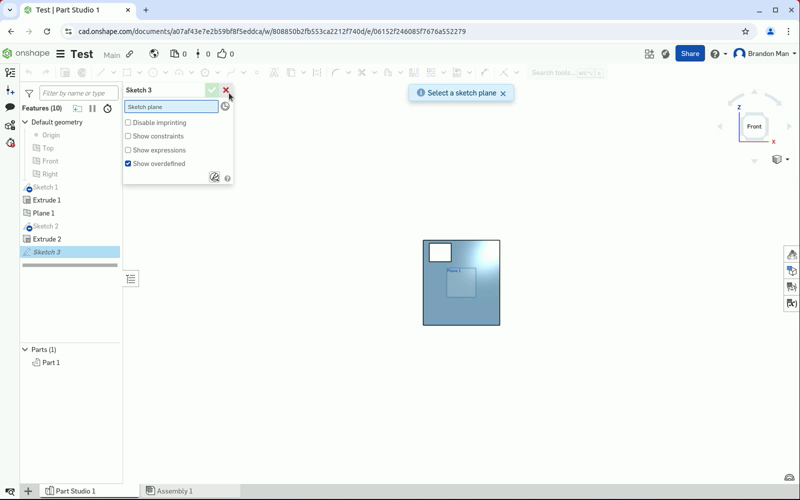
mouse_move(73, 215)
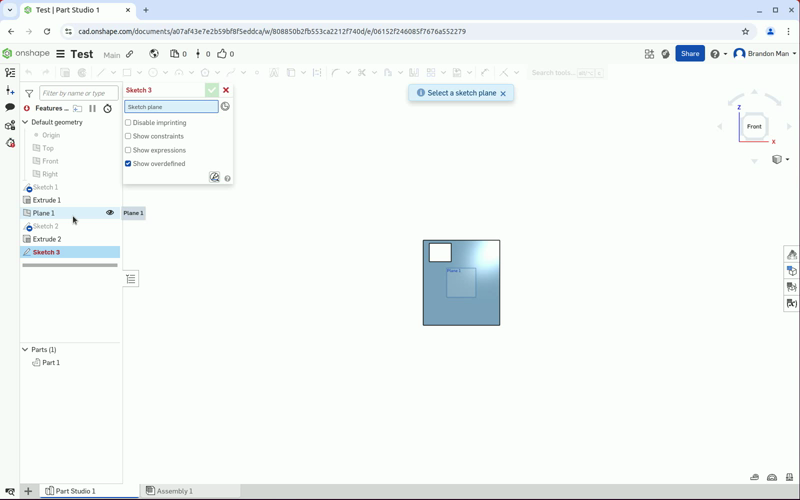
click(73, 215)
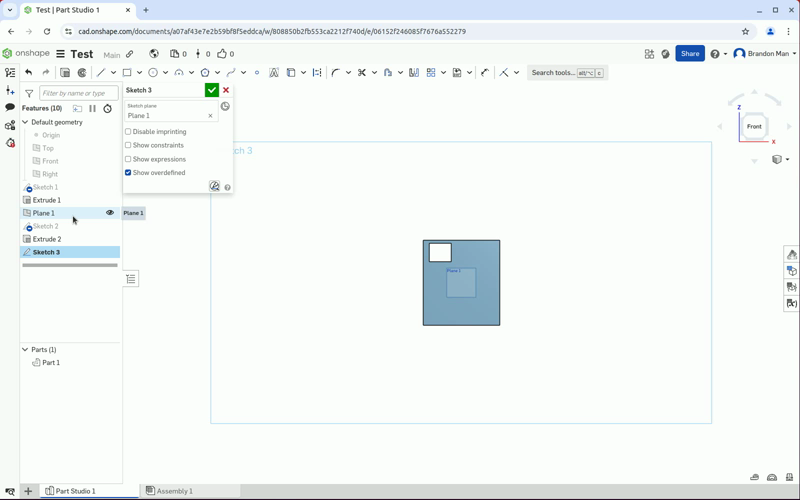
mouse_move(73, 352)
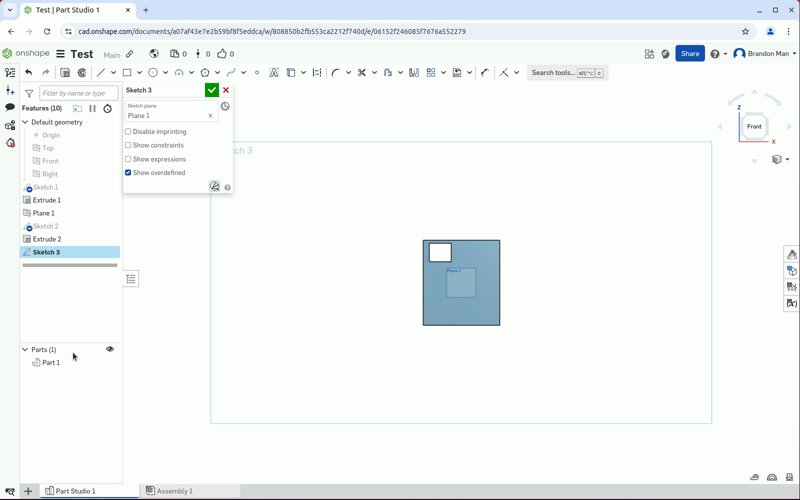
key(y)
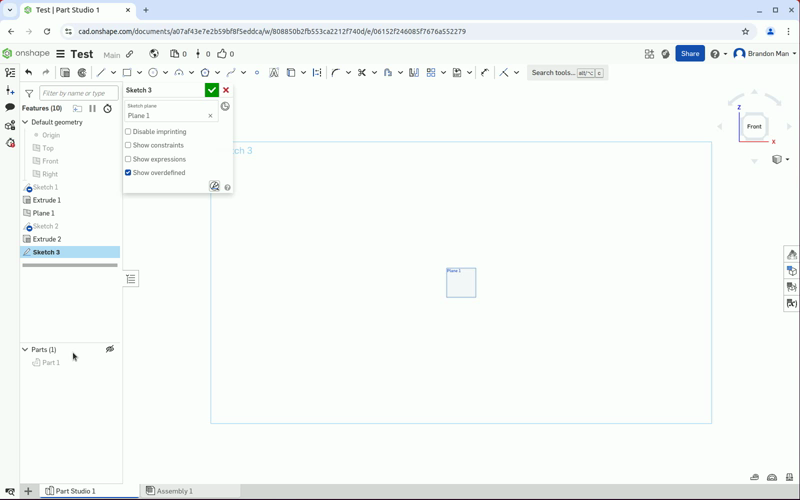
key(l)
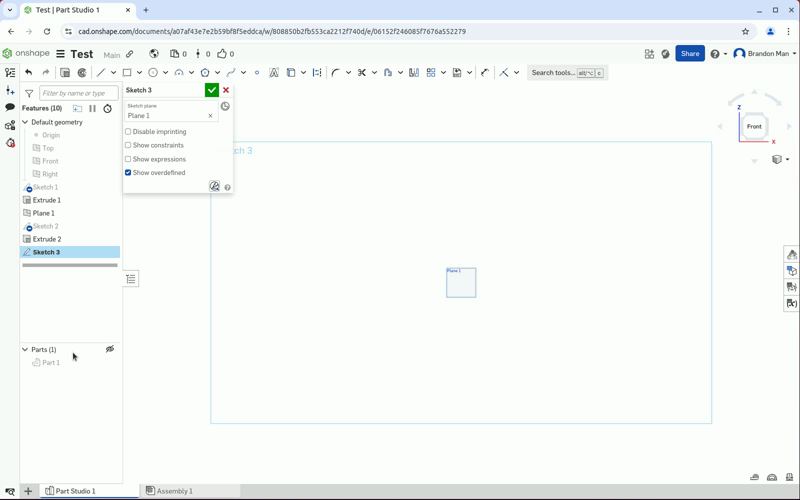
key_down(shift)
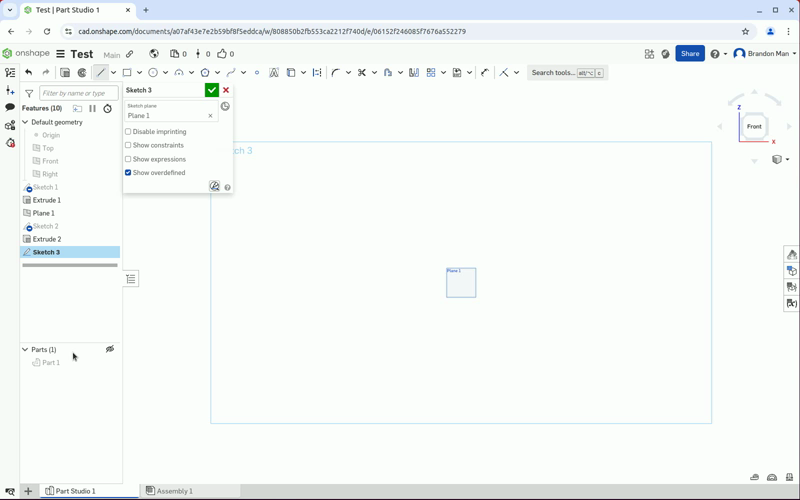
mouse_move(429, 261)
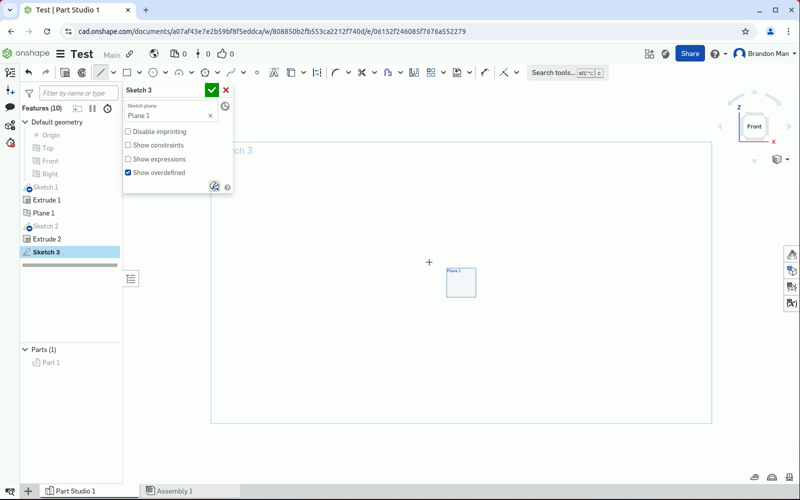
click(429, 261)
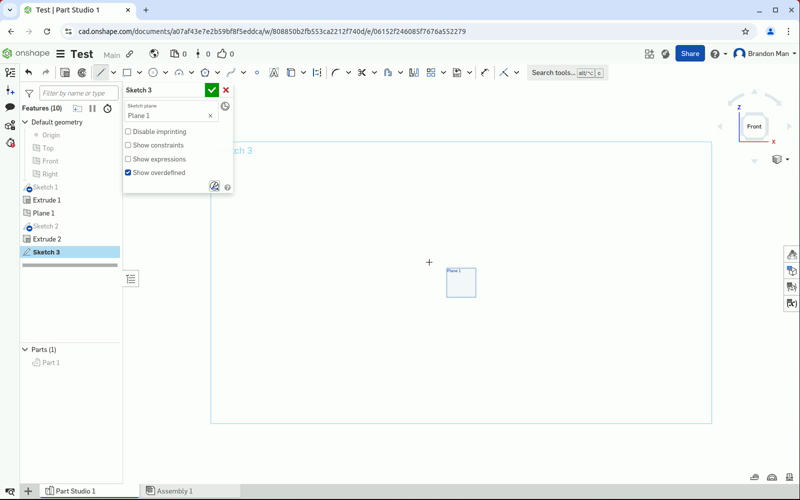
key_up(shift)
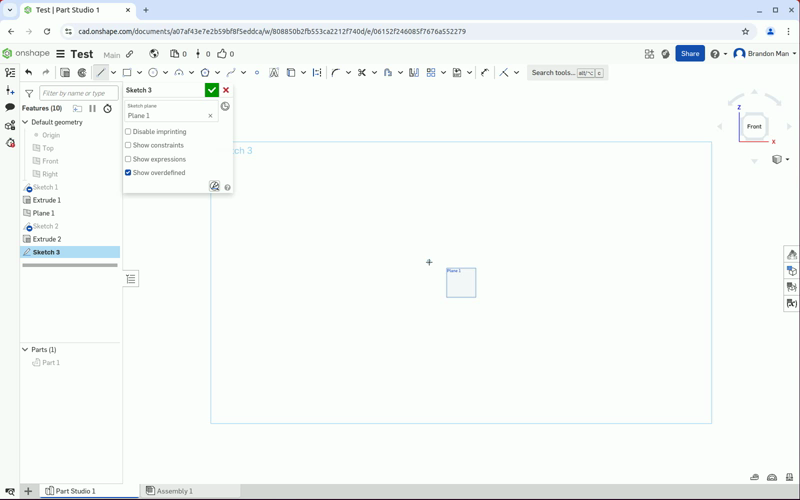
key_down(shift)
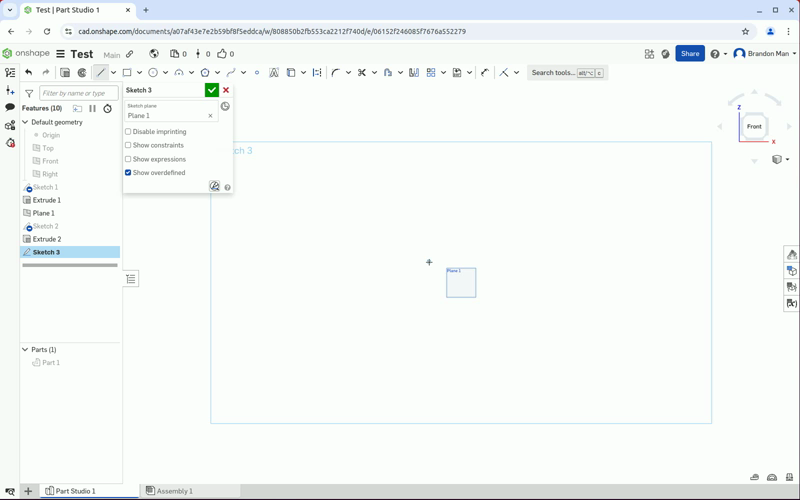
mouse_move(459, 261)
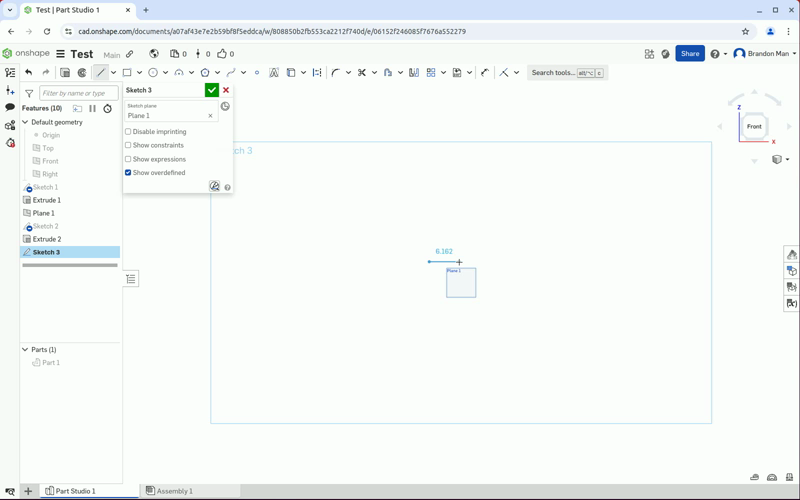
mouse_move(451, 261)
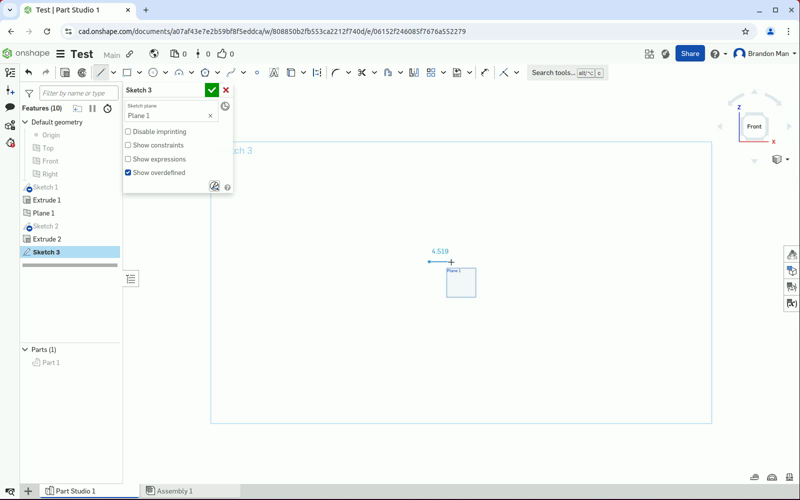
click(451, 261)
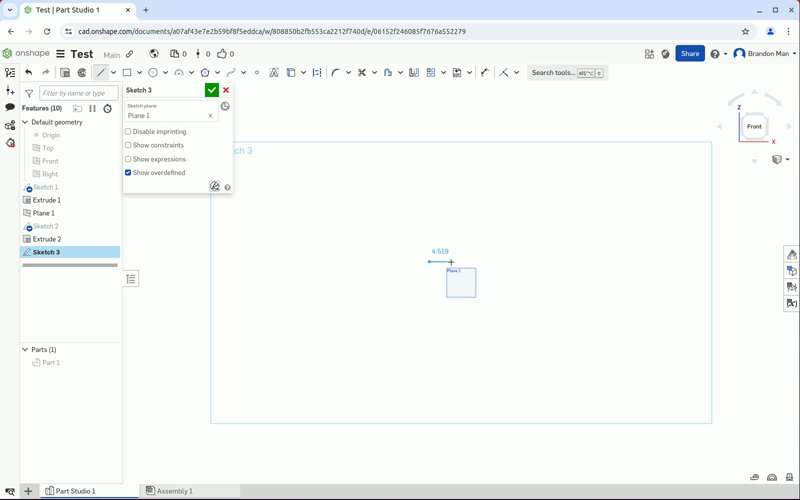
key_up(shift)
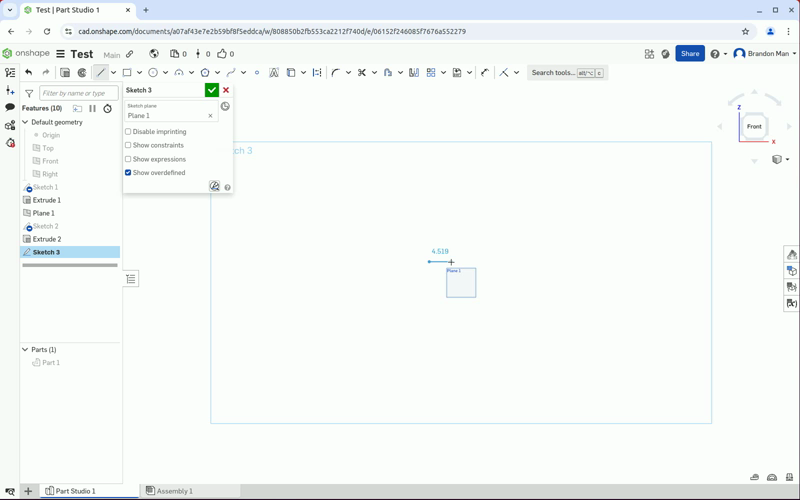
key_down(shift)
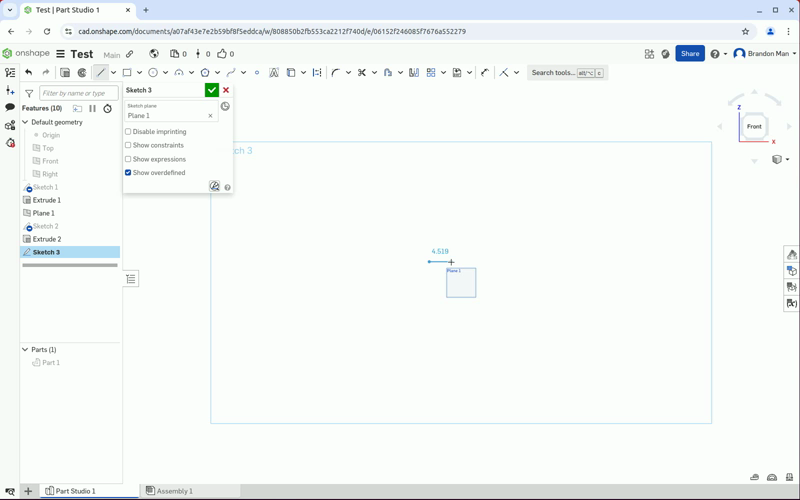
mouse_move(481, 261)
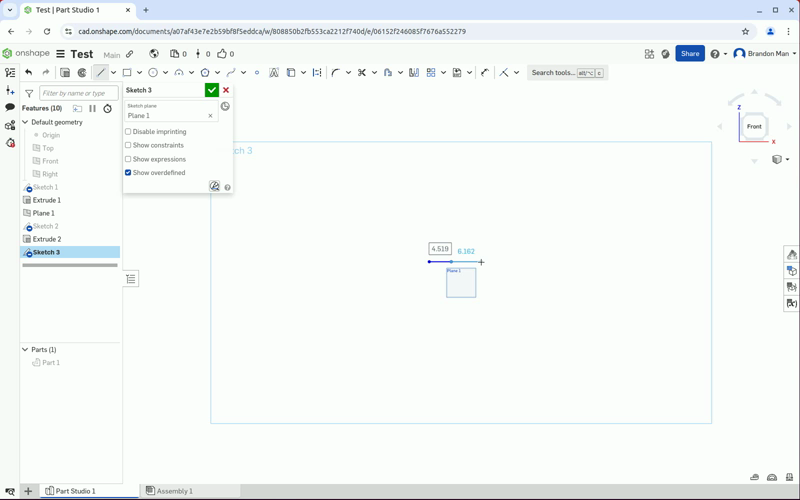
mouse_move(451, 243)
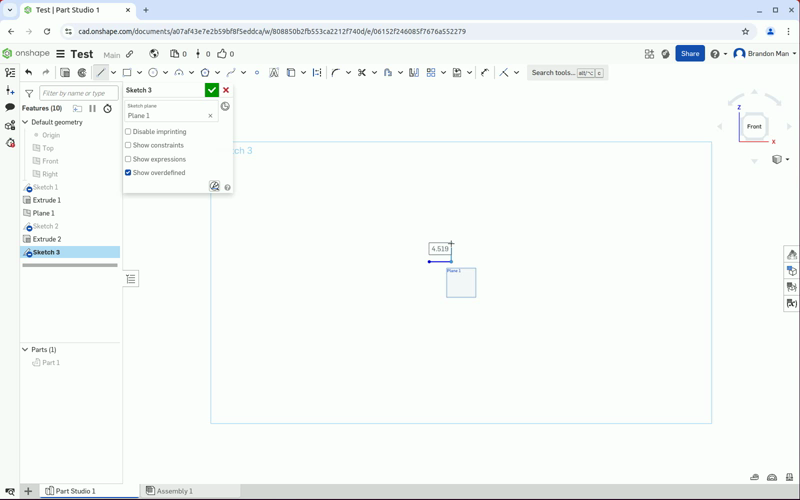
click(451, 243)
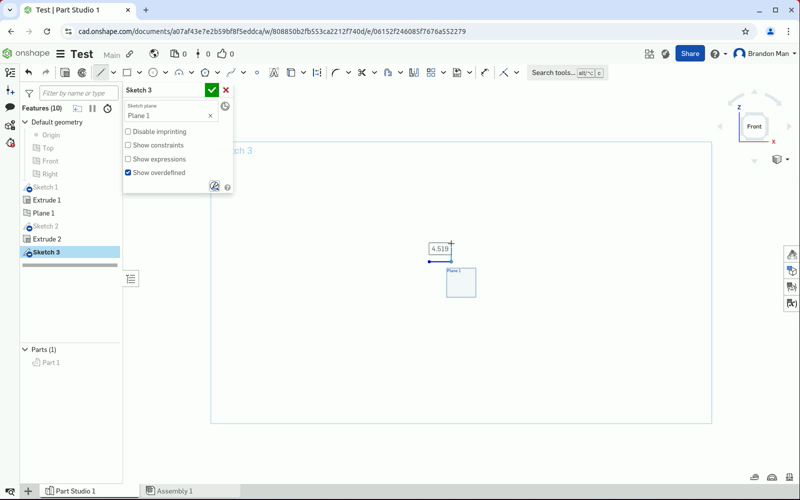
key_up(shift)
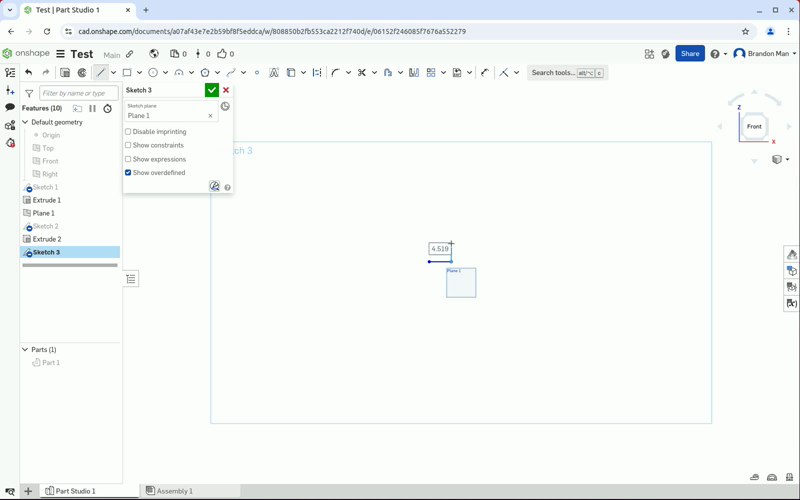
key_down(shift)
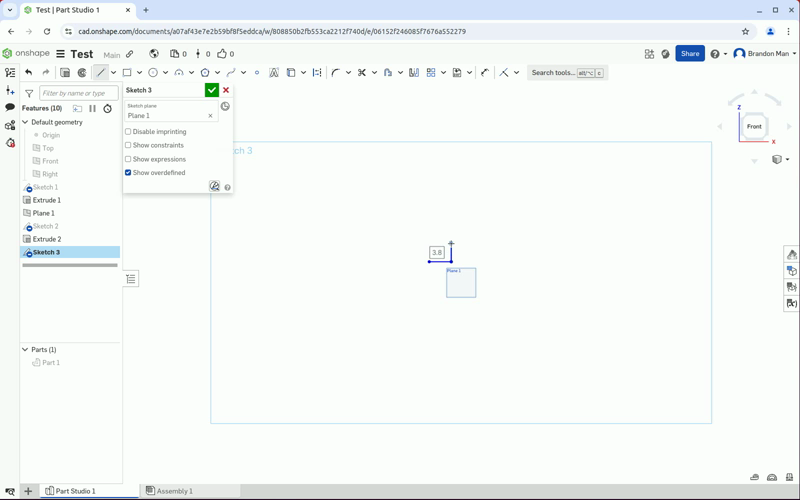
mouse_move(481, 243)
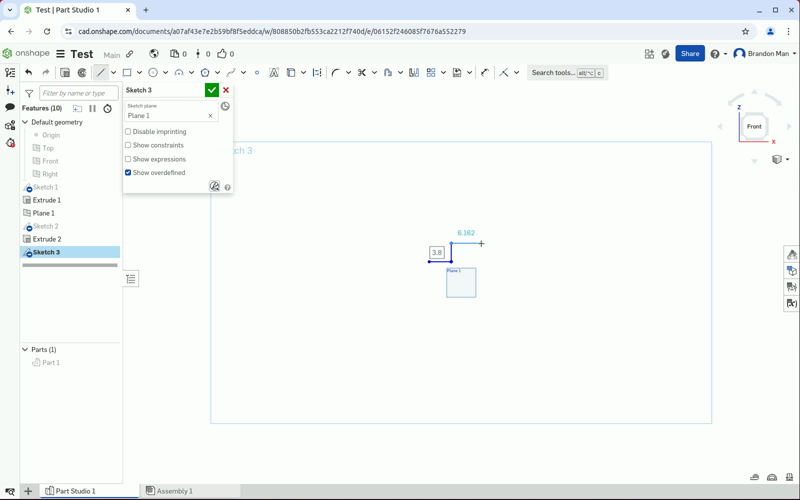
mouse_move(429, 243)
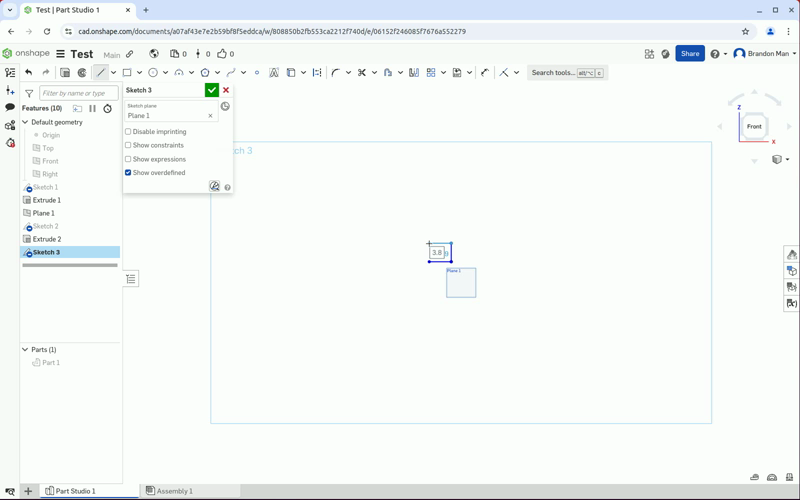
click(429, 243)
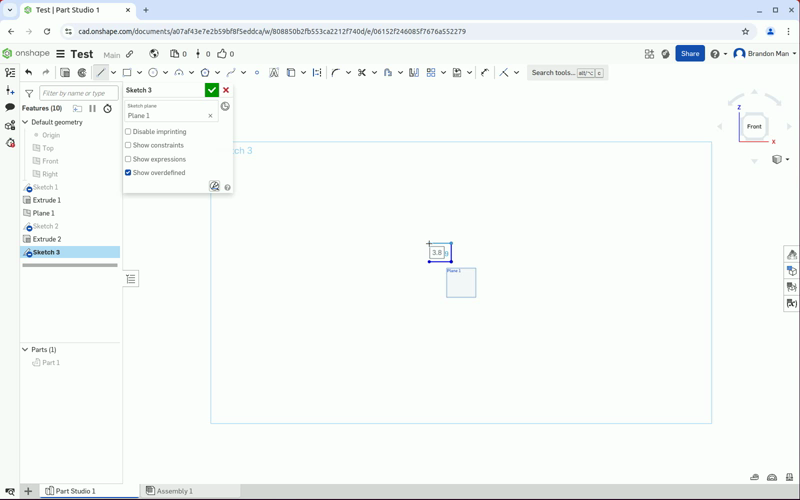
key_up(shift)
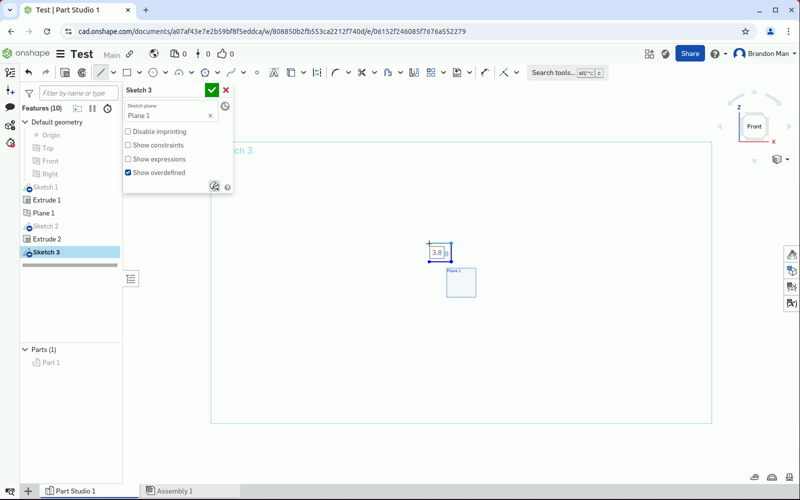
mouse_move(459, 243)
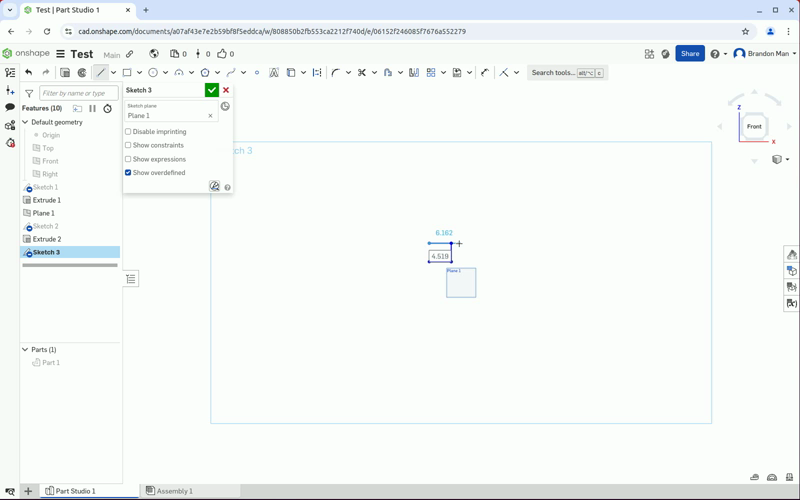
key_down(shift)
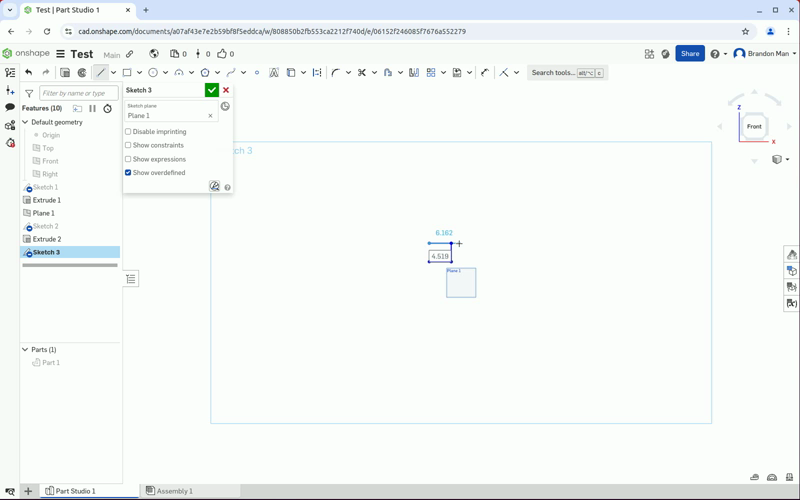
mouse_move(429, 261)
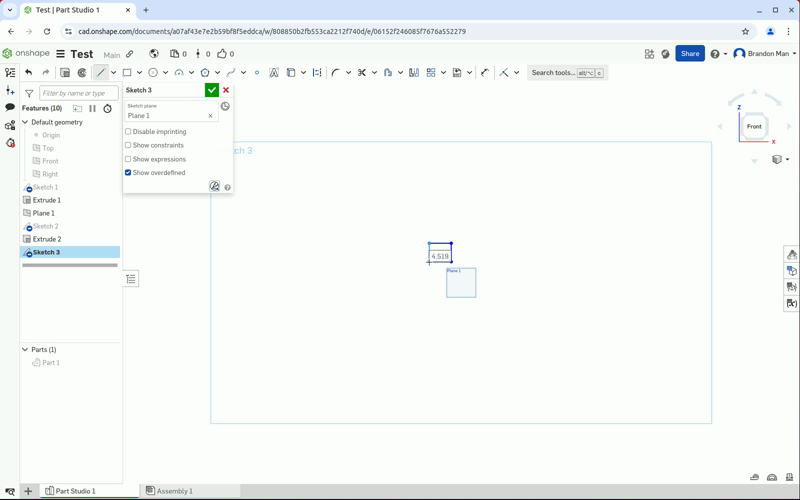
key_up(shift)
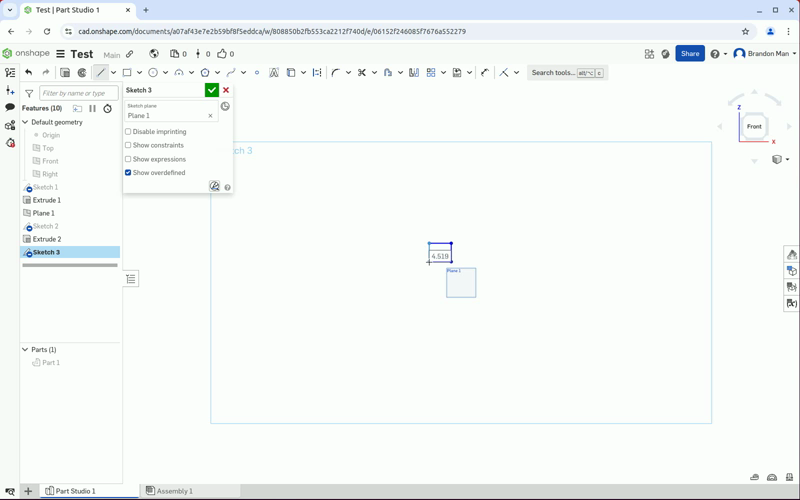
click(429, 261)
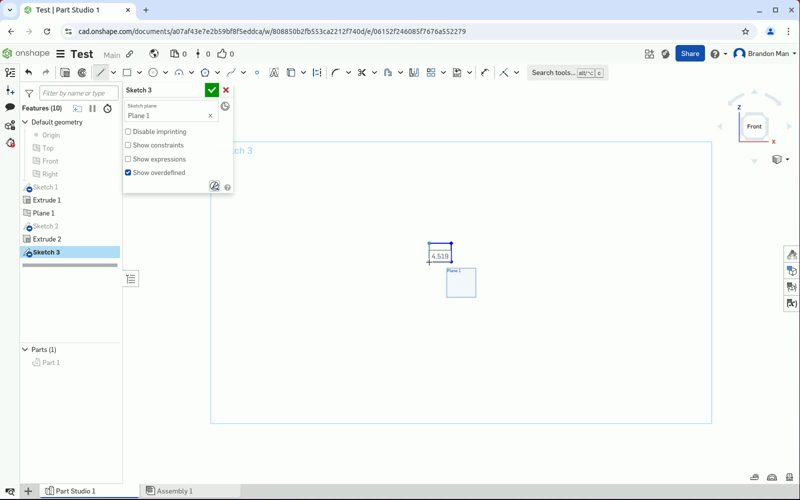
key(esc)
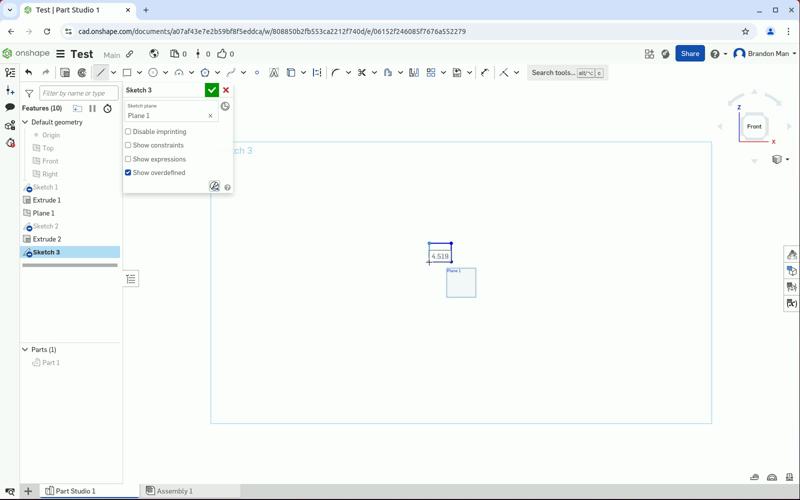
mouse_move(443, 257)
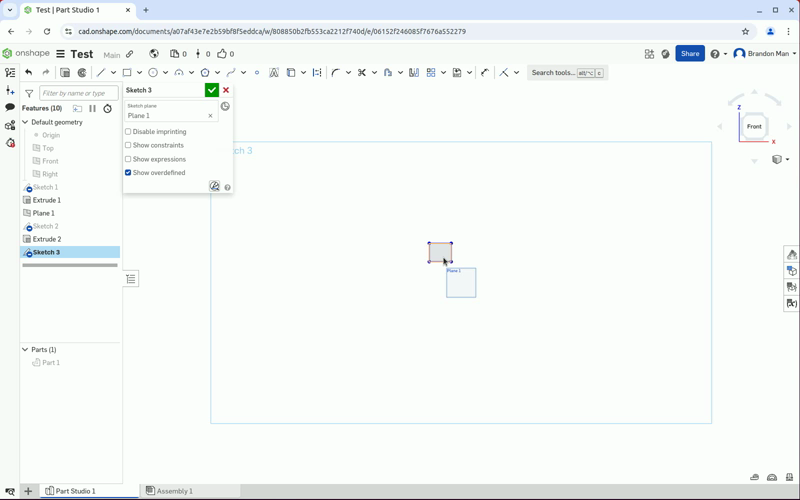
scroll(6)
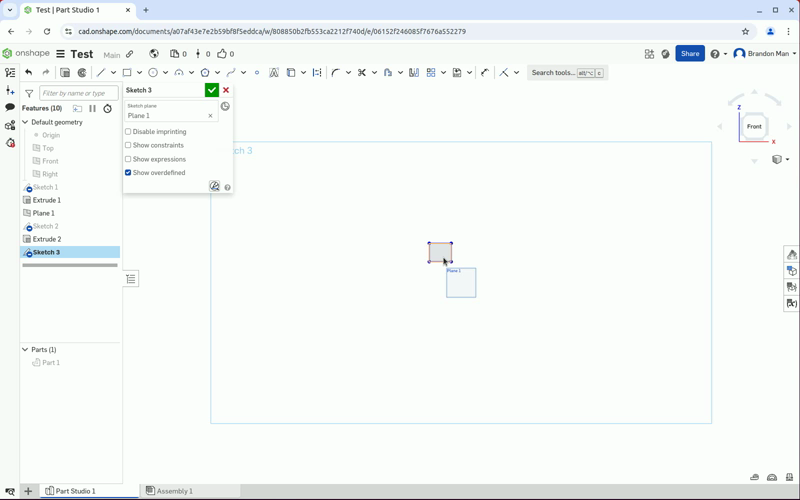
scroll(6)
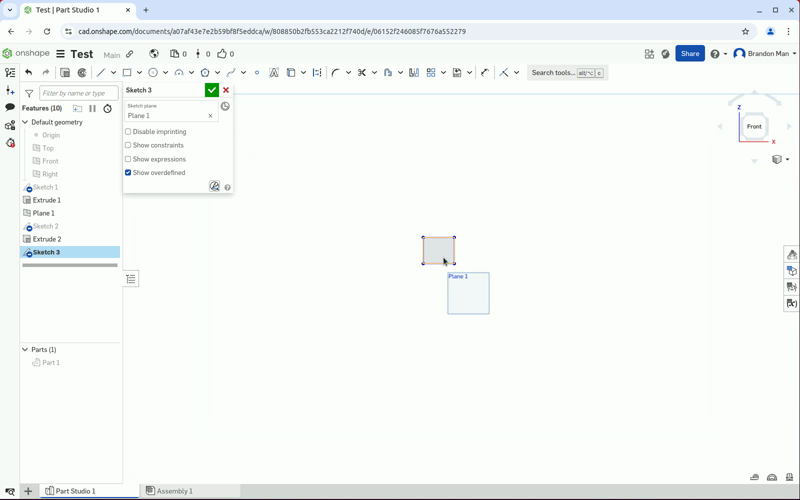
scroll(6)
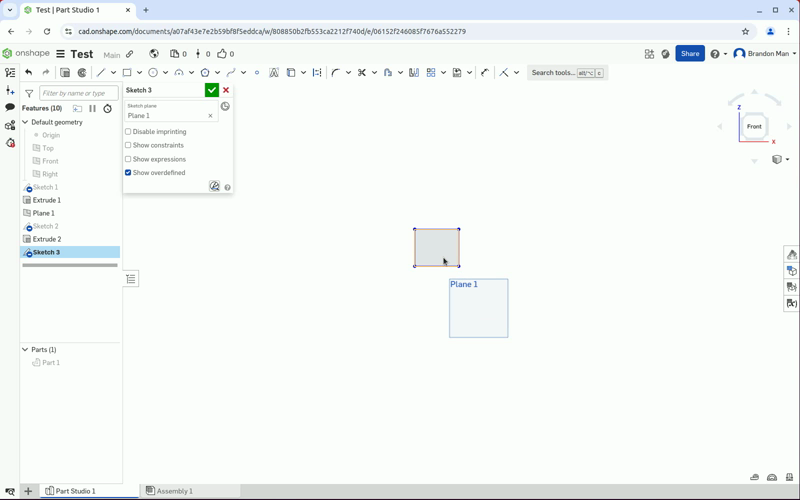
scroll(6)
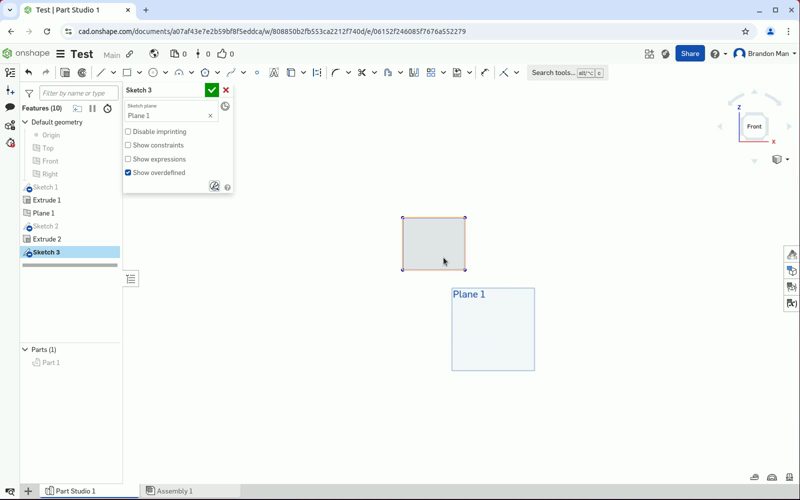
scroll(6)
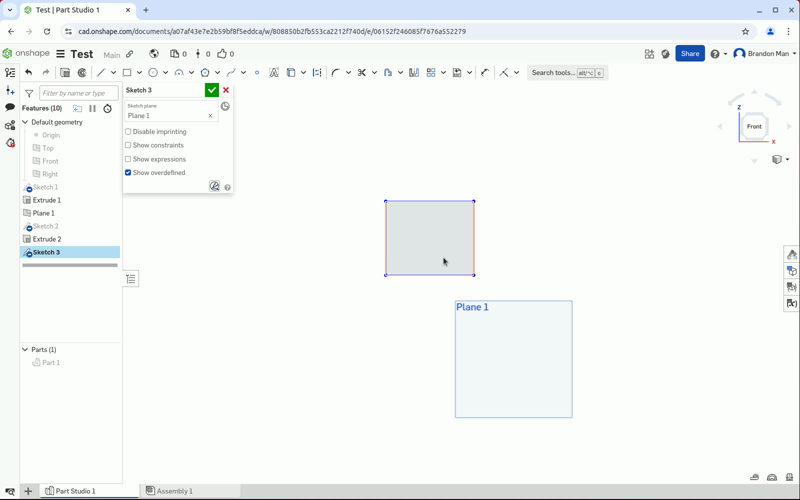
scroll(6)
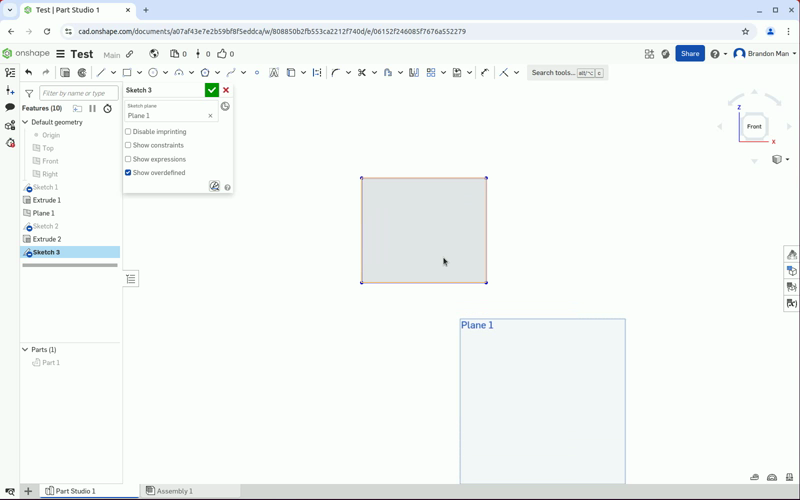
scroll(6)
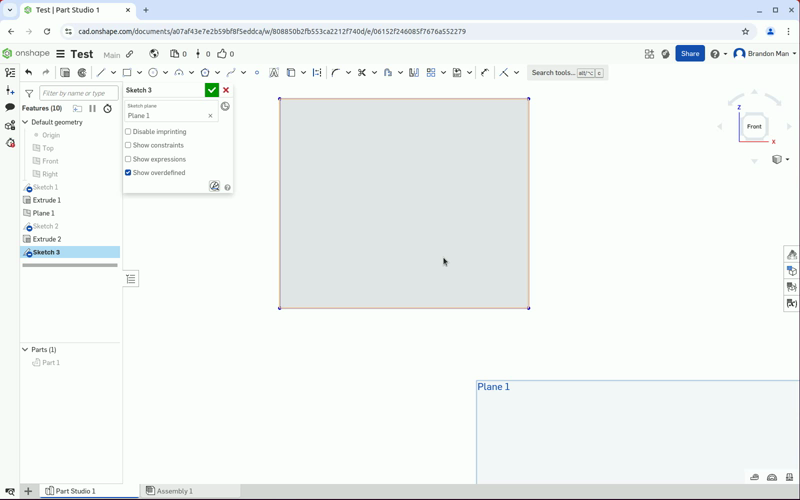
click(443, 257)
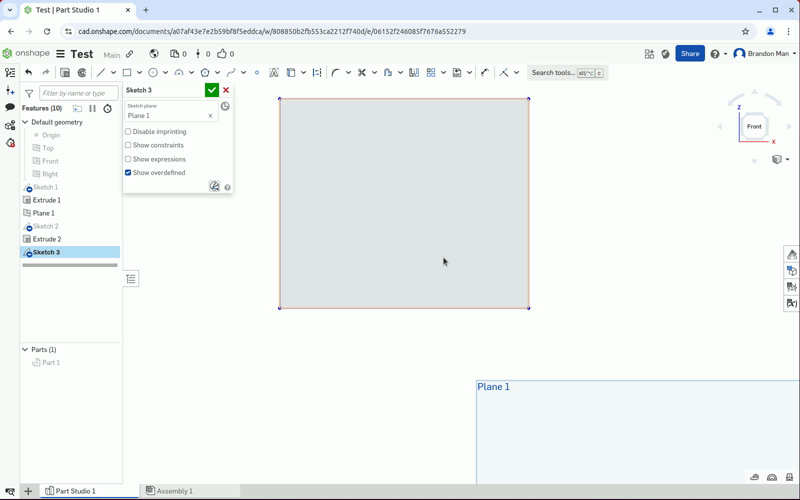
scroll(-6)
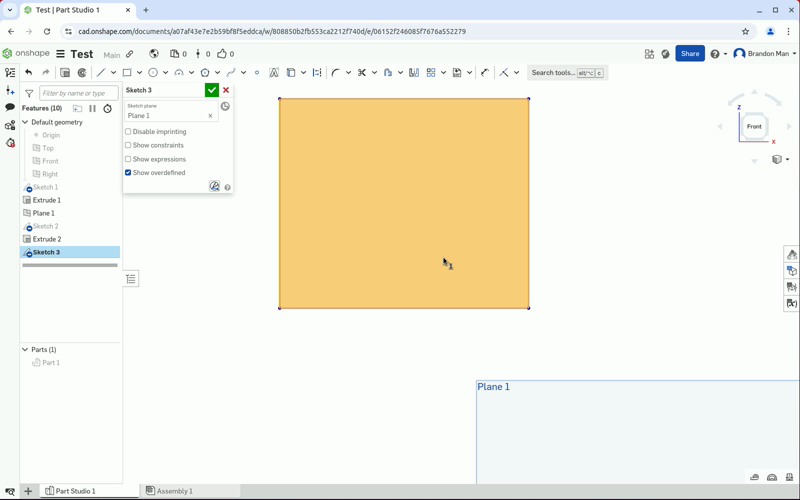
scroll(-6)
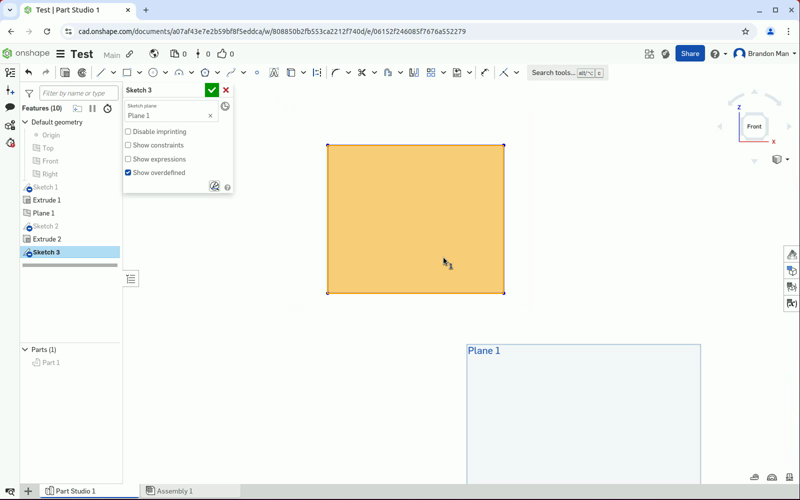
scroll(-6)
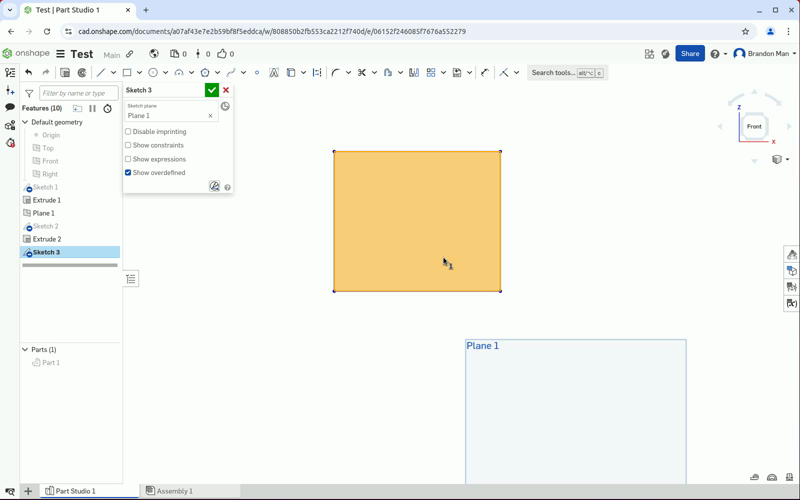
scroll(-6)
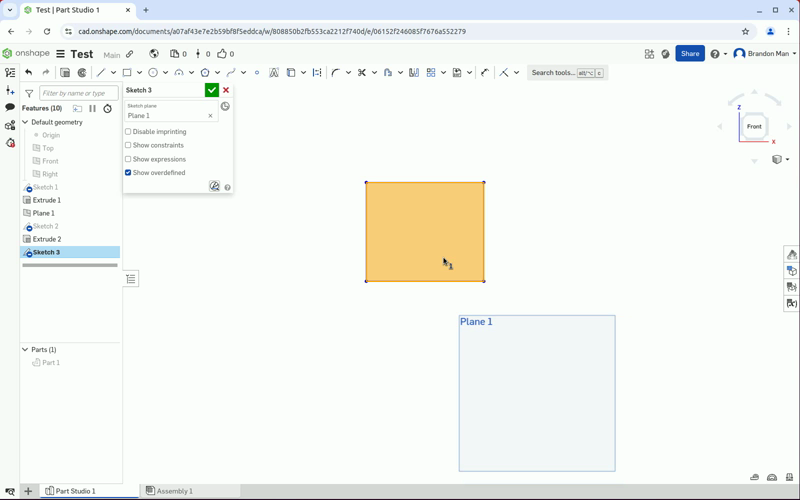
scroll(-6)
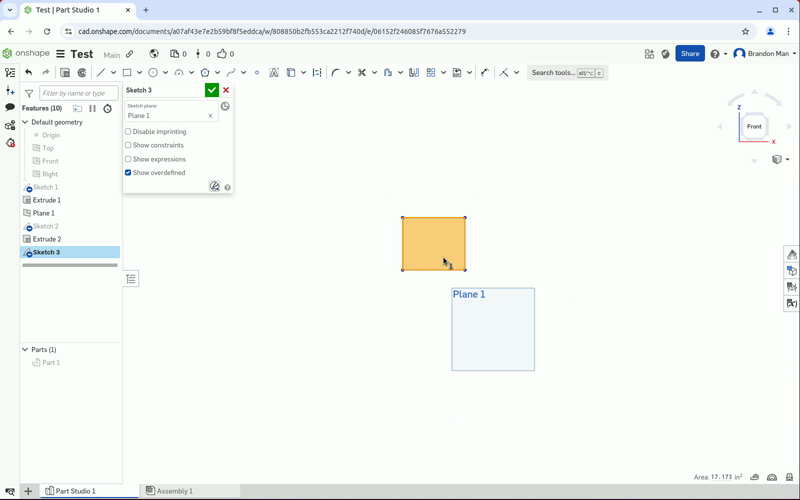
scroll(-6)
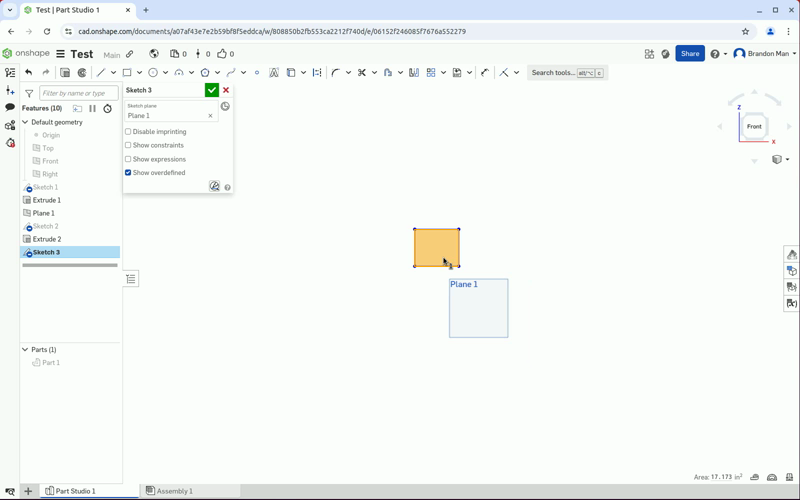
scroll(-6)
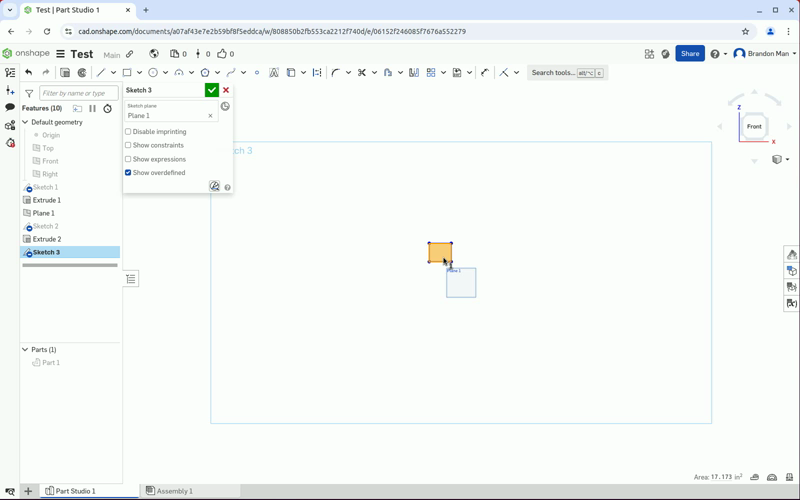
mouse_move(73, 352)
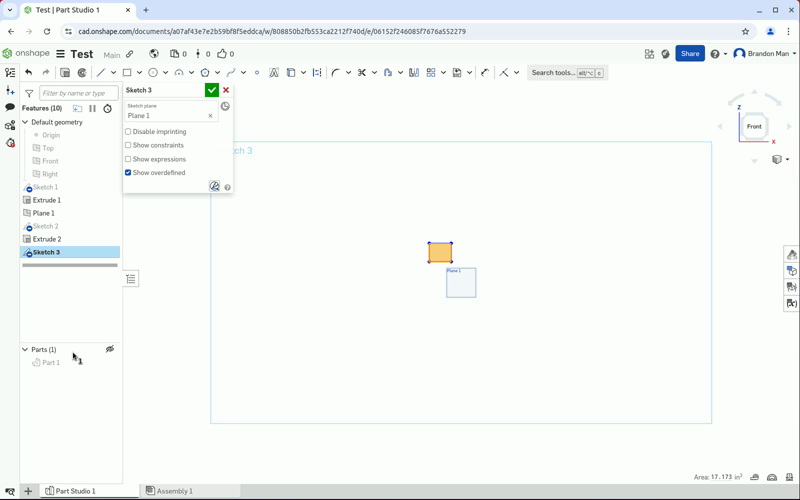
key(shift+y)
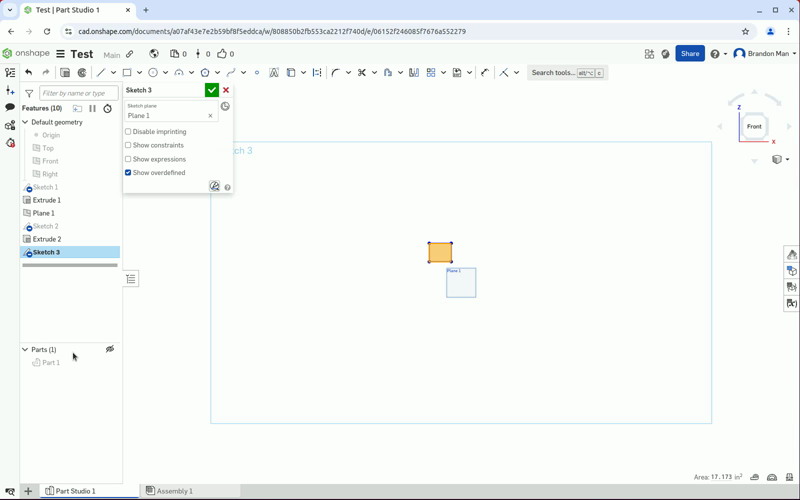
key(shift+e)
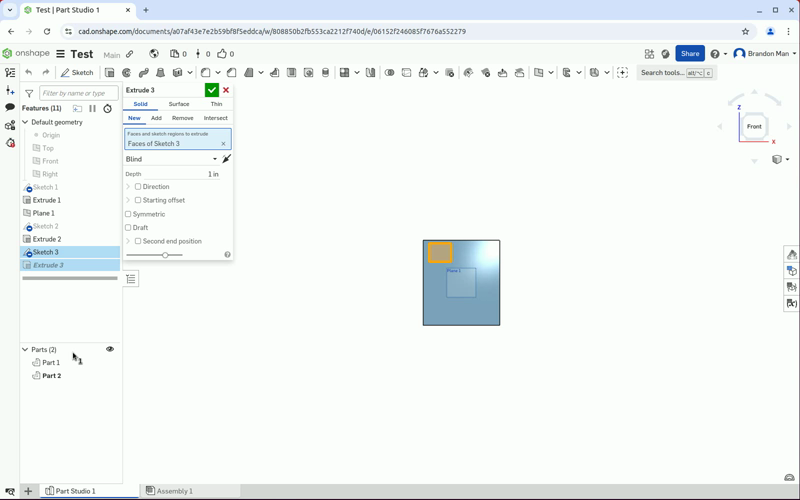
mouse_move(143, 106)
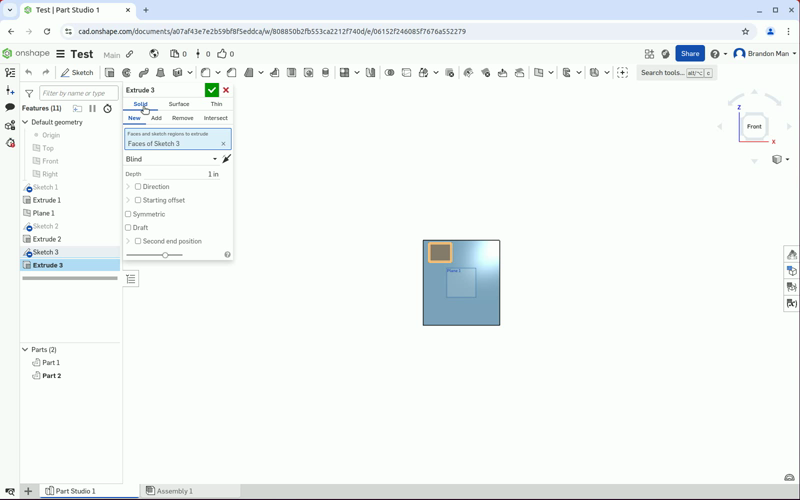
click(143, 106)
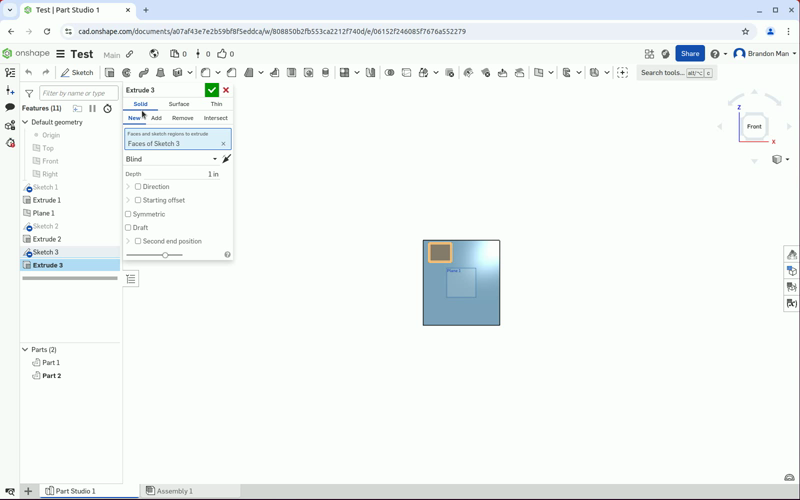
mouse_move(137, 120)
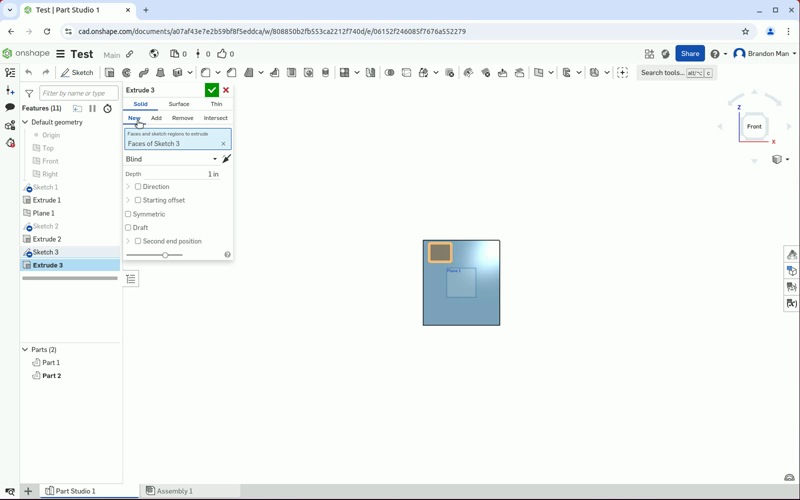
click(137, 120)
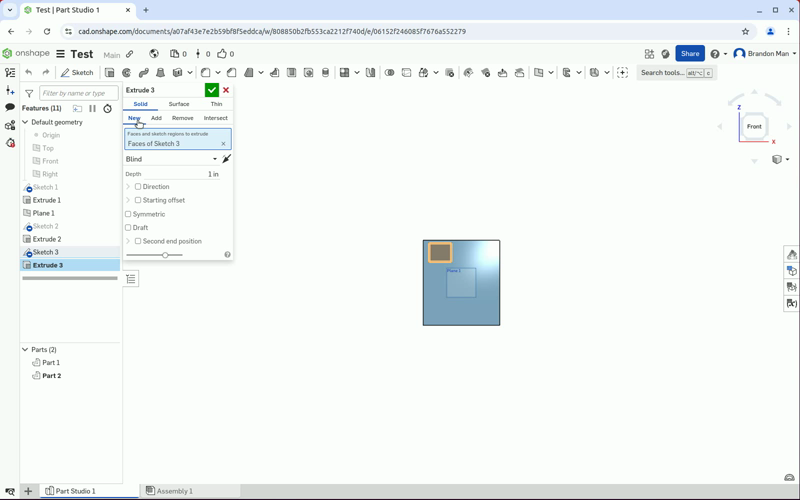
key(tab, 4)
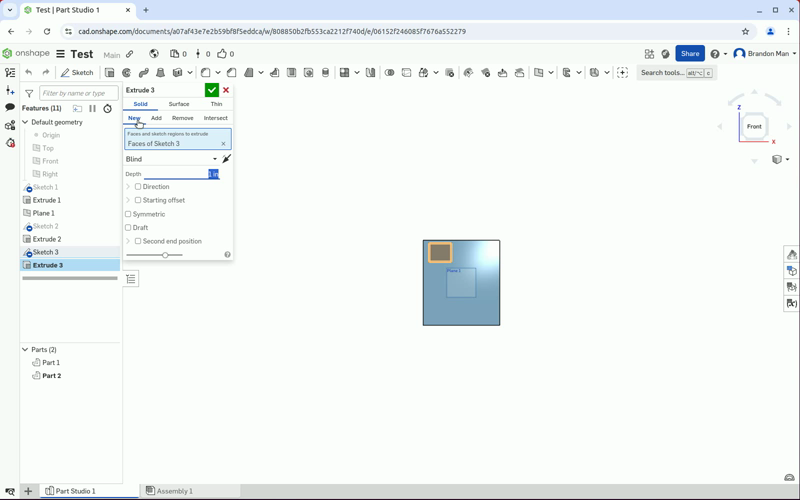
text(-4.574)
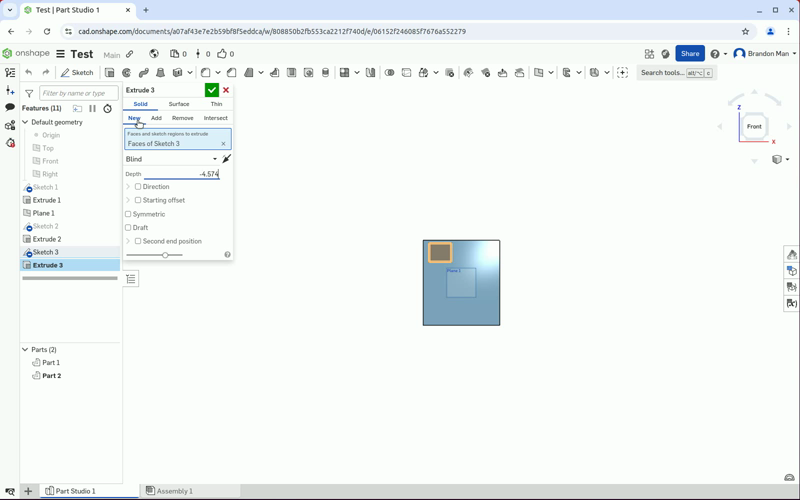
key(enter)
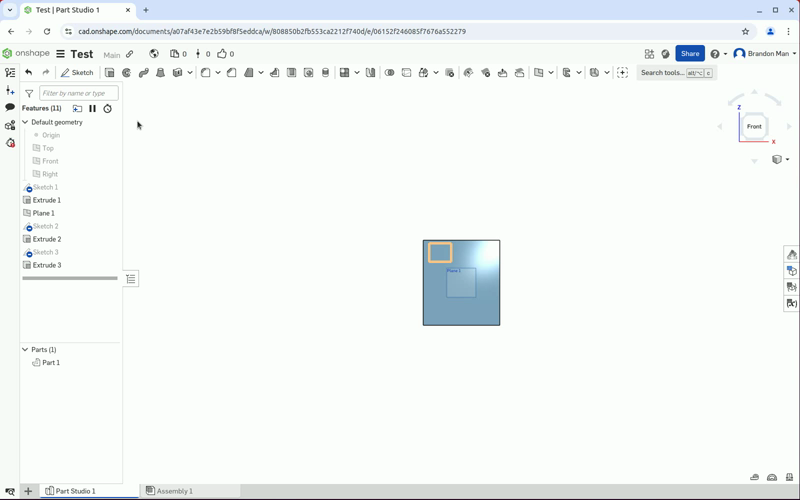
key(shift+h)
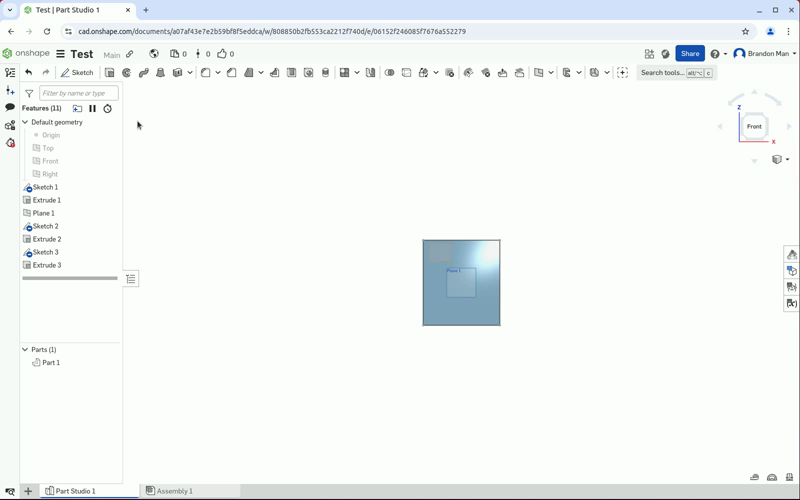
key(shift+h)
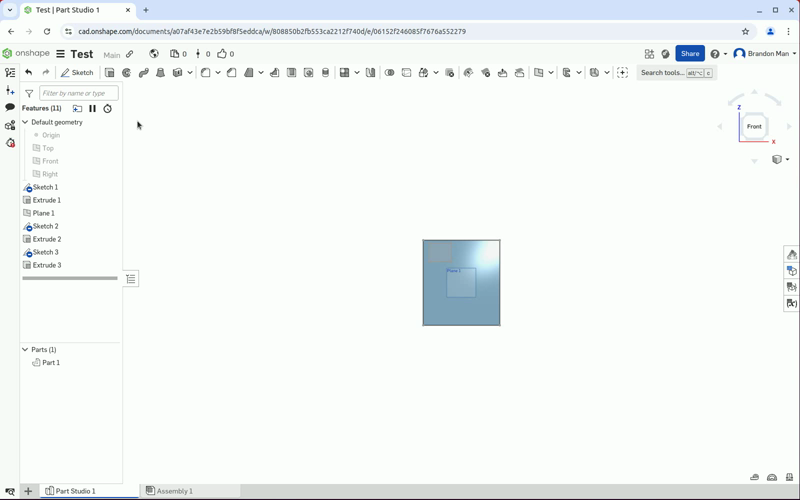
key(shift+7)
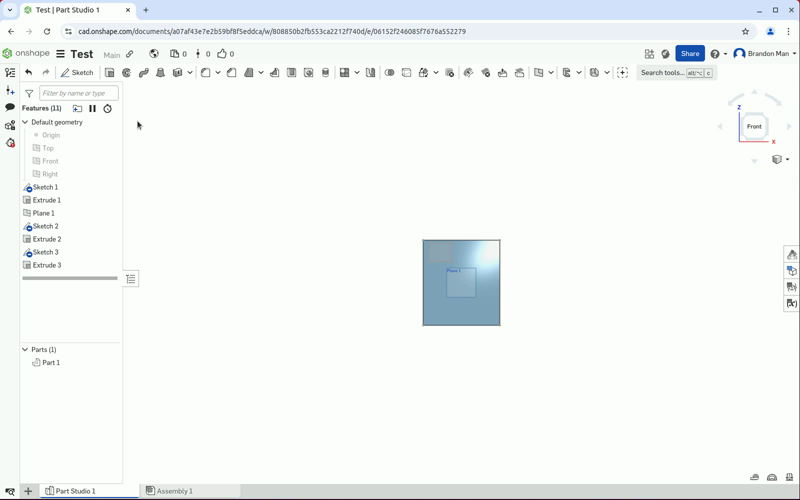
key(left, 2)
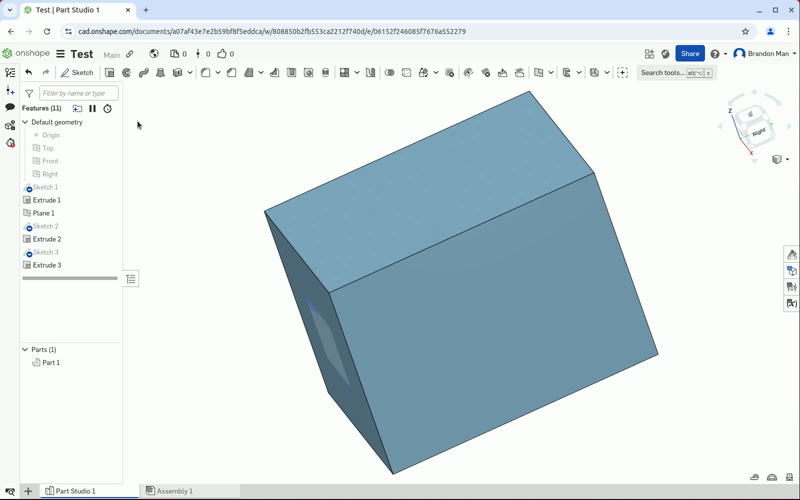
key(down, 2)
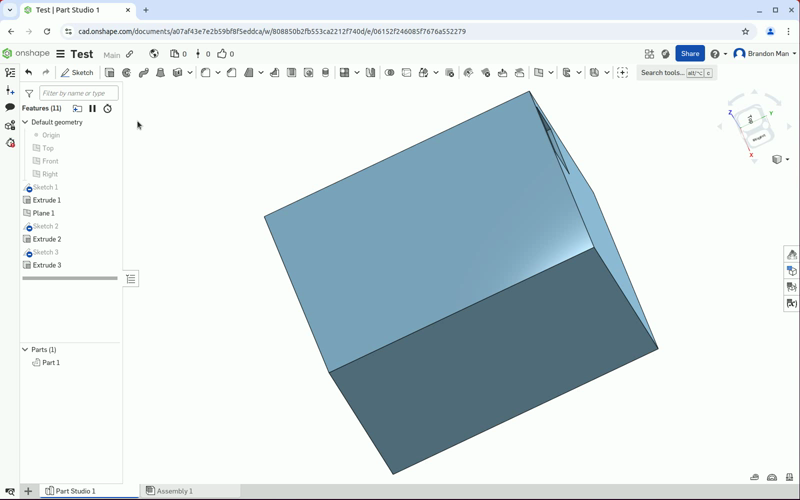
key(up, 2)
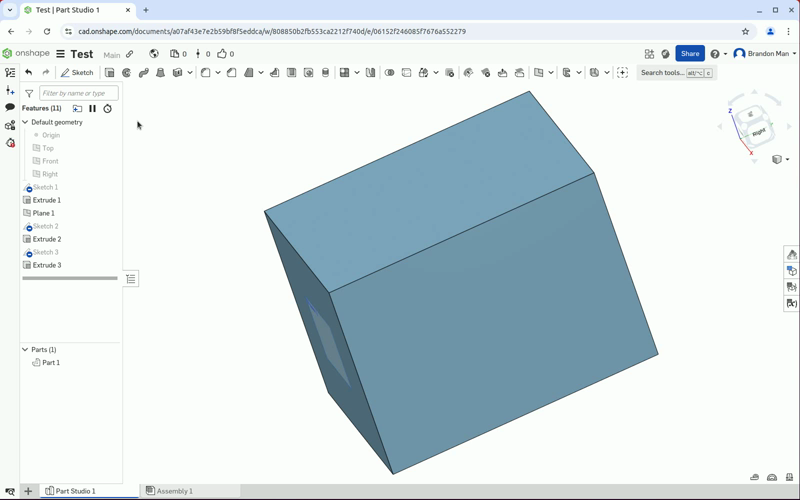
key(right, 2)
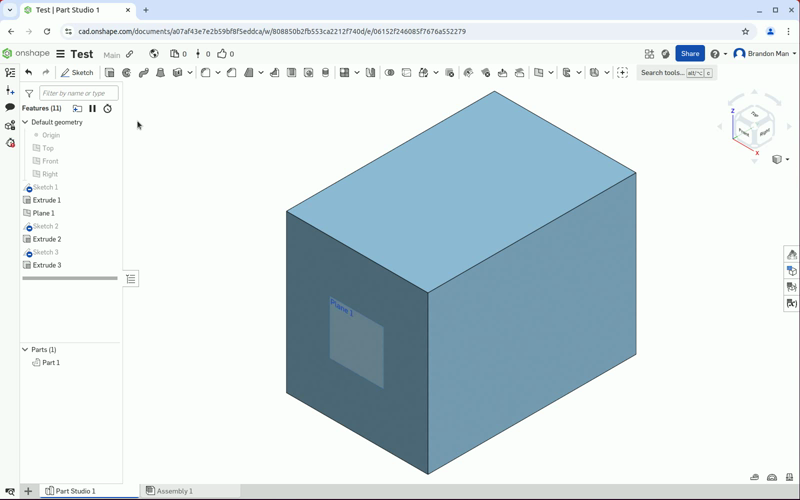
mouse_move(73, 189)
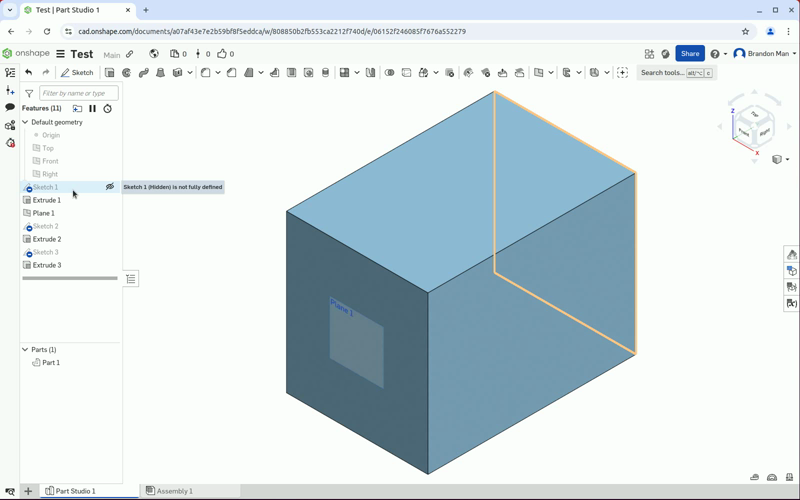
click(73, 189)